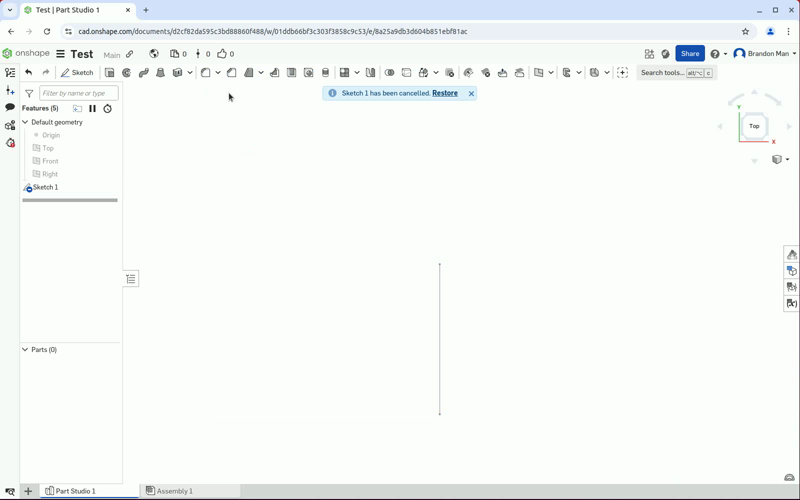
key(shift+h)
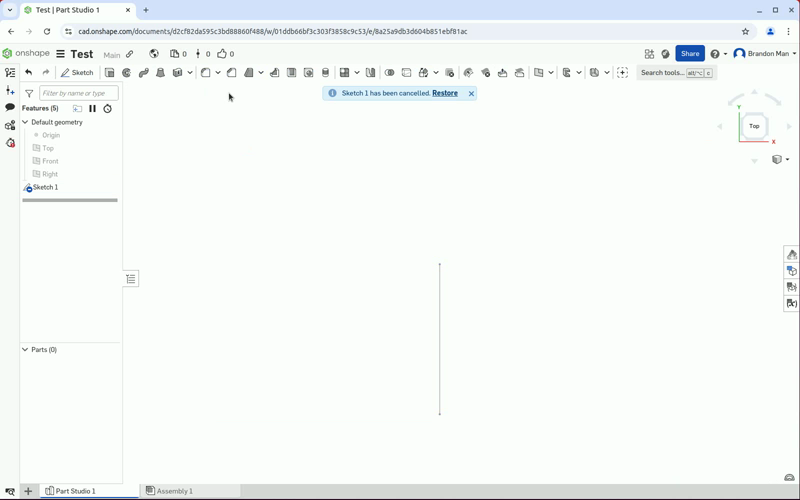
key(shift+s)
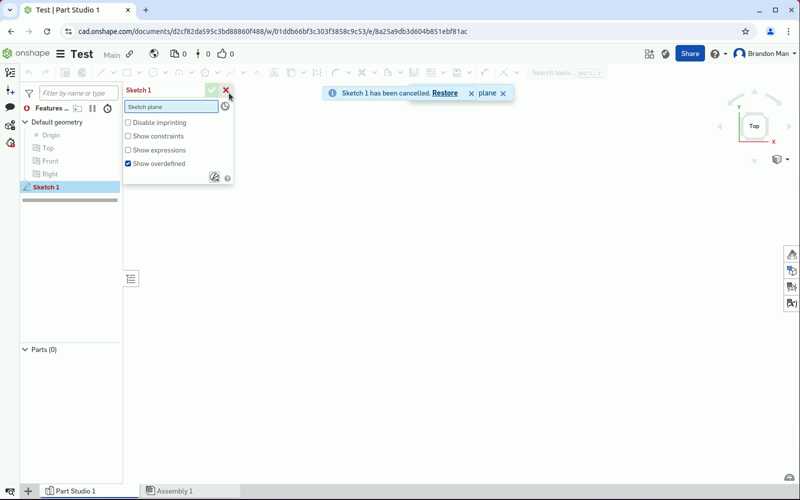
mouse_move(73, 150)
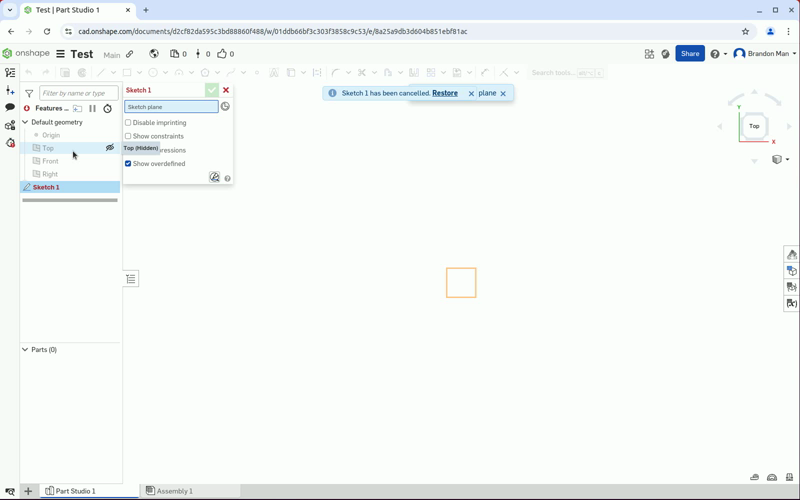
click(73, 150)
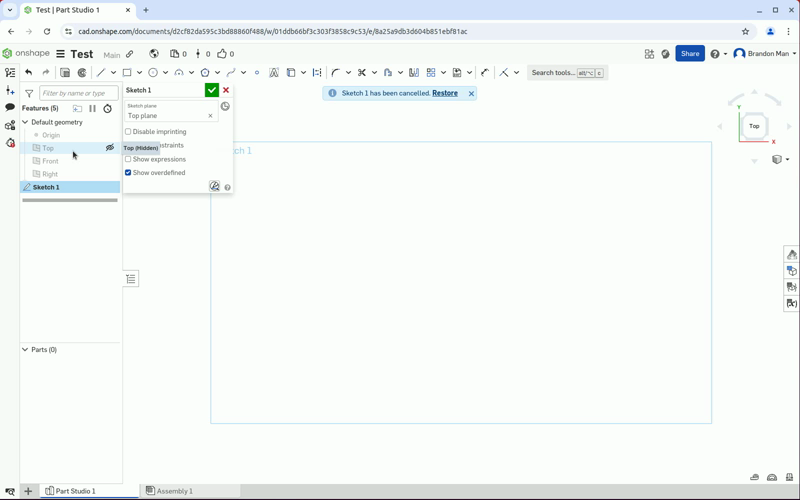
mouse_move(73, 352)
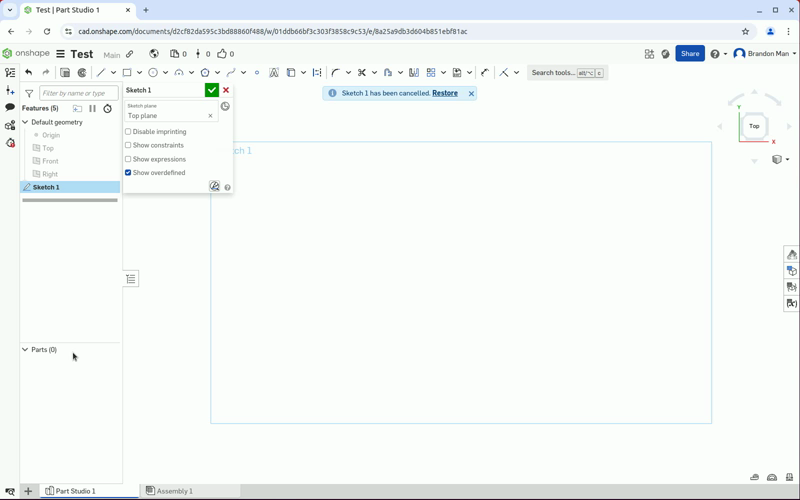
key(y)
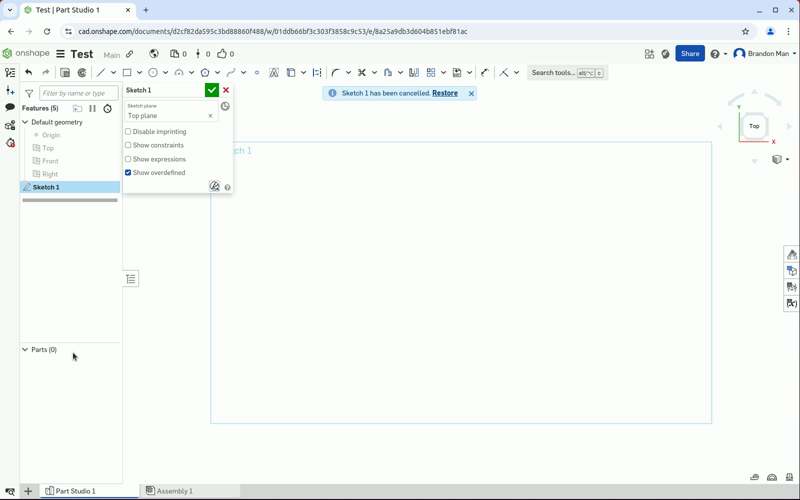
key(l)
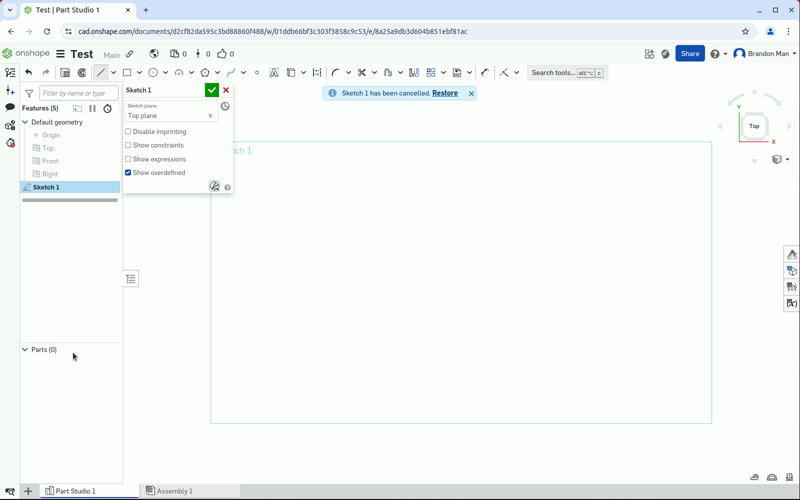
key_down(shift)
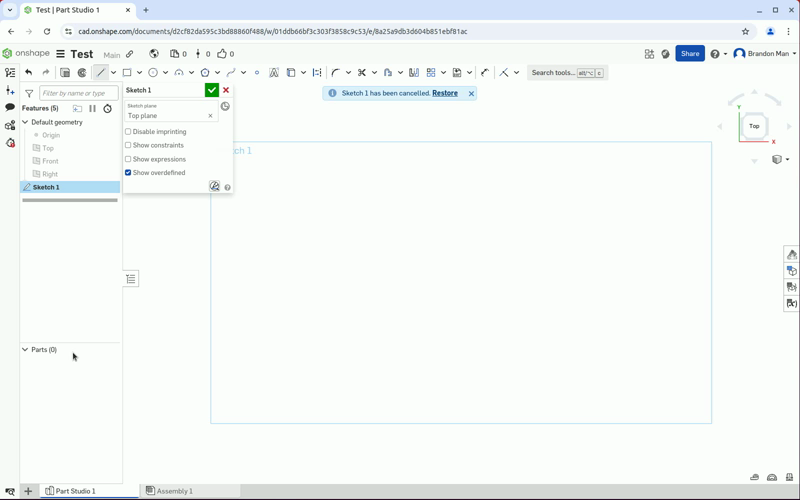
mouse_move(458, 182)
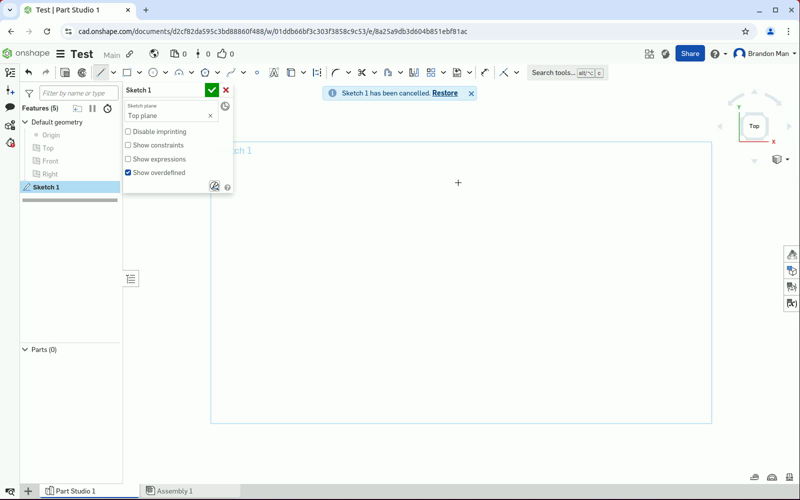
click(458, 182)
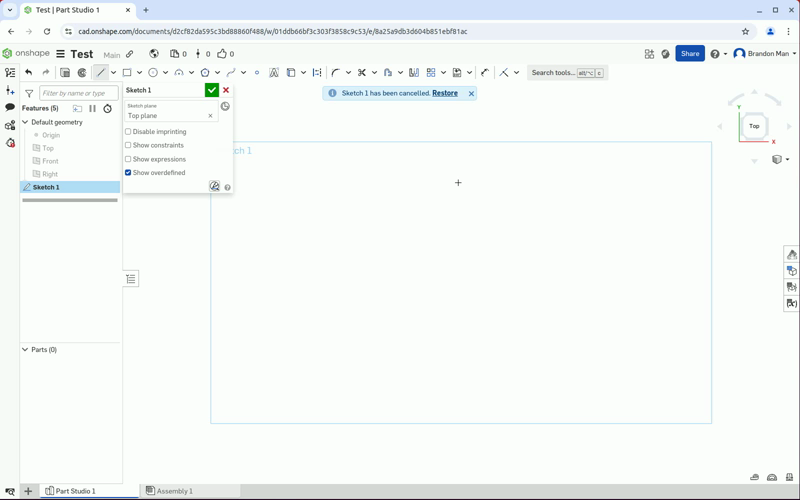
key_up(shift)
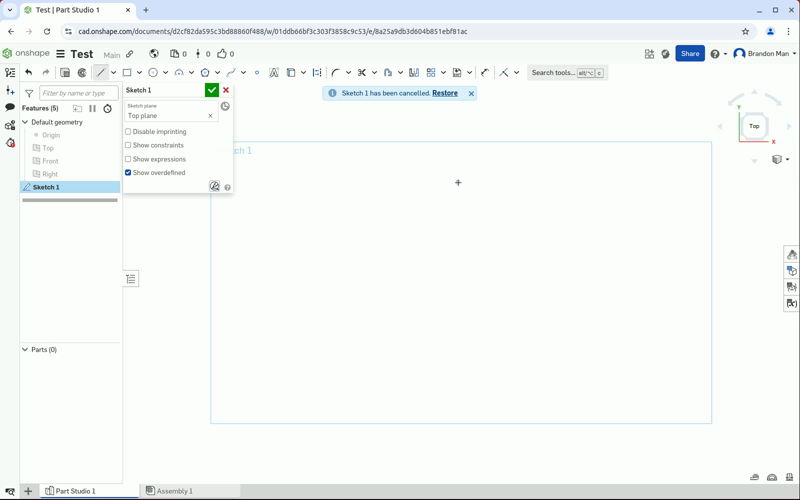
key_down(shift)
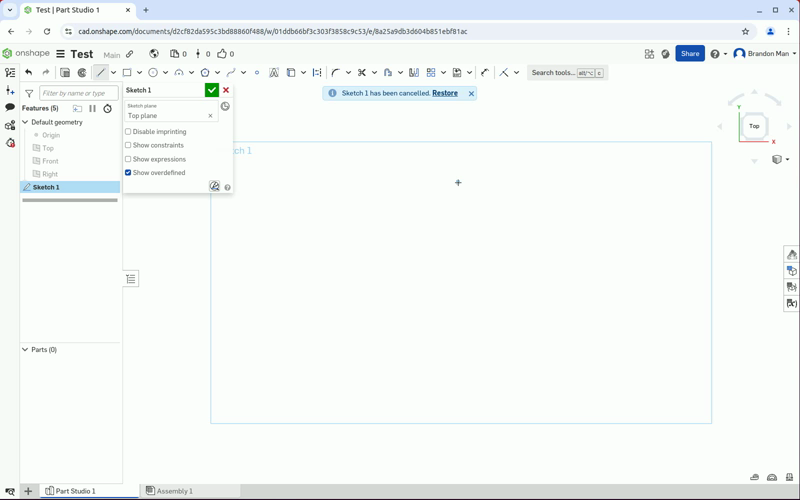
mouse_move(488, 182)
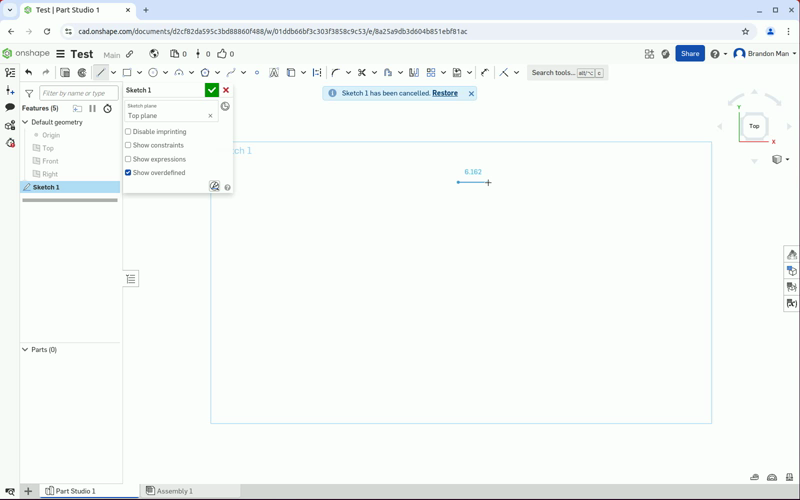
mouse_move(510, 182)
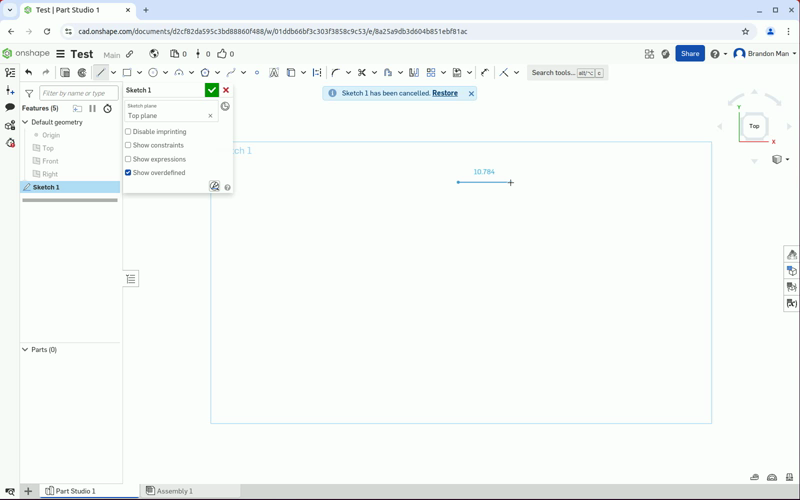
click(510, 182)
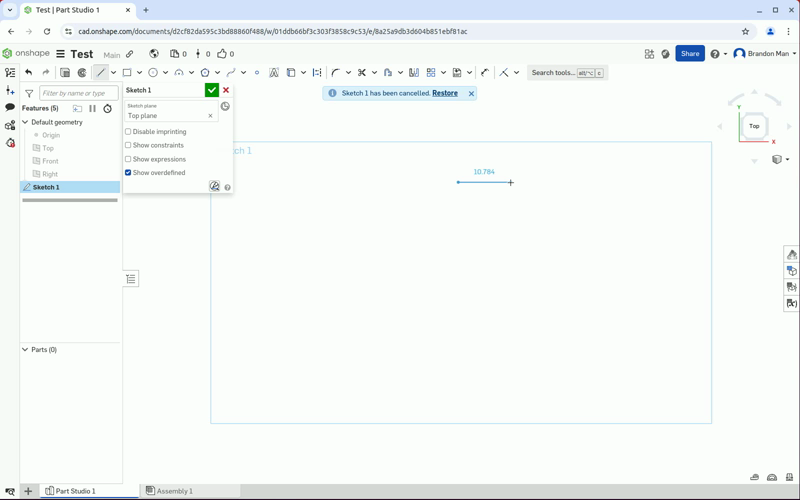
key_up(shift)
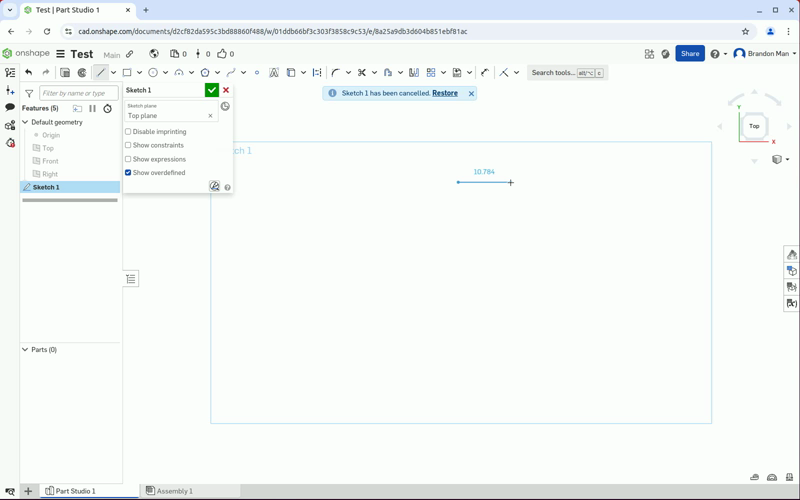
key(esc)
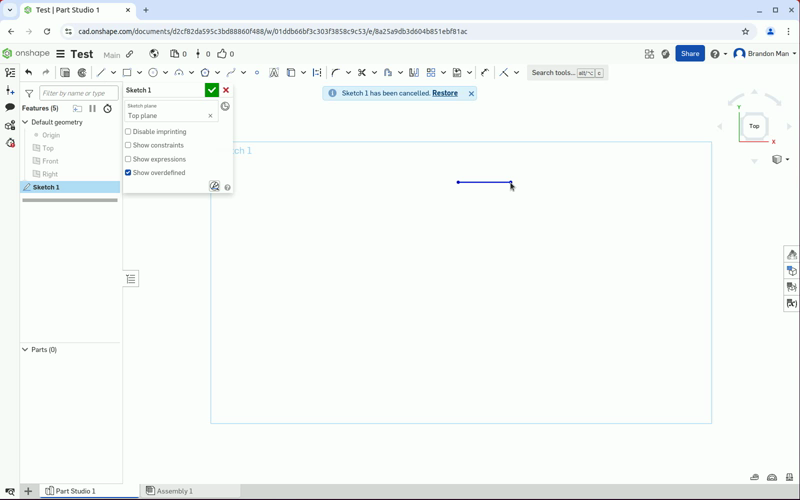
key(a)
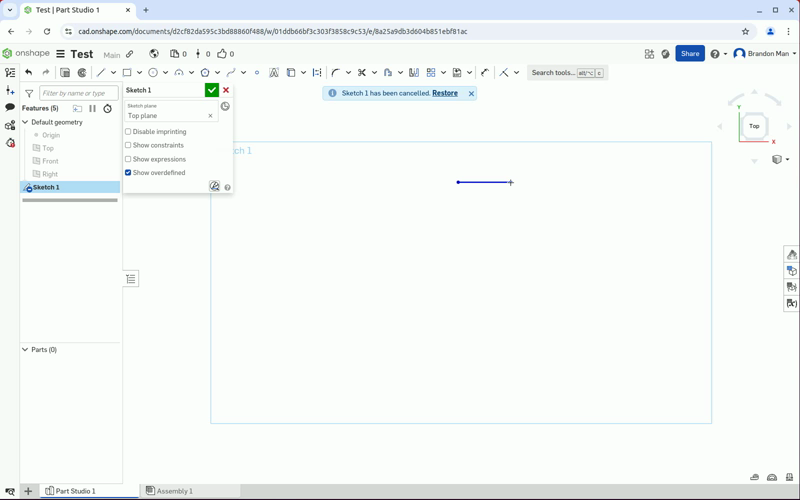
mouse_move(510, 182)
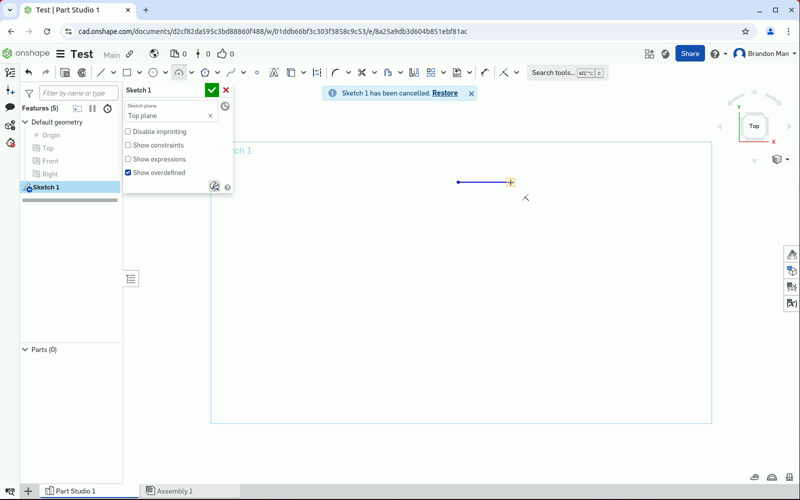
click(510, 182)
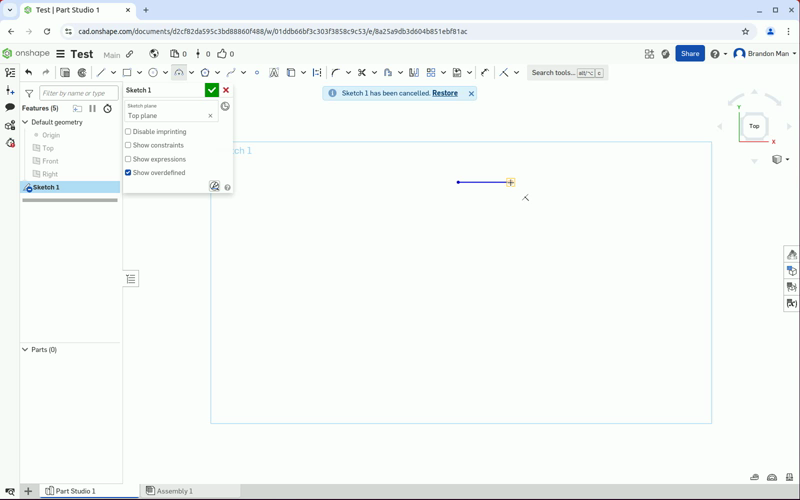
mouse_move(458, 182)
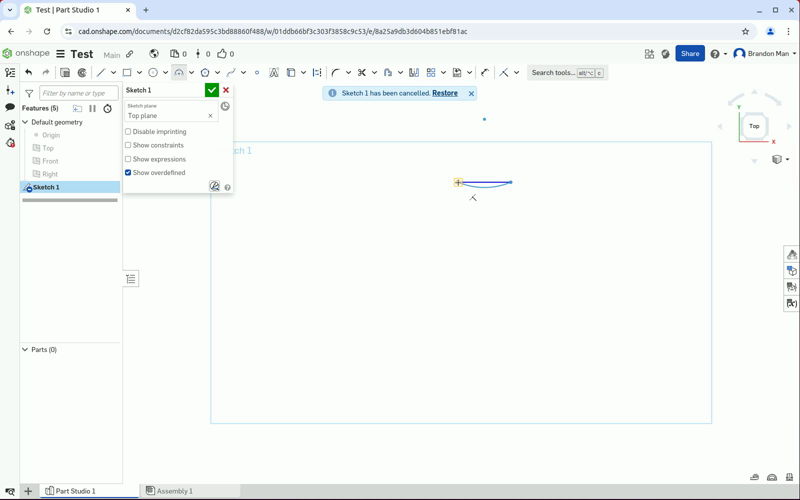
click(458, 182)
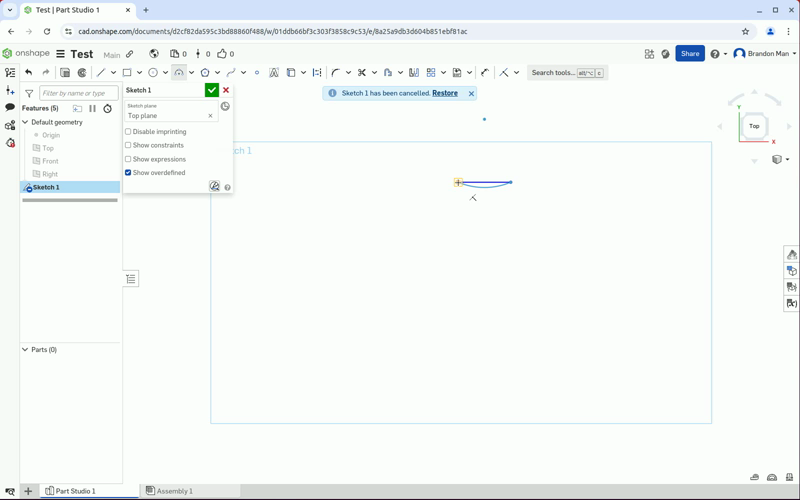
key_down(shift)
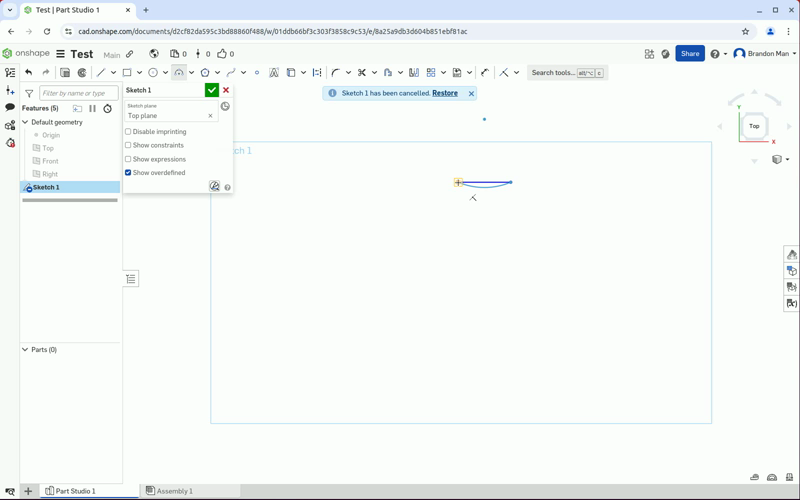
mouse_move(484, 169)
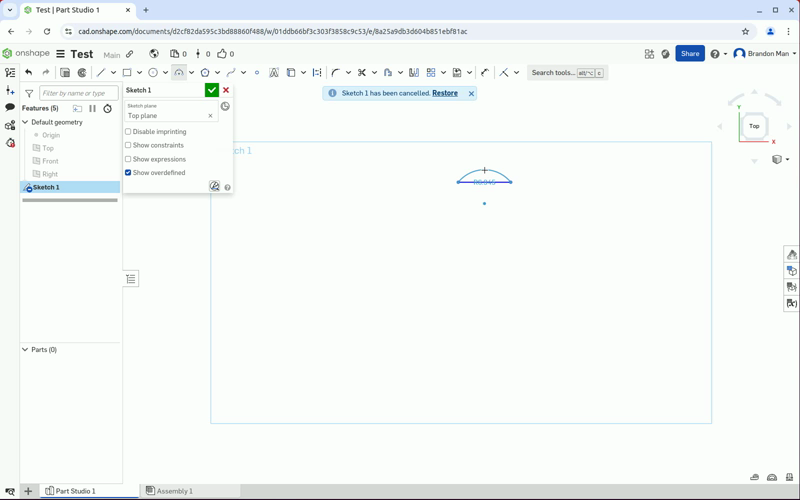
click(484, 169)
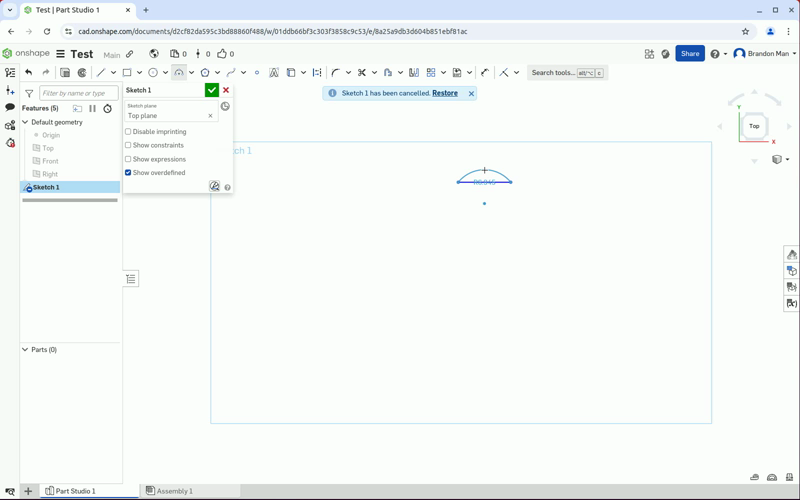
key_up(shift)
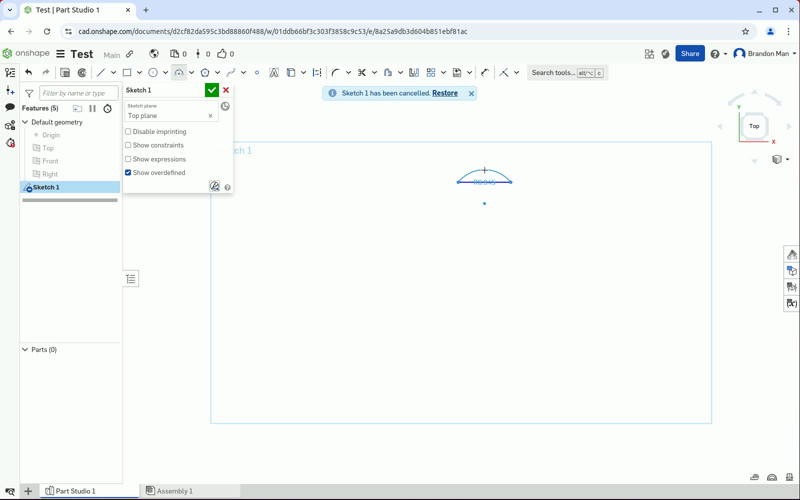
key(esc)
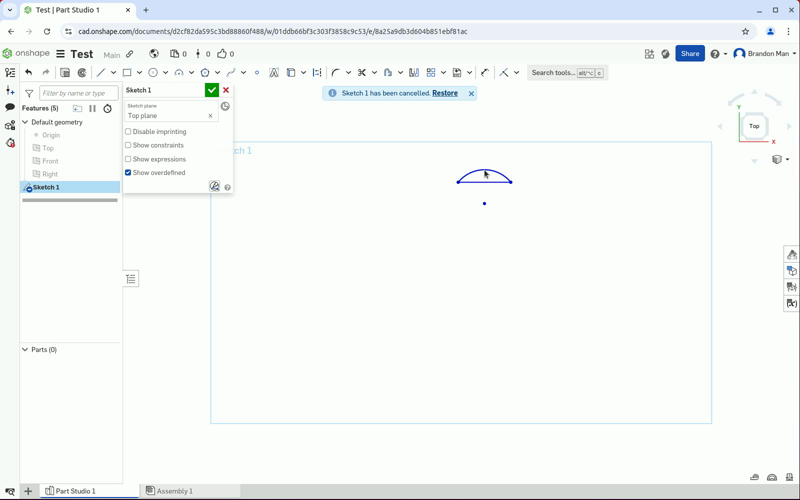
mouse_move(477, 176)
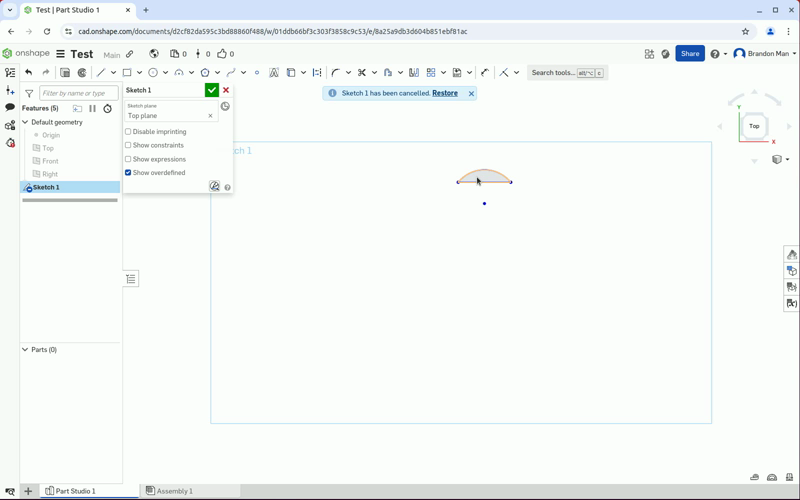
scroll(6)
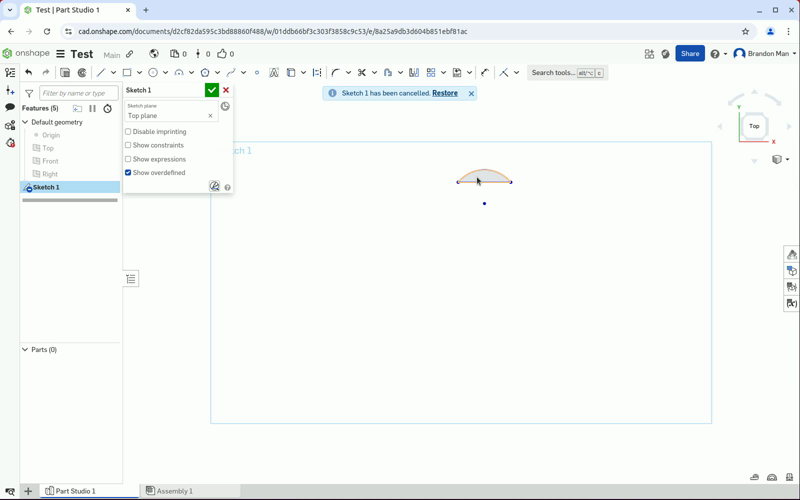
scroll(6)
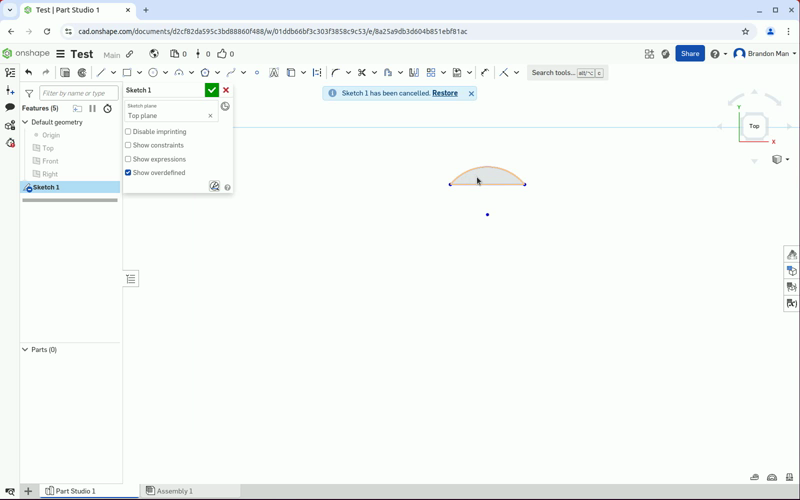
scroll(6)
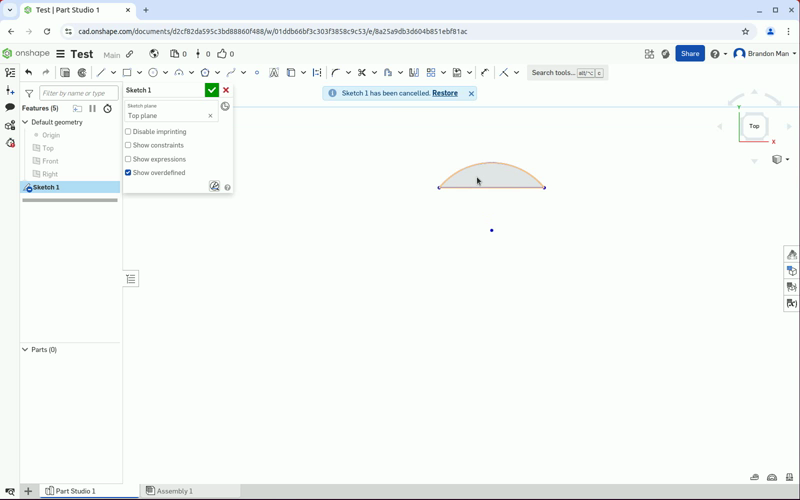
scroll(6)
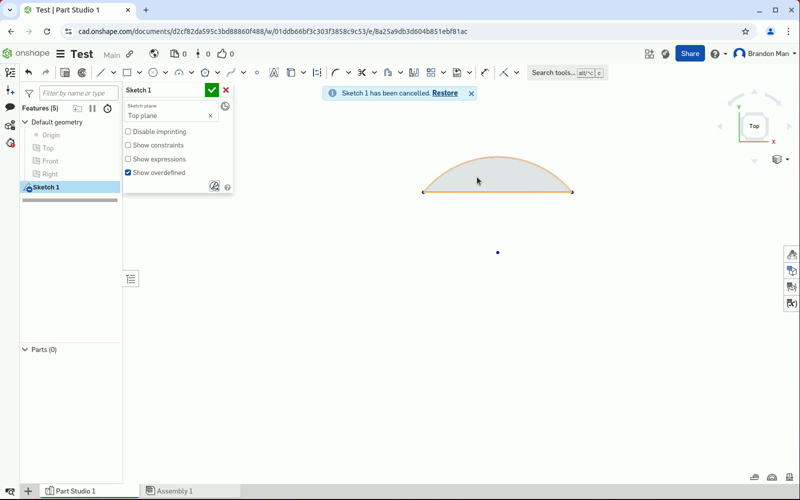
scroll(6)
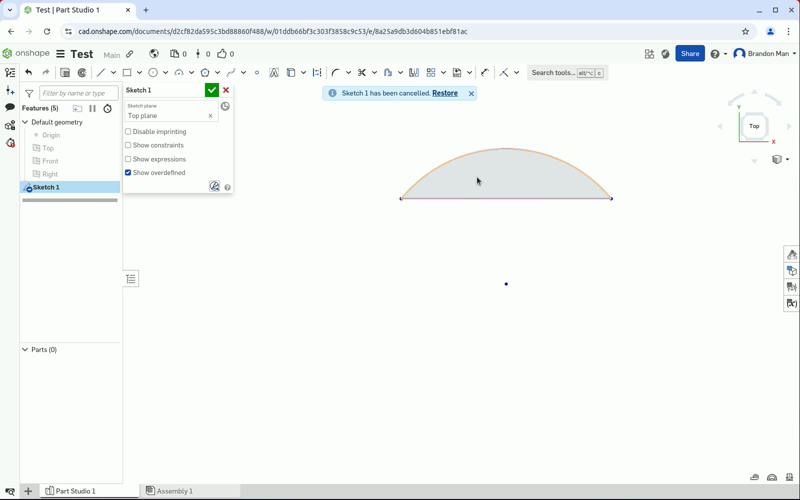
scroll(6)
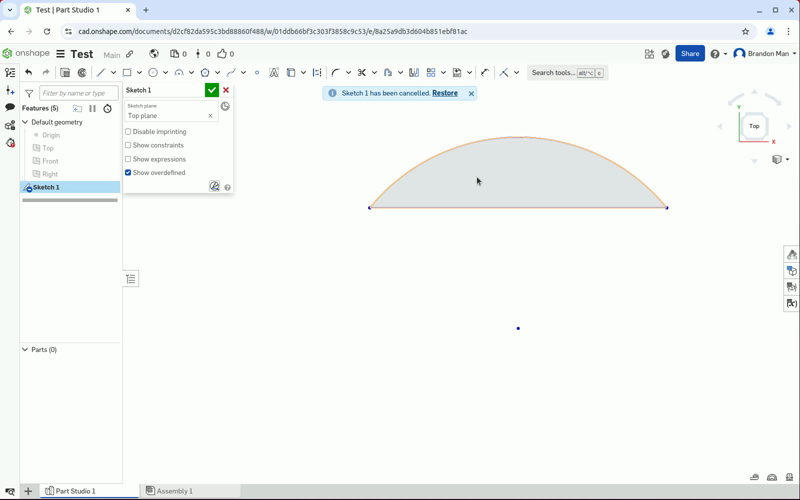
scroll(6)
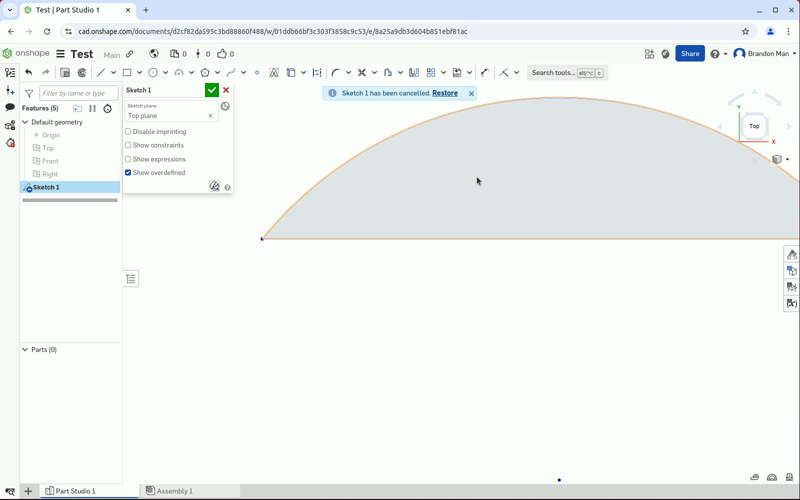
click(477, 176)
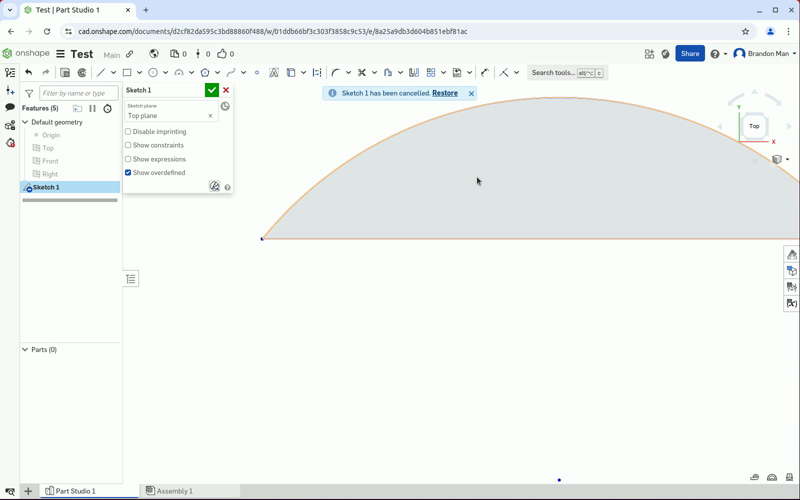
scroll(-6)
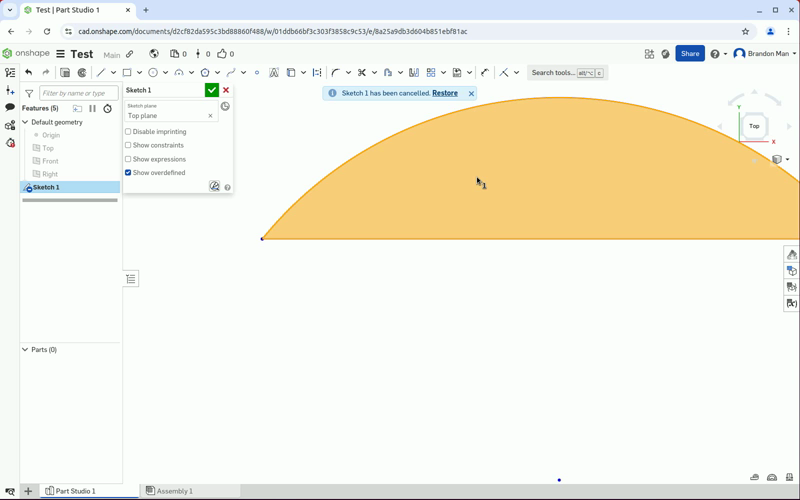
scroll(-6)
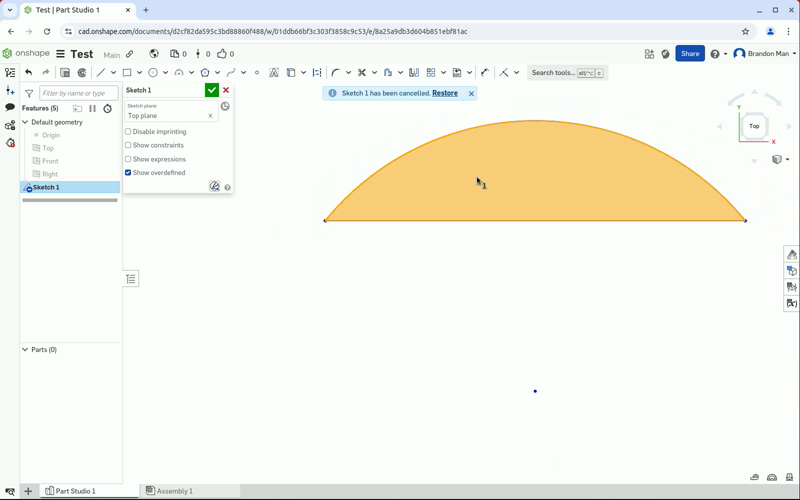
scroll(-6)
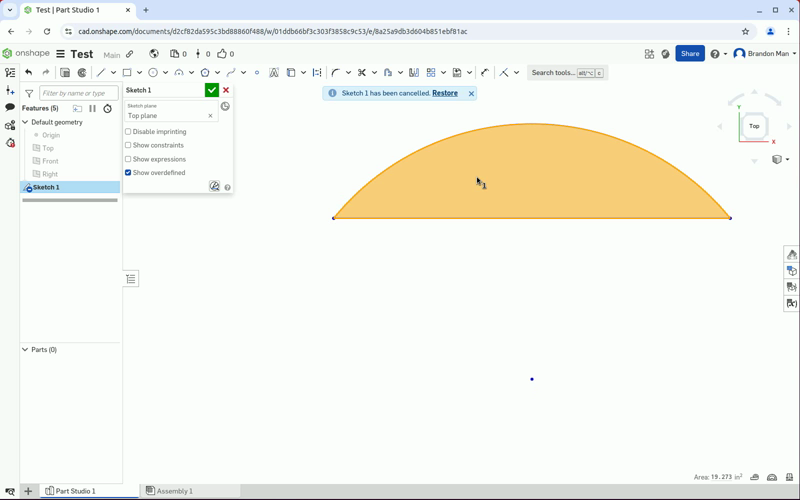
scroll(-6)
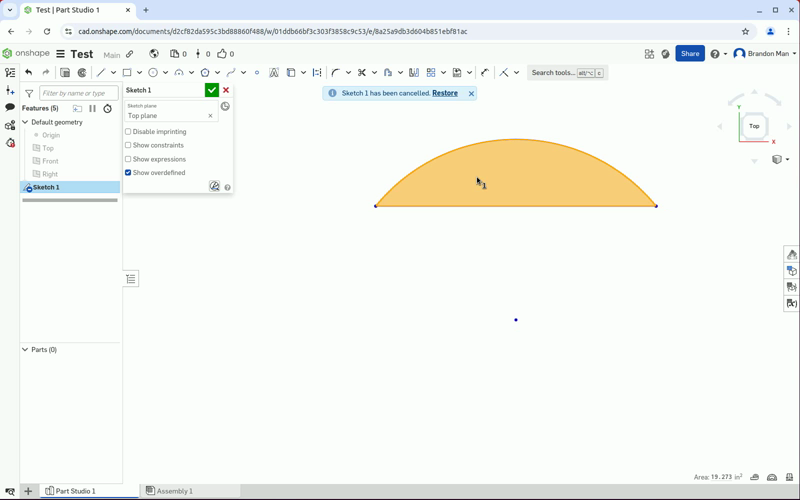
scroll(-6)
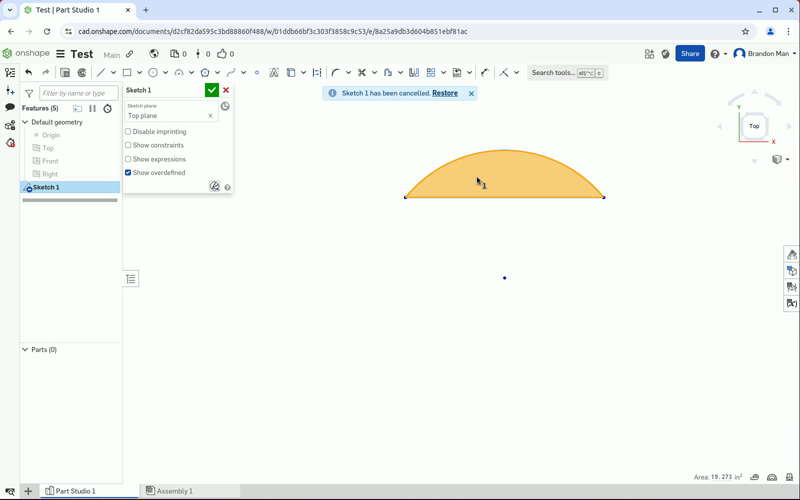
scroll(-6)
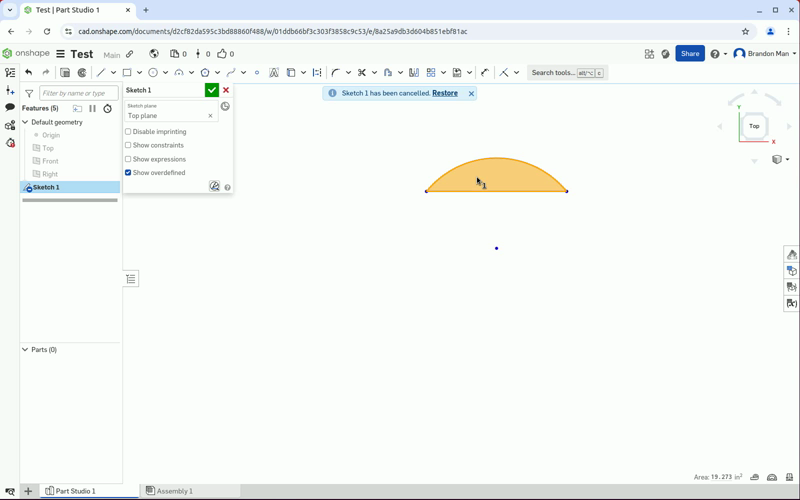
scroll(-6)
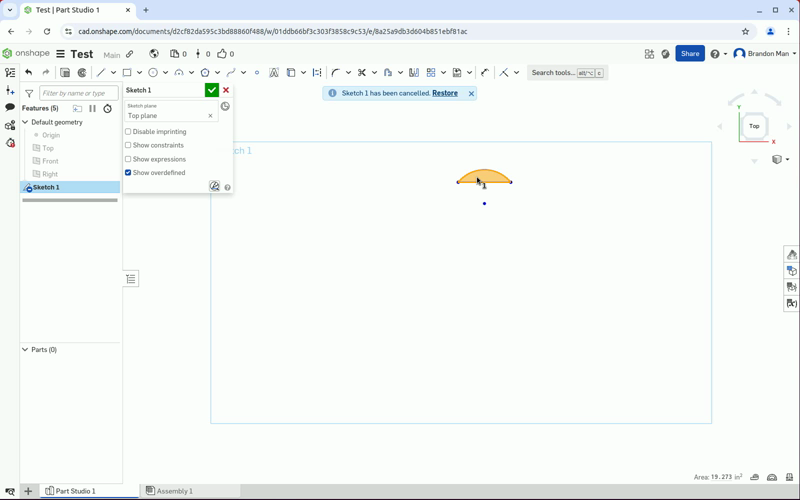
mouse_move(73, 352)
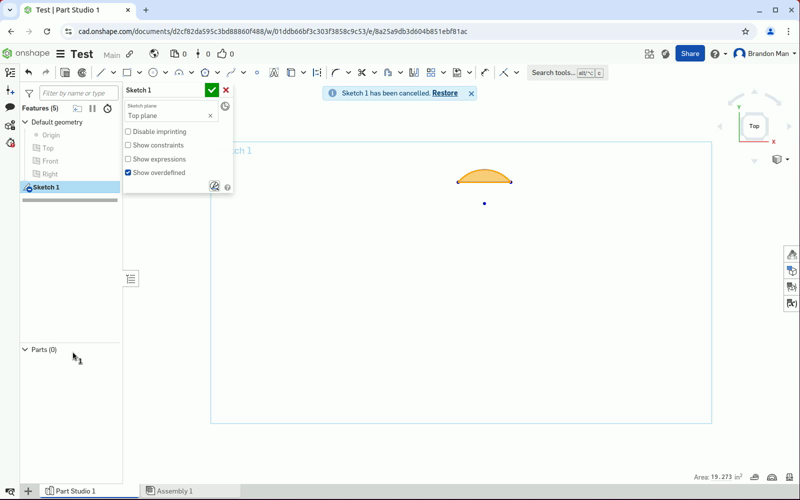
key(shift+y)
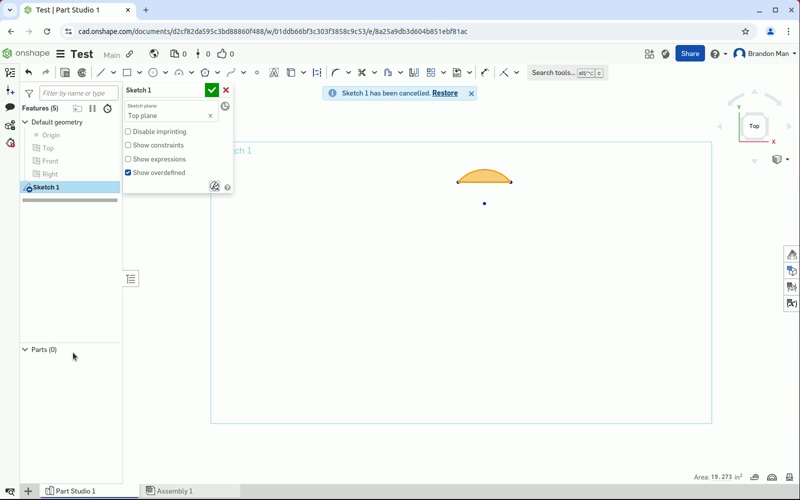
key(shift+e)
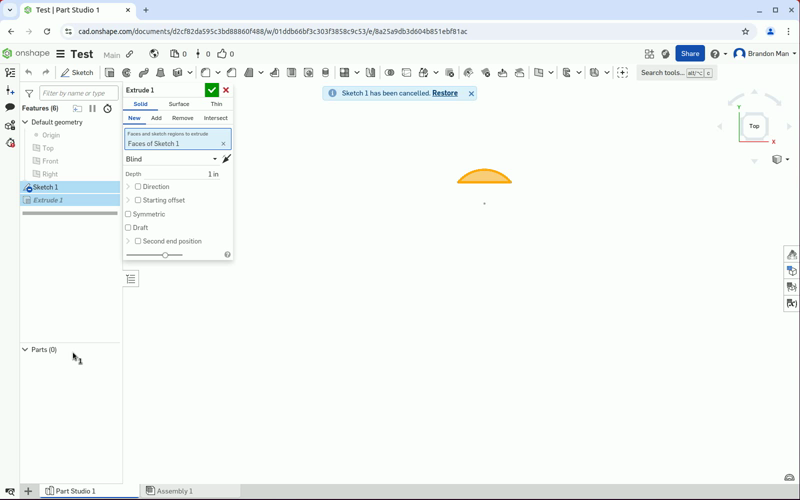
mouse_move(143, 106)
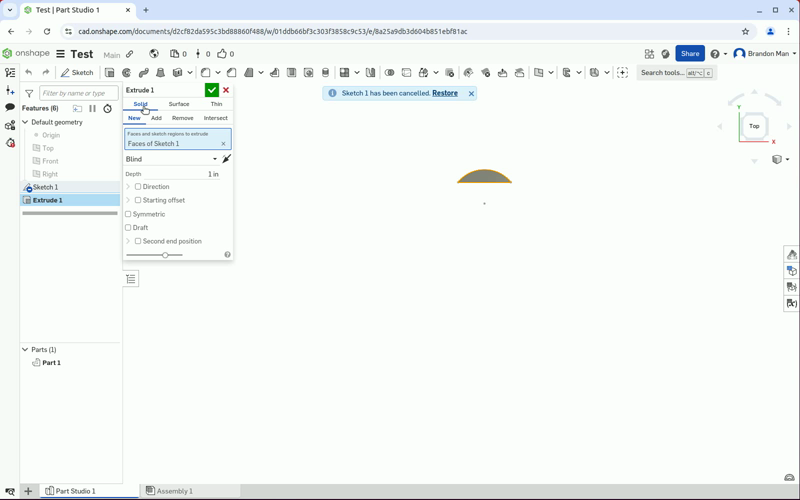
click(143, 106)
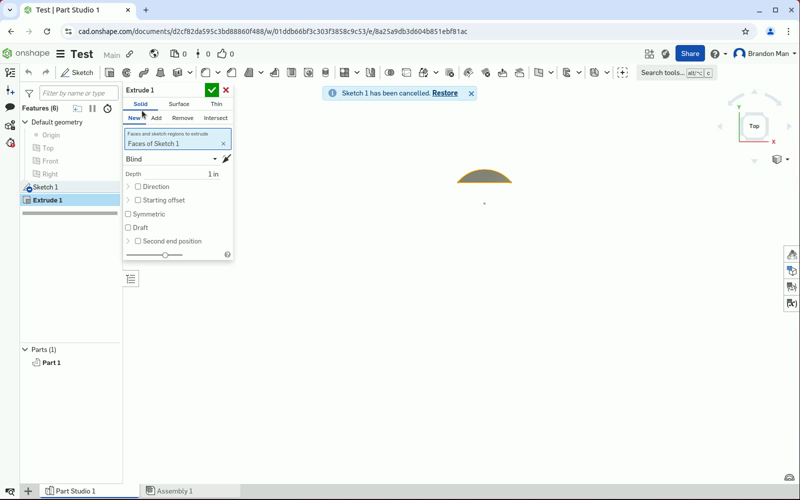
mouse_move(137, 120)
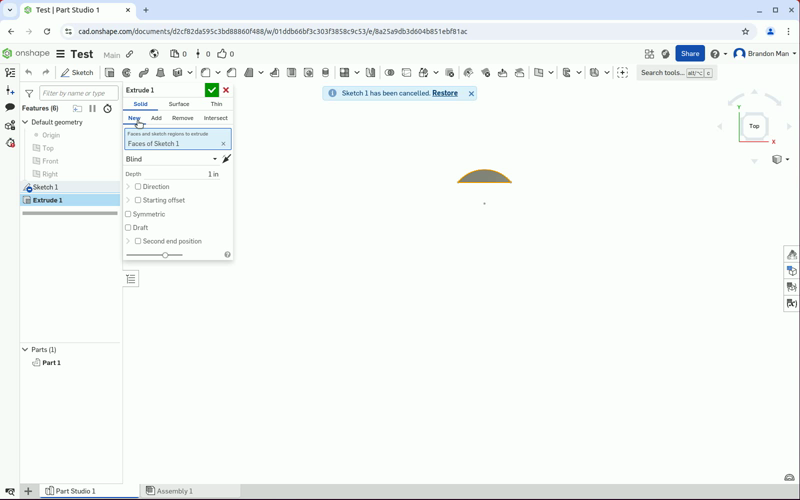
click(137, 120)
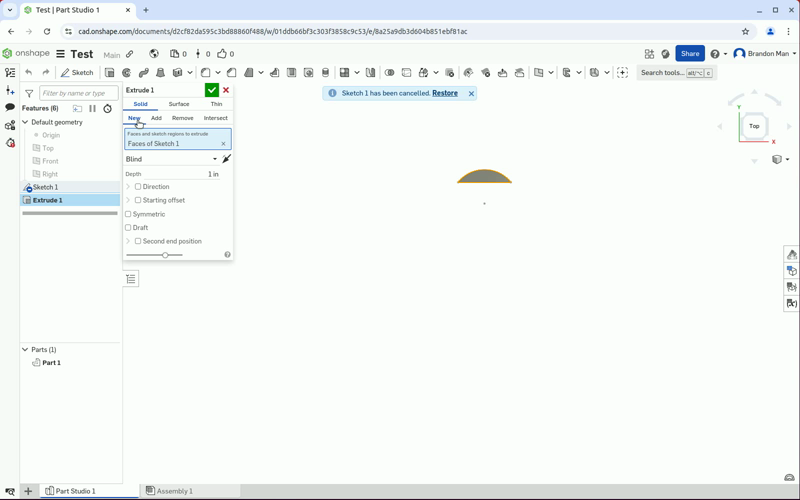
key(tab, 4)
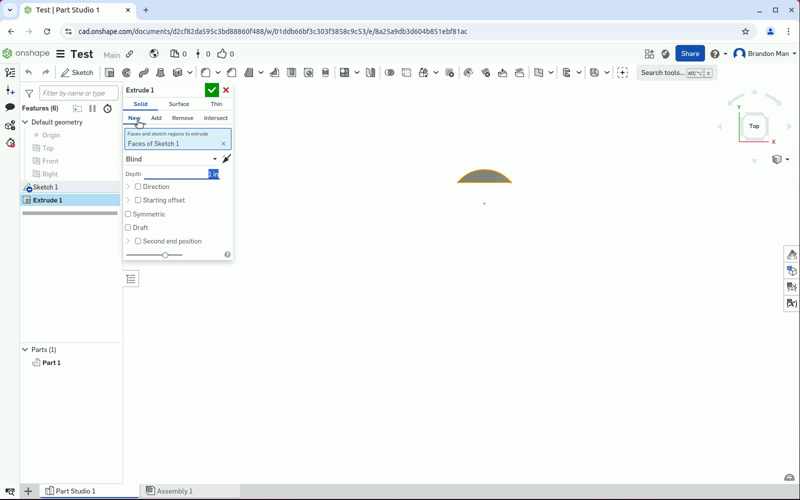
text(3.129)
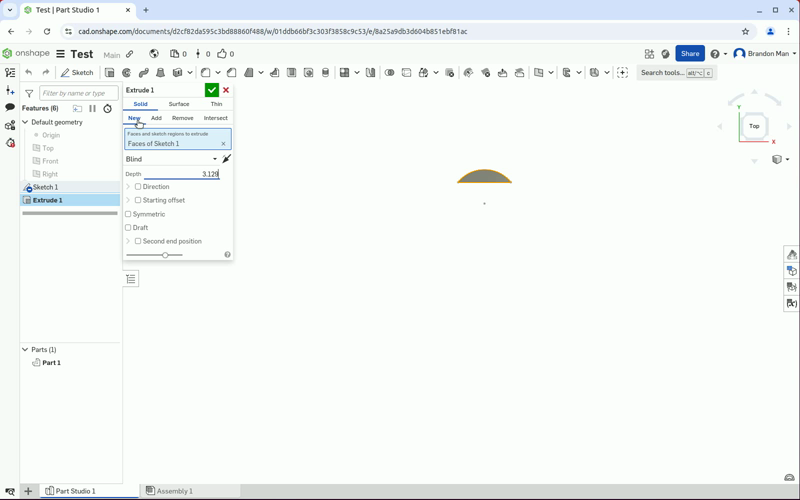
key(enter)
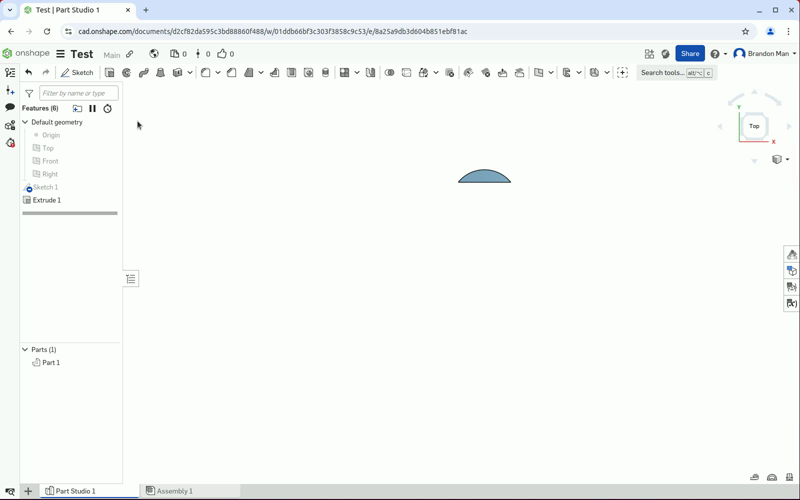
key(shift+h)
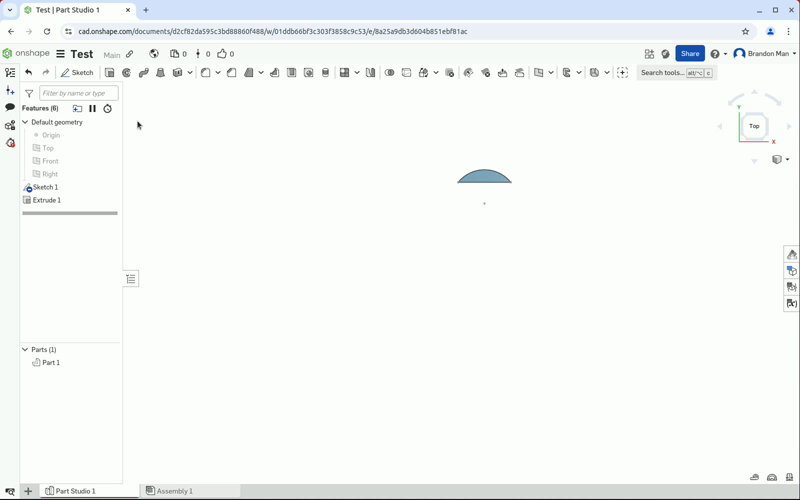
key(shift+h)
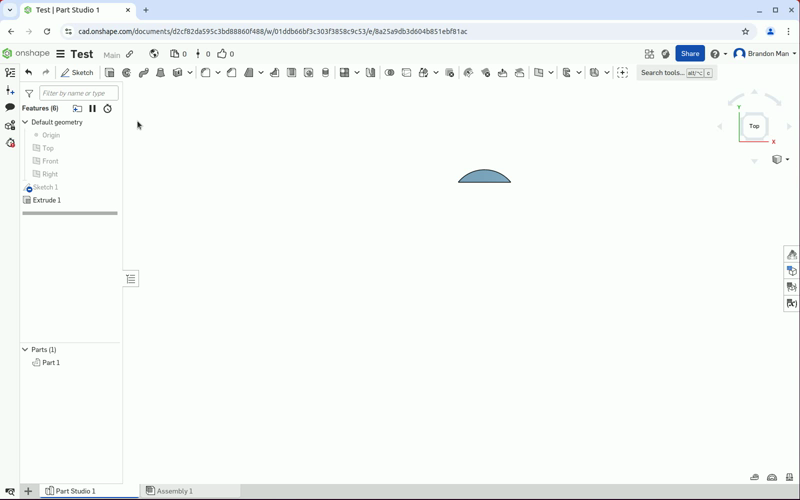
mouse_move(73, 189)
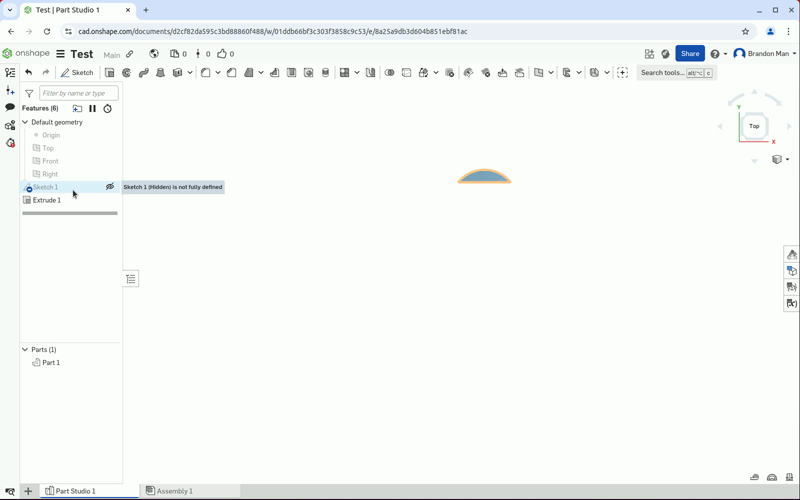
click(73, 189)
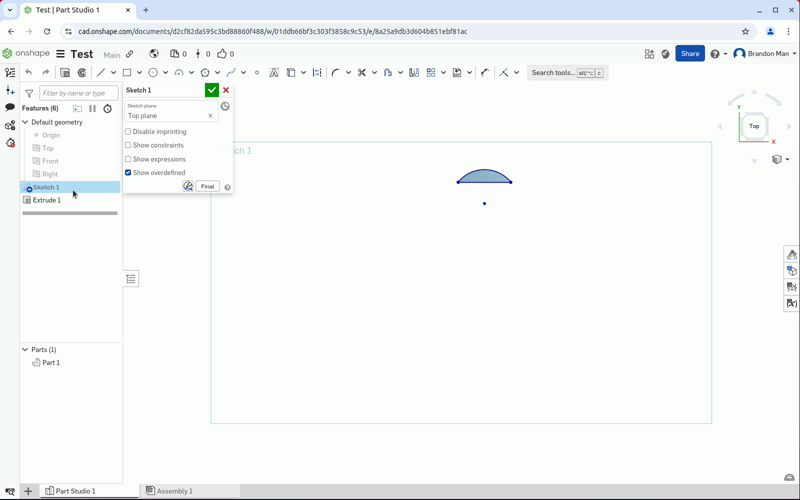
mouse_move(229, 92)
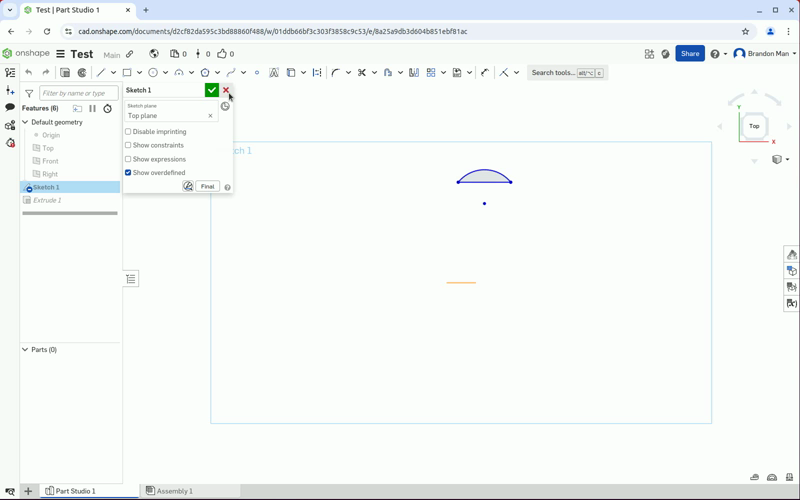
click(229, 92)
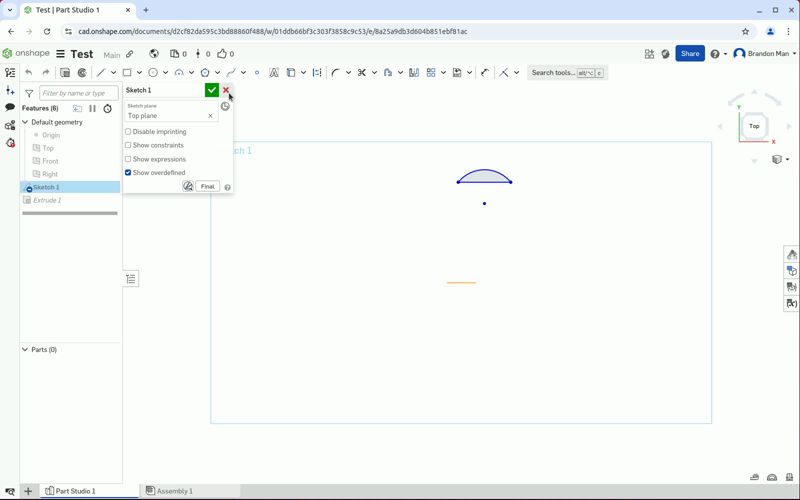
key(shift+s)
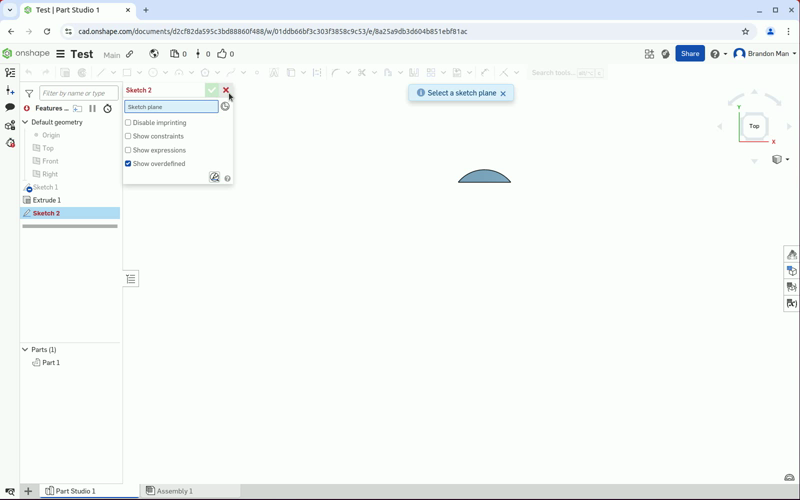
mouse_move(73, 150)
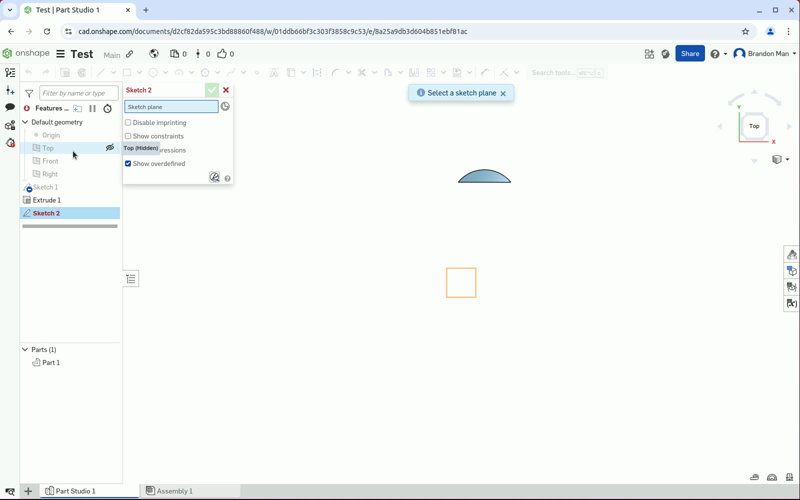
click(73, 150)
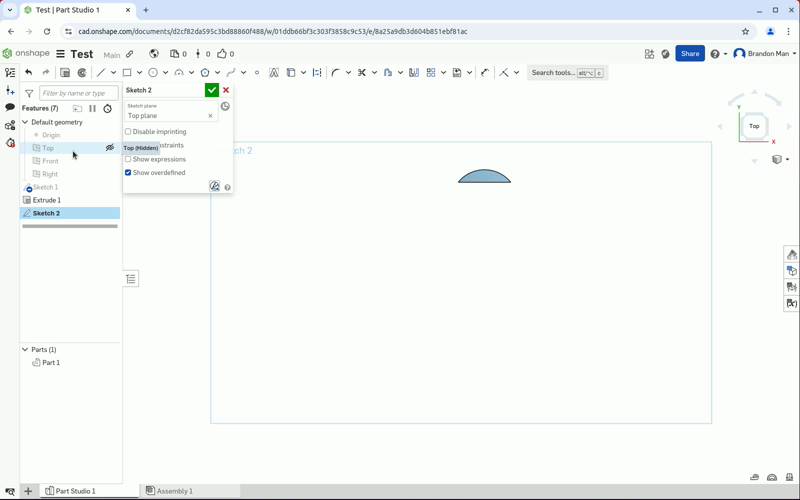
mouse_move(73, 352)
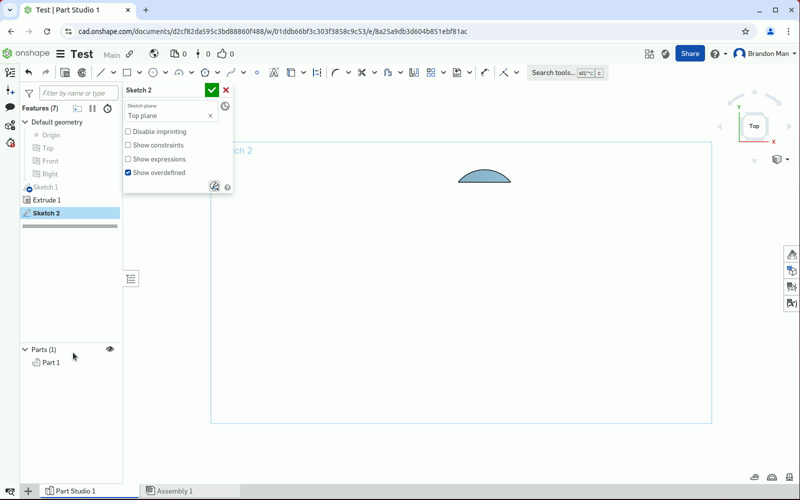
key(y)
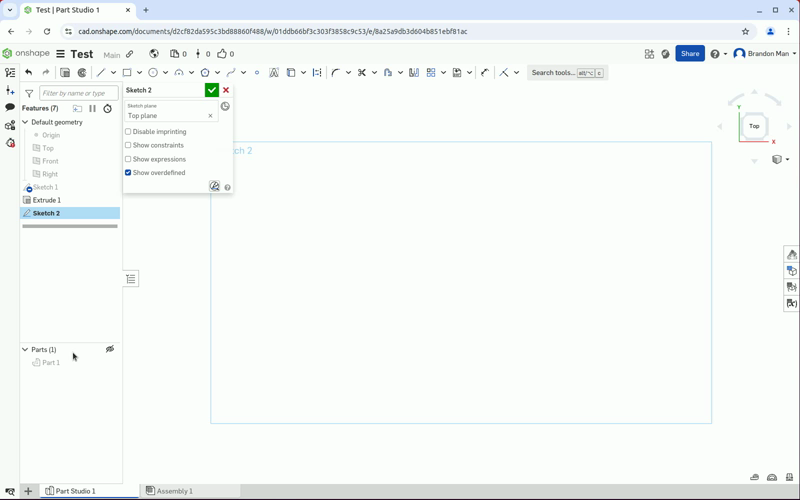
key(a)
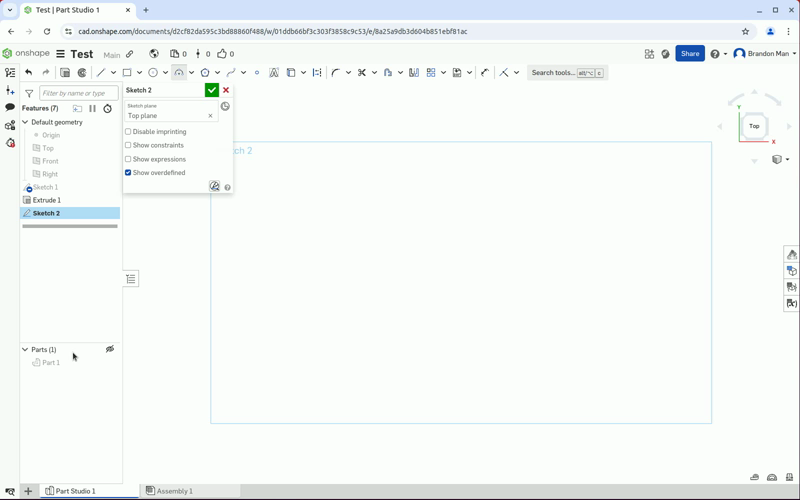
key_down(shift)
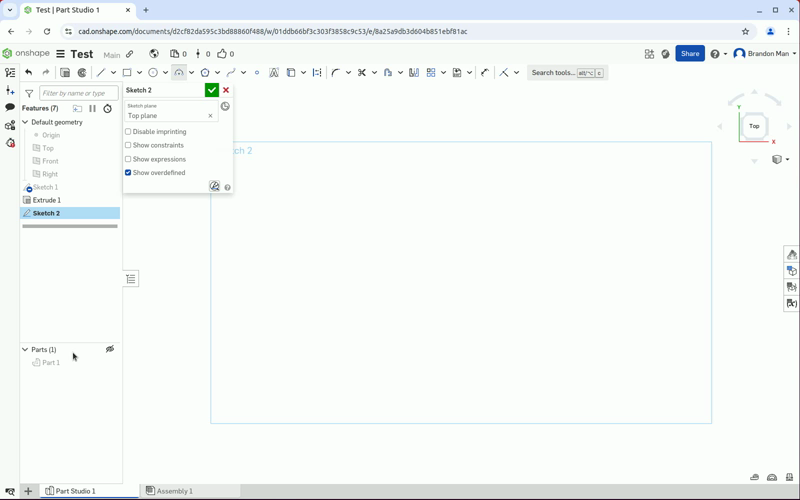
mouse_move(450, 294)
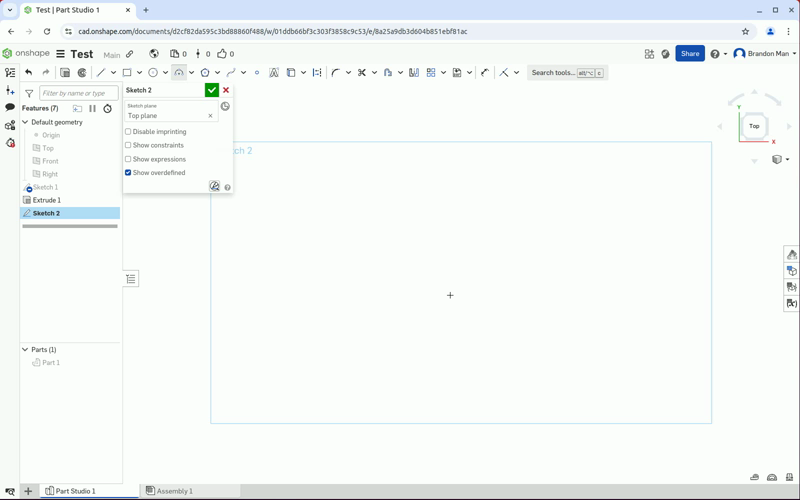
click(450, 294)
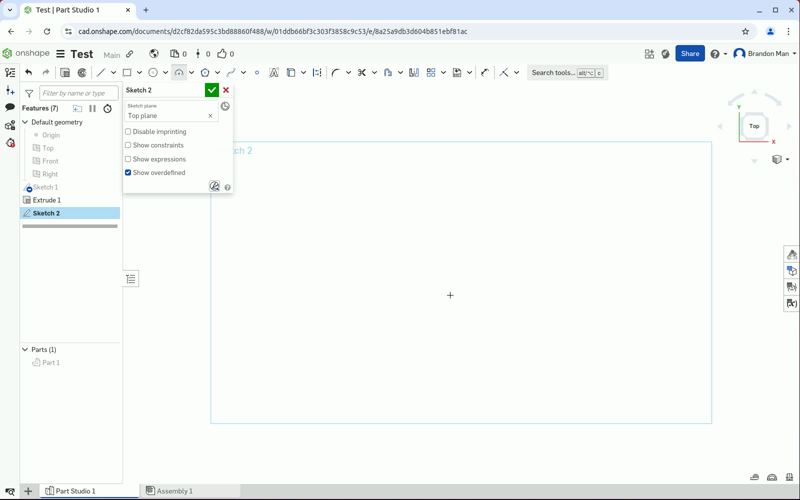
key_up(shift)
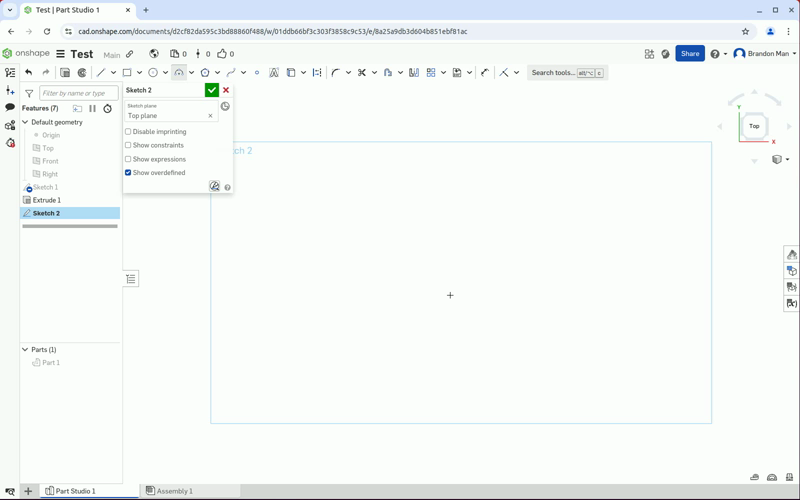
key_down(shift)
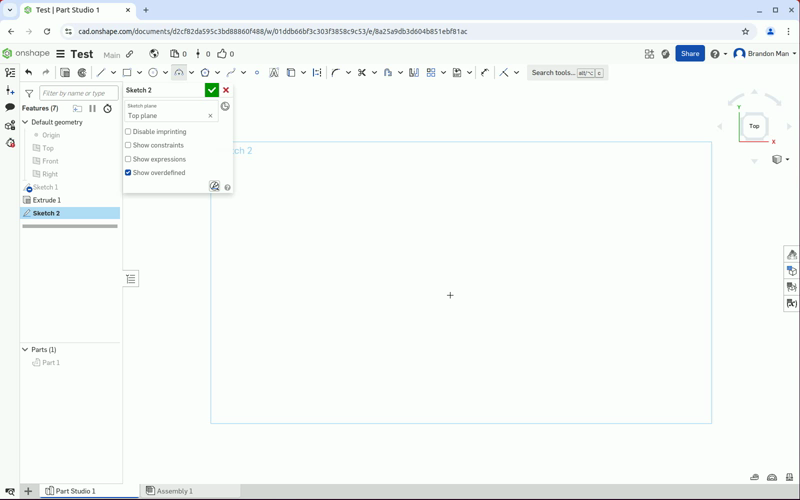
mouse_move(457, 301)
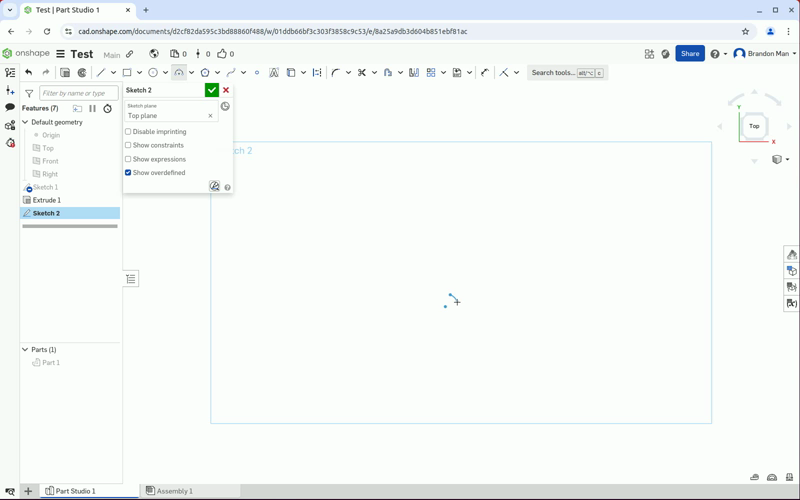
click(457, 301)
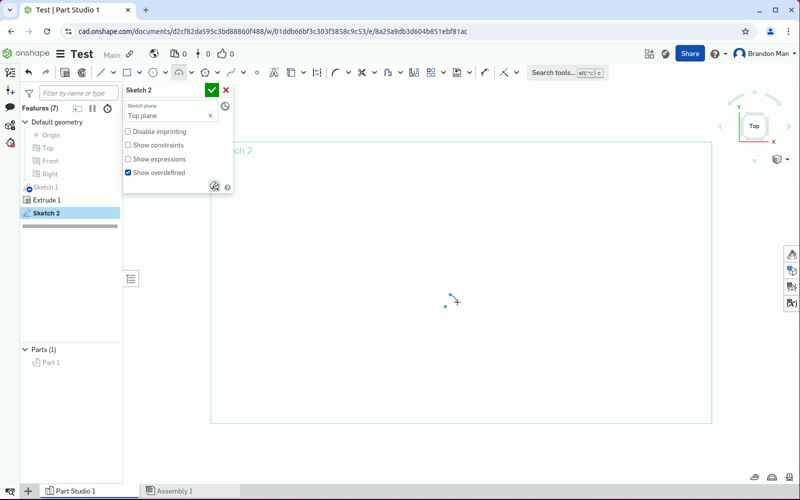
mouse_move(452, 299)
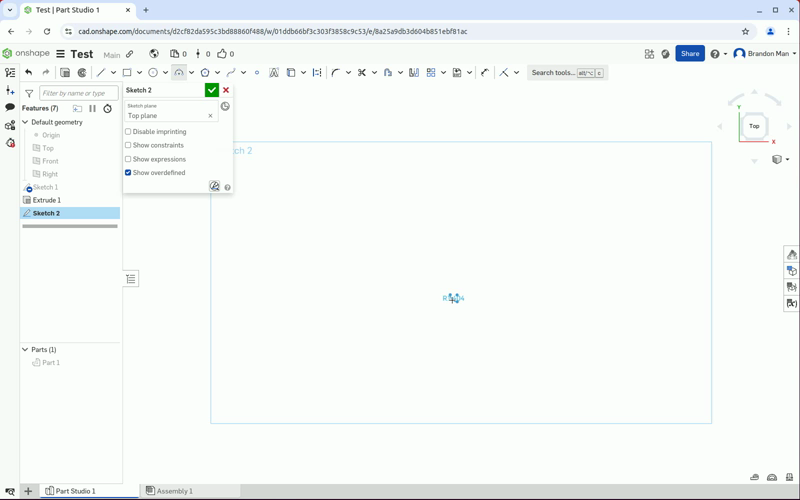
click(452, 299)
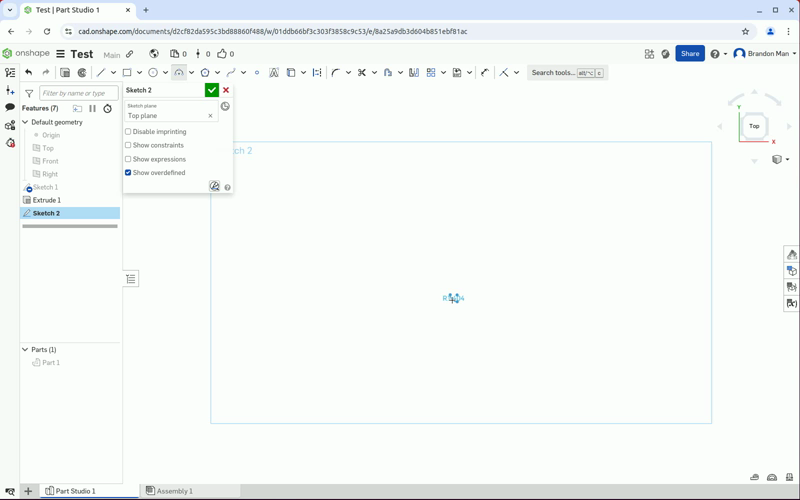
key_up(shift)
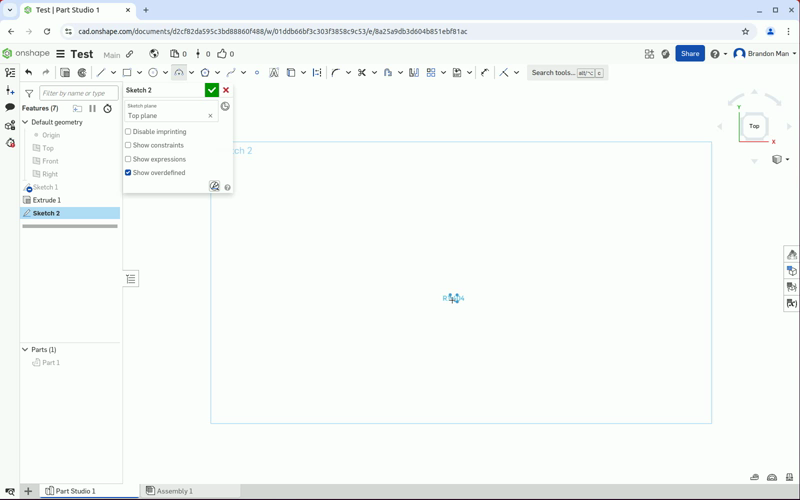
key(esc)
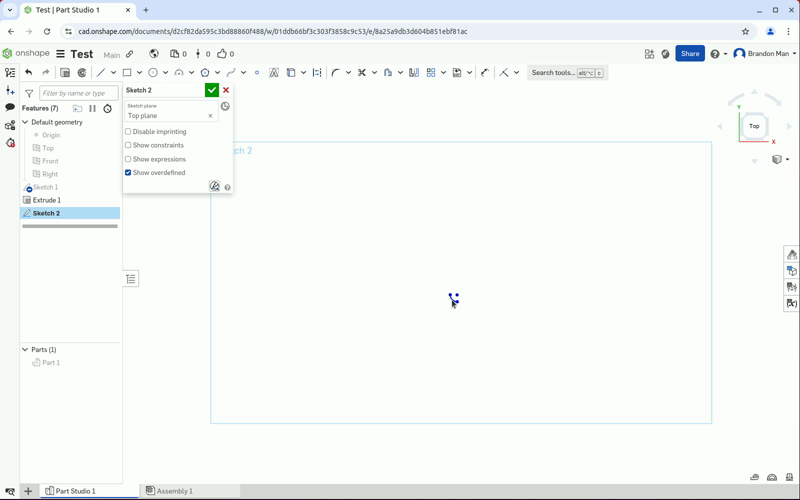
key(l)
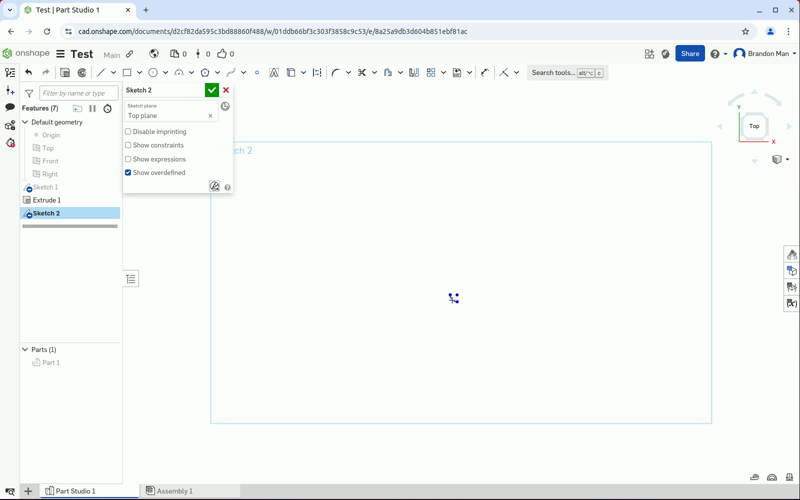
mouse_move(457, 301)
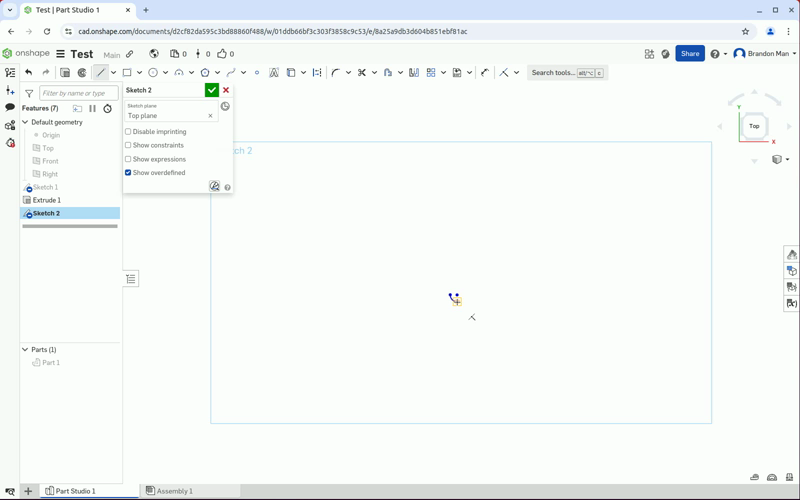
click(457, 301)
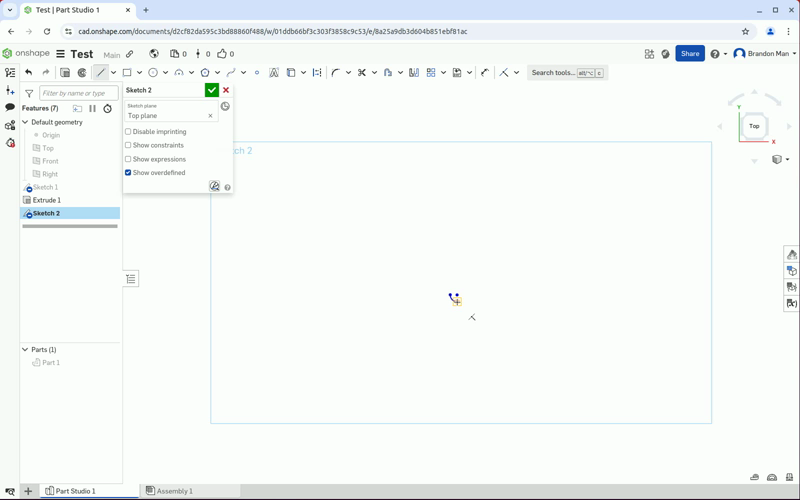
key_down(shift)
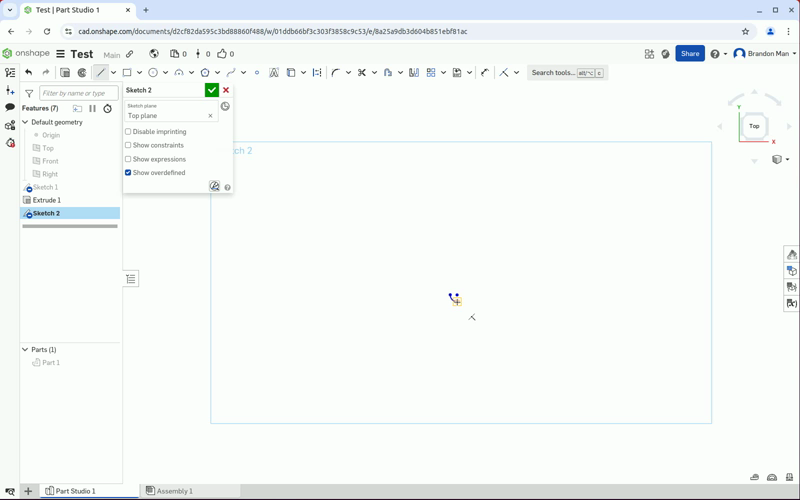
mouse_move(487, 301)
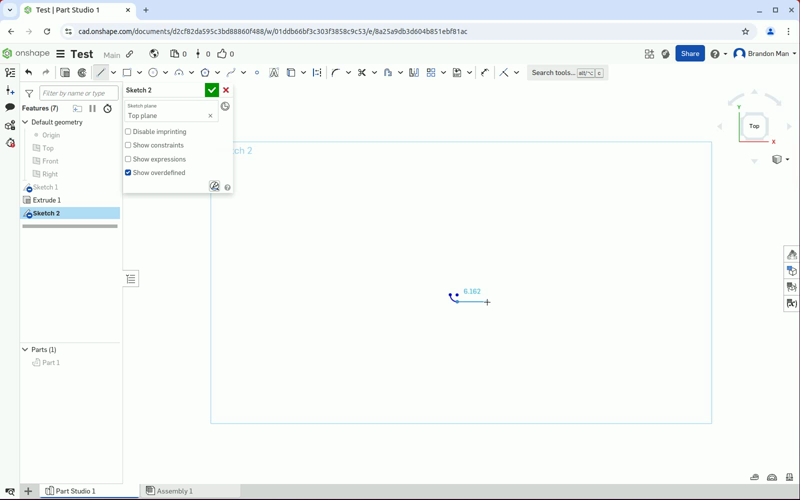
mouse_move(510, 301)
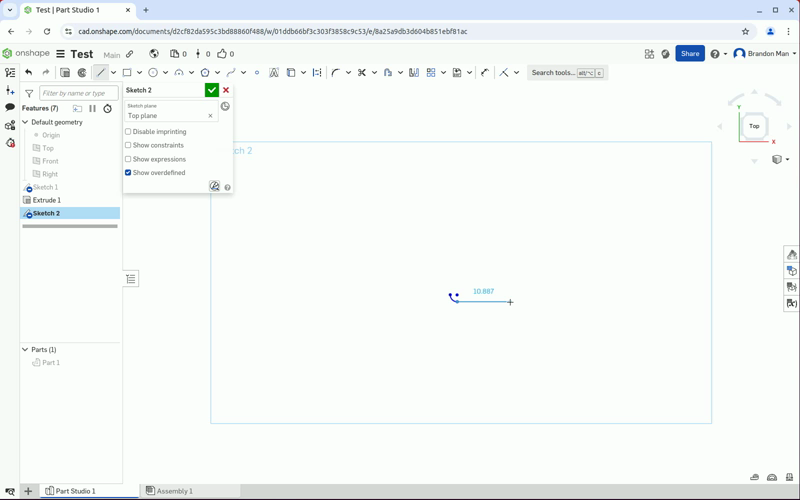
click(510, 301)
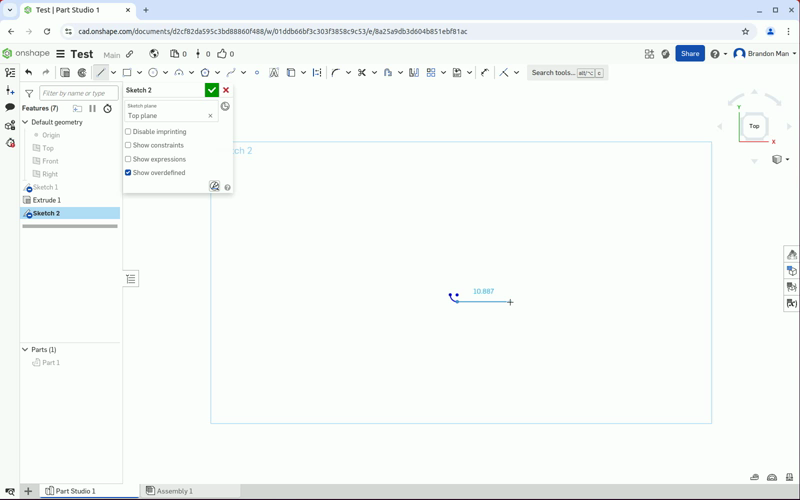
key_up(shift)
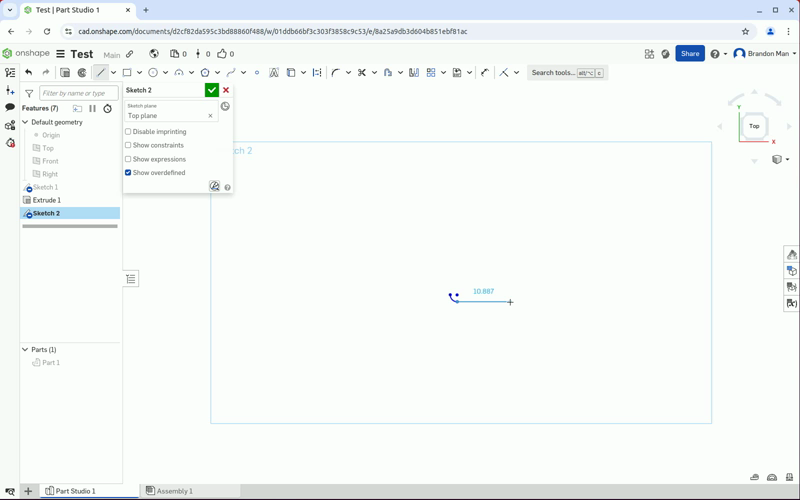
key(esc)
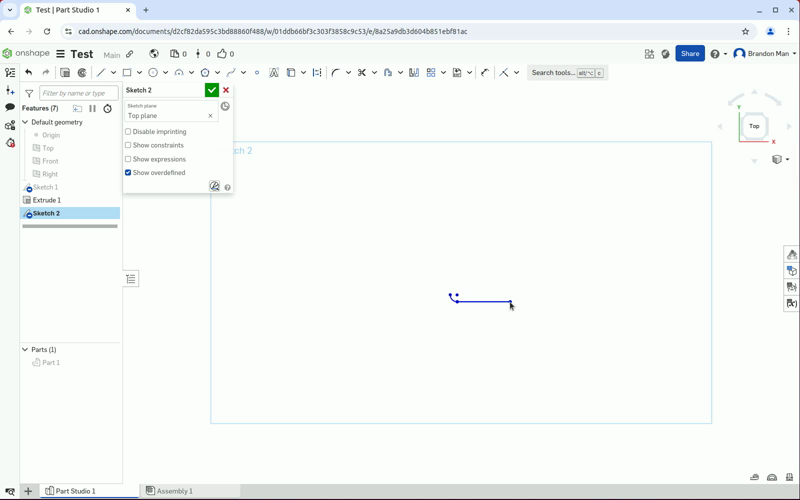
key(a)
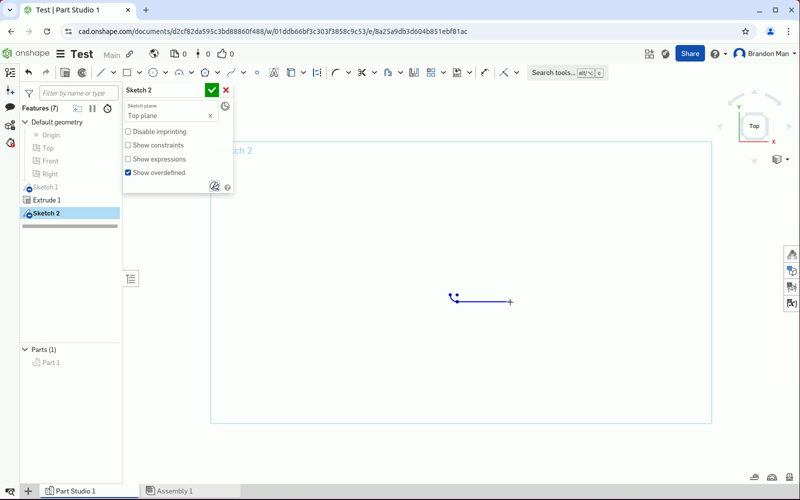
mouse_move(510, 301)
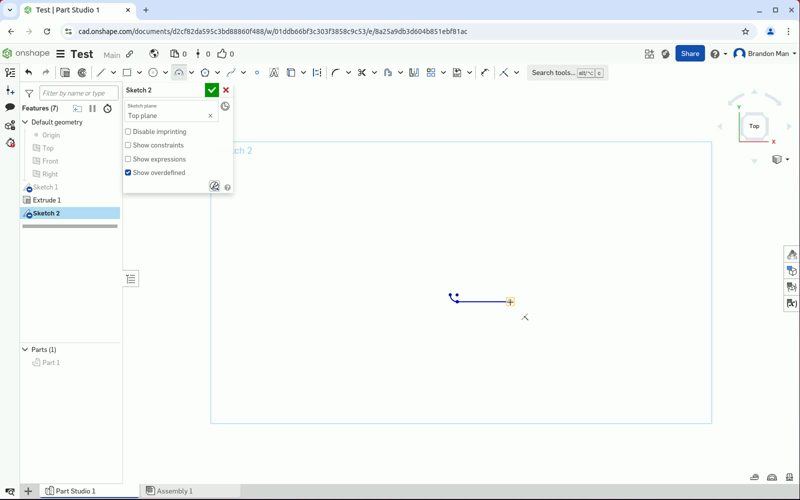
click(510, 301)
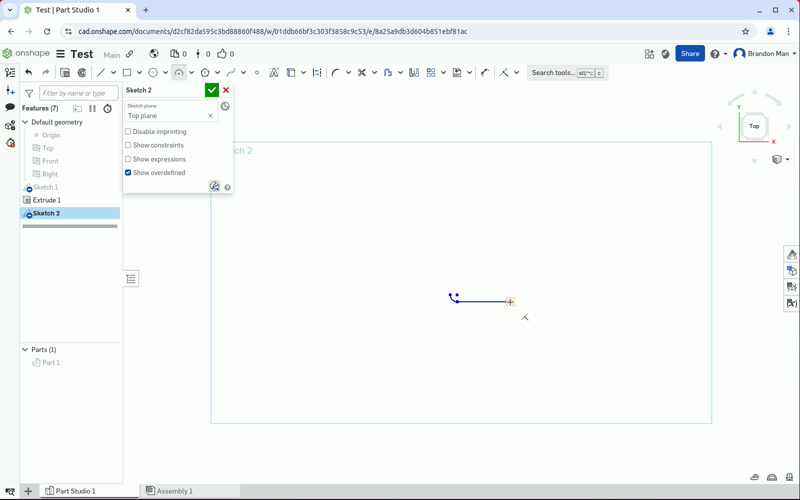
key_down(shift)
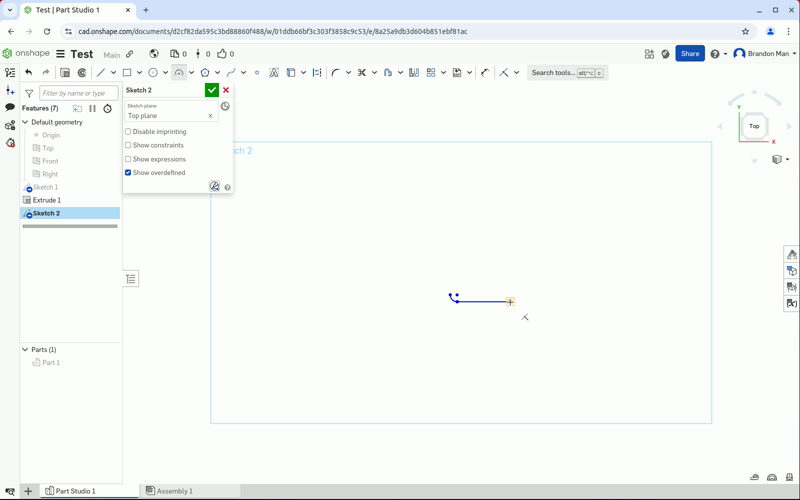
mouse_move(517, 294)
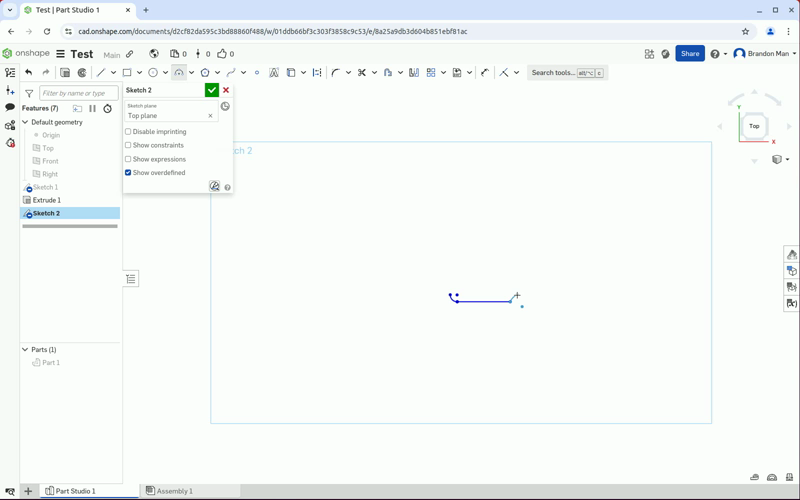
click(517, 294)
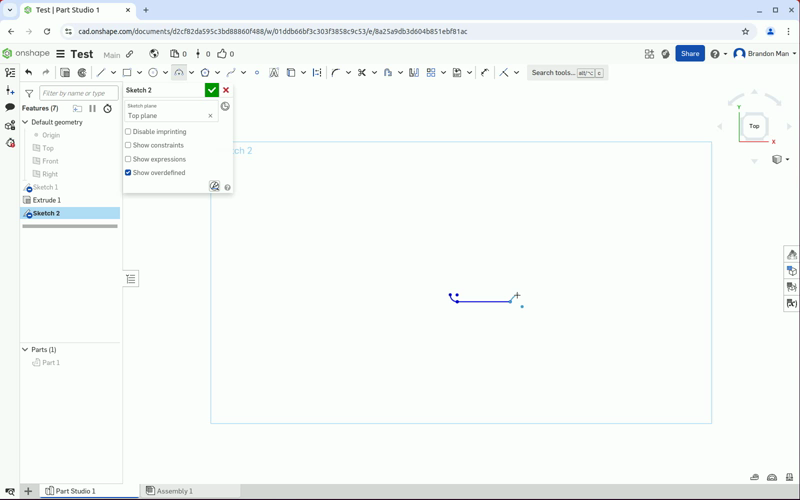
mouse_move(515, 299)
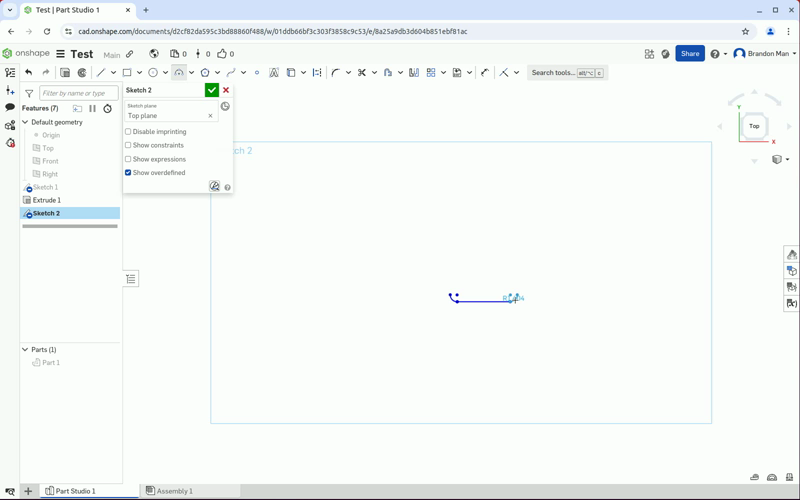
click(515, 299)
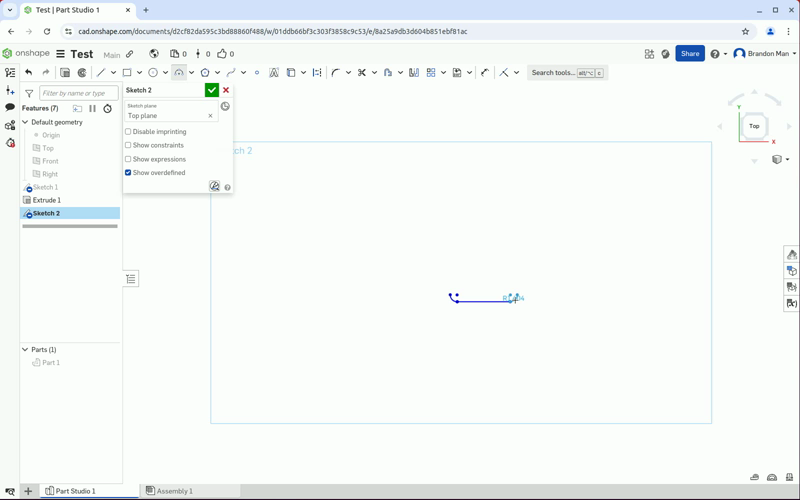
key_up(shift)
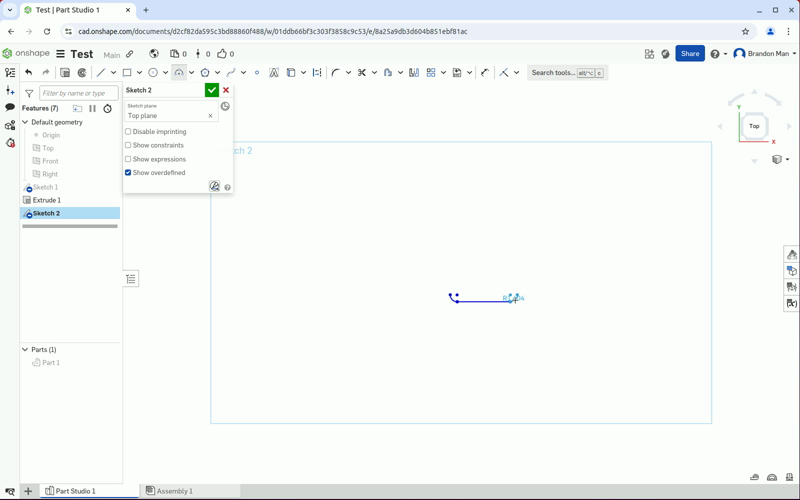
key(esc)
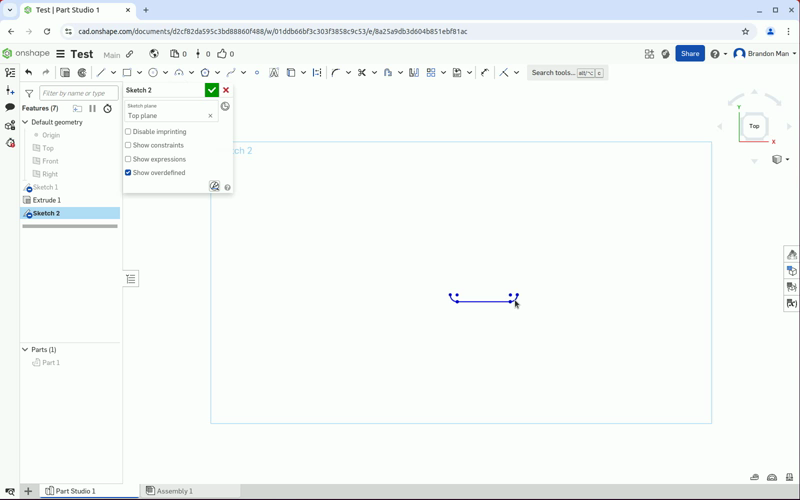
key(l)
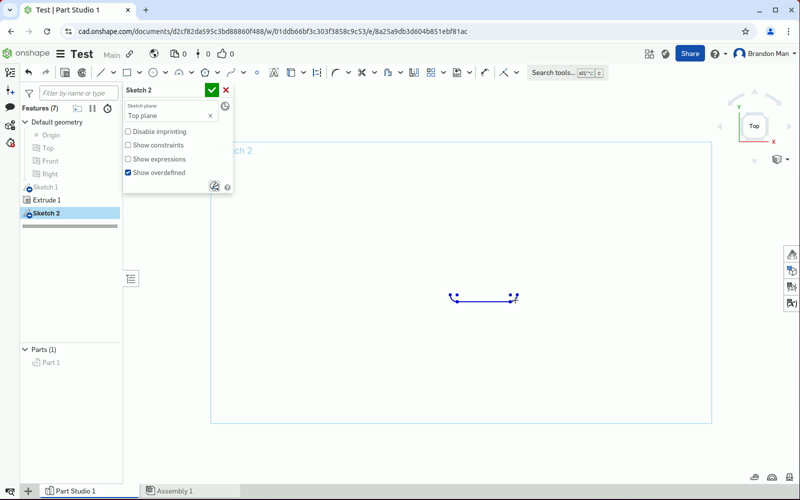
mouse_move(517, 294)
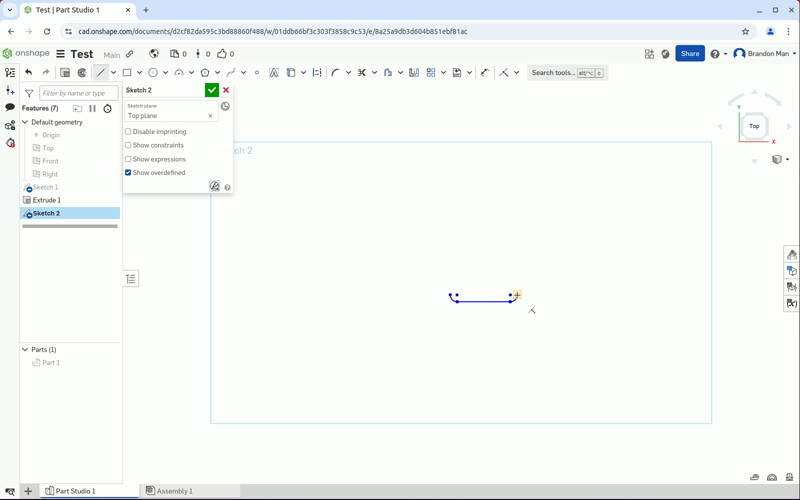
click(517, 294)
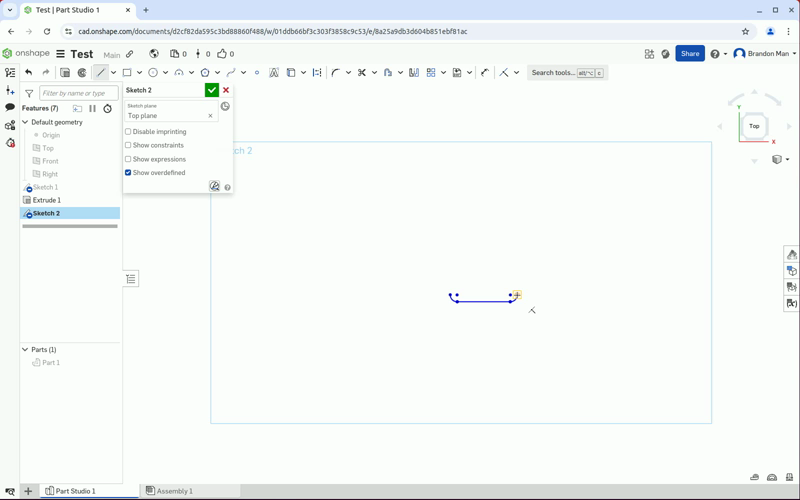
key_down(shift)
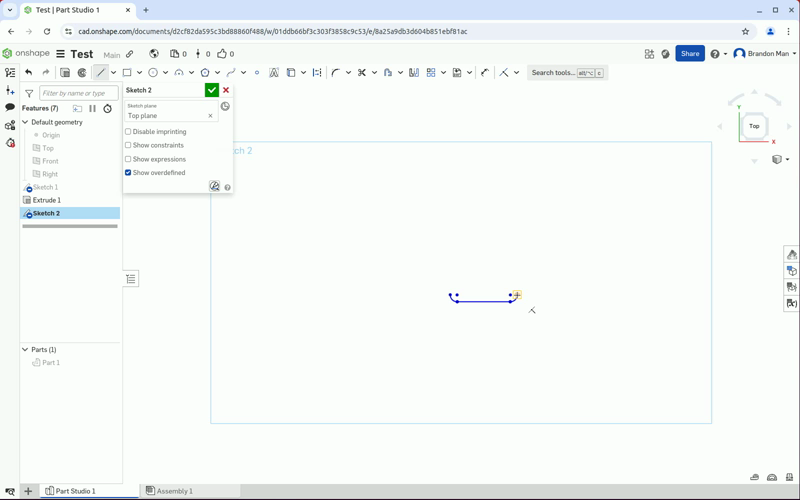
mouse_move(517, 190)
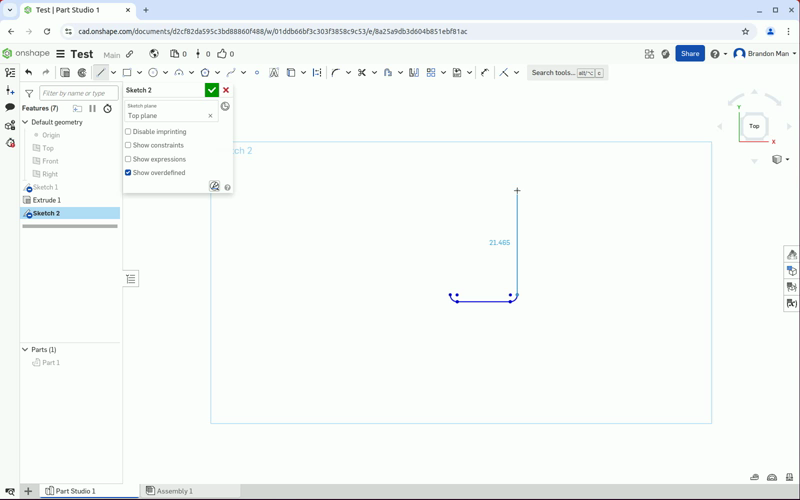
click(517, 190)
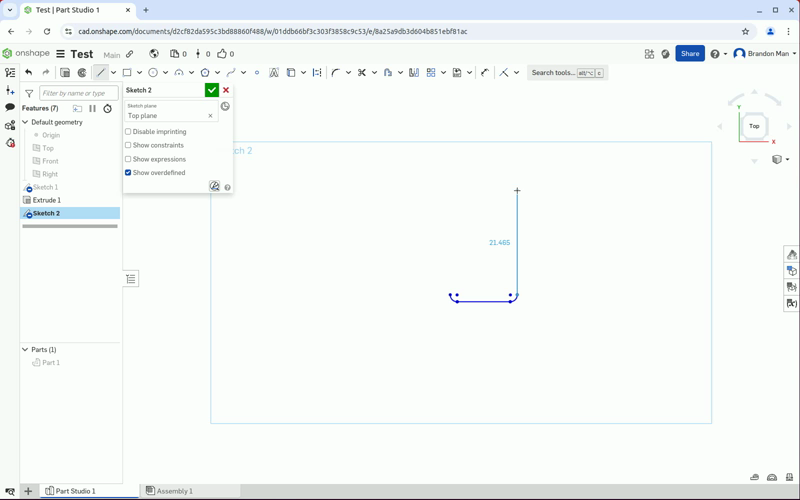
key_up(shift)
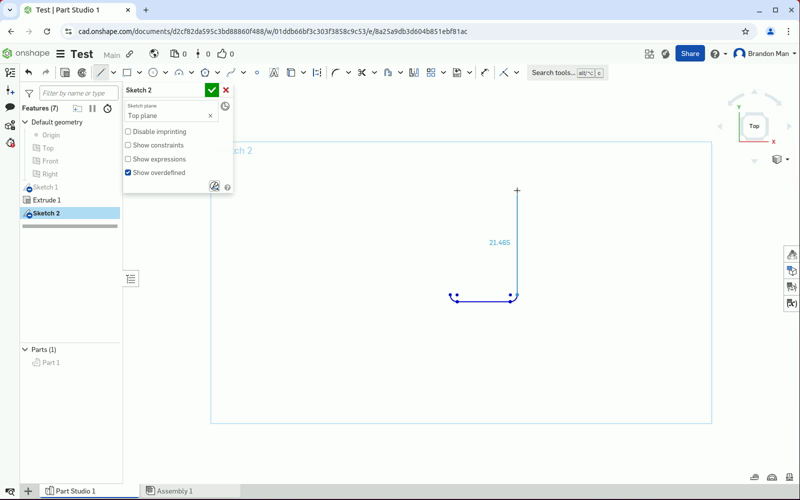
key(esc)
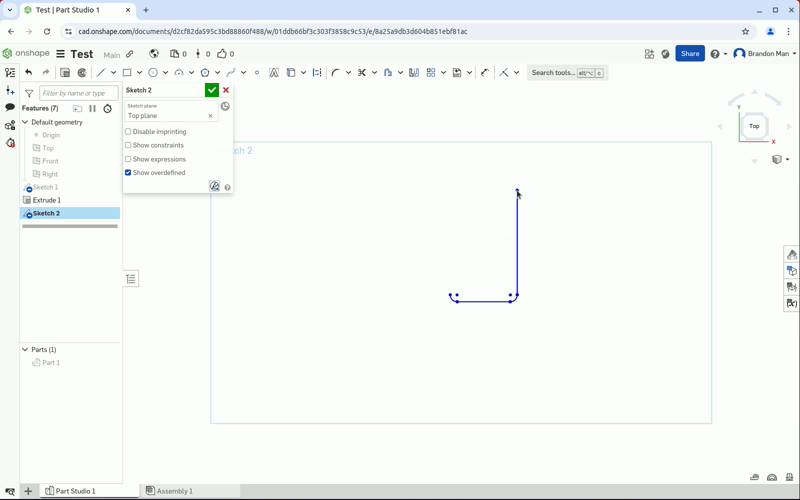
key(a)
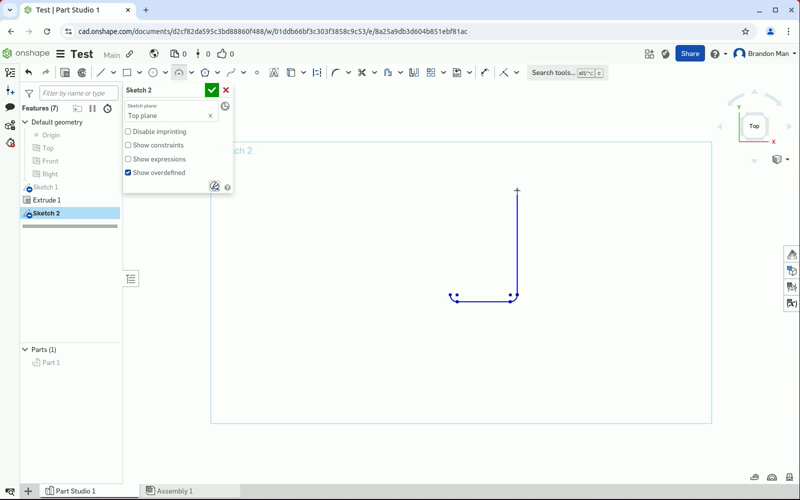
mouse_move(517, 190)
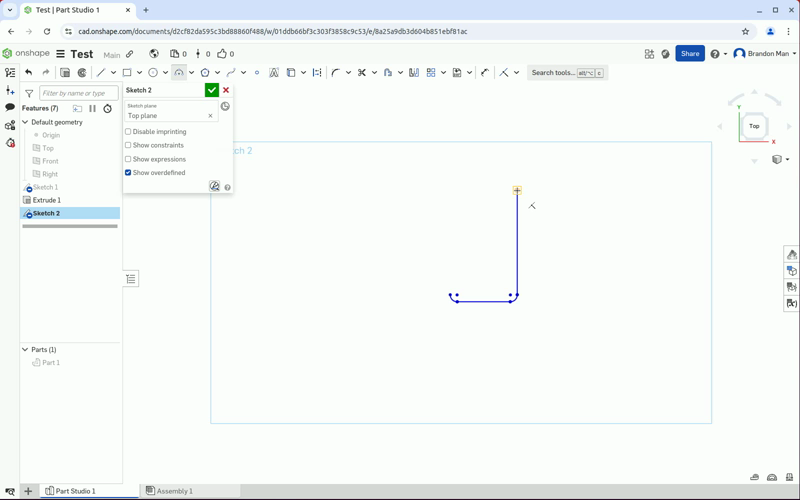
click(517, 190)
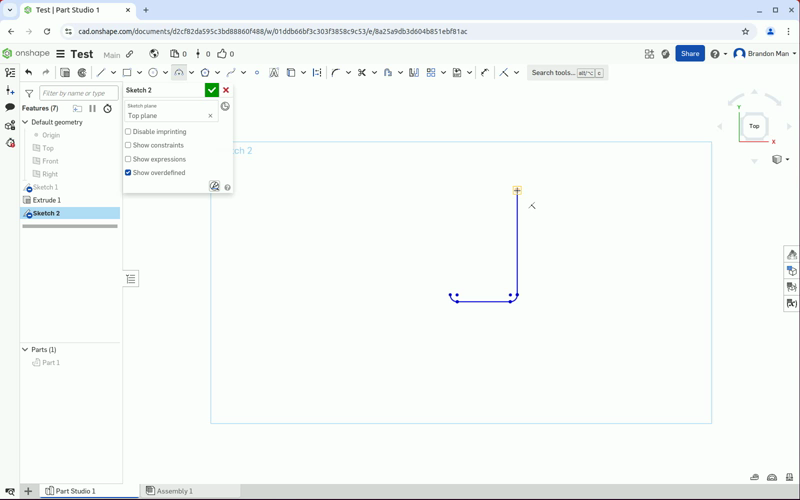
key_down(shift)
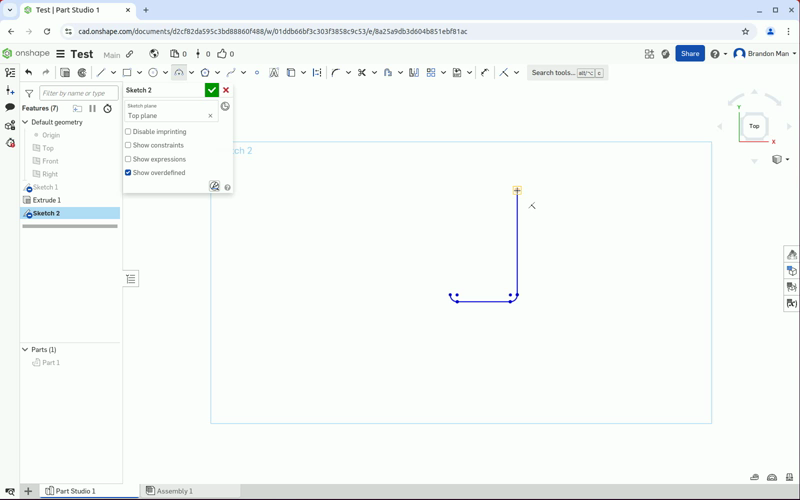
mouse_move(510, 183)
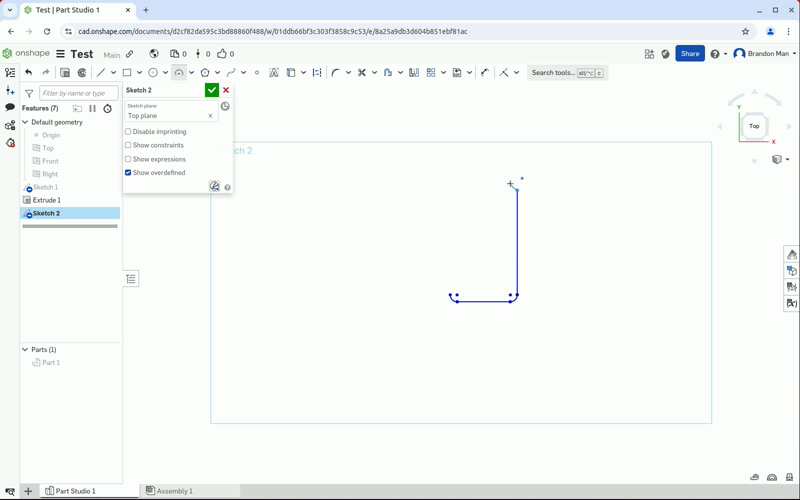
click(510, 183)
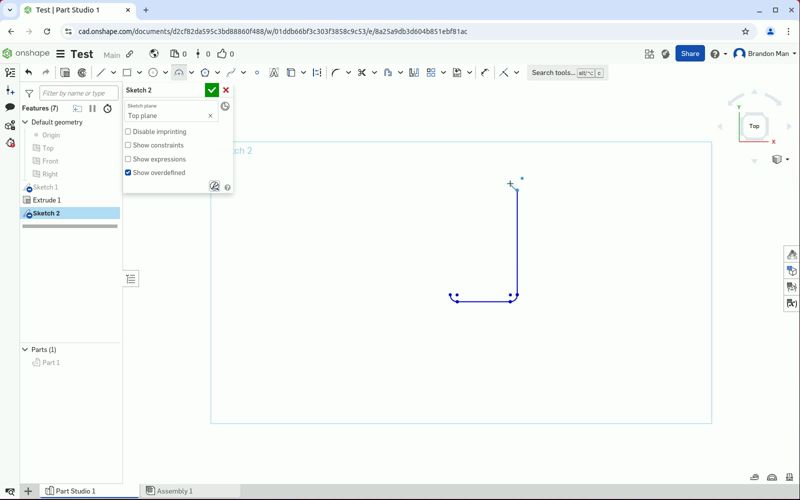
mouse_move(515, 185)
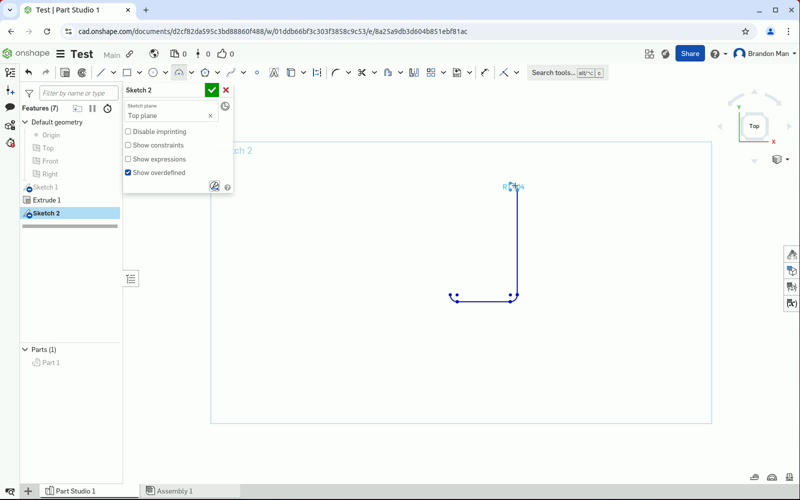
click(515, 185)
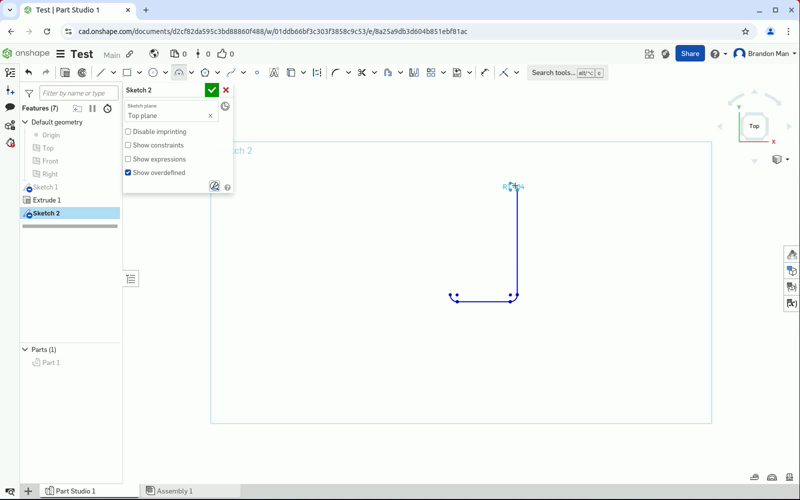
key_up(shift)
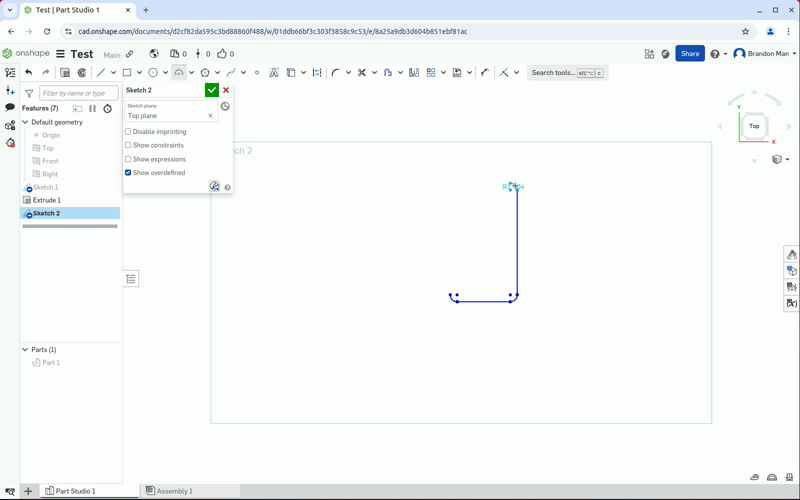
key(esc)
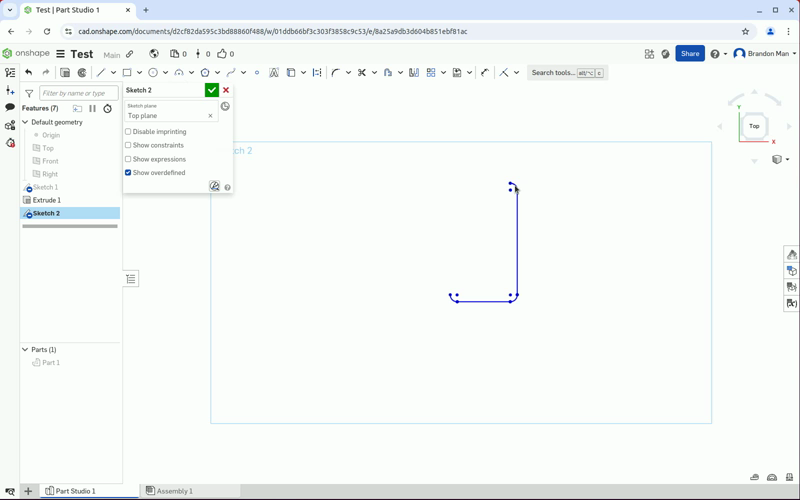
key(l)
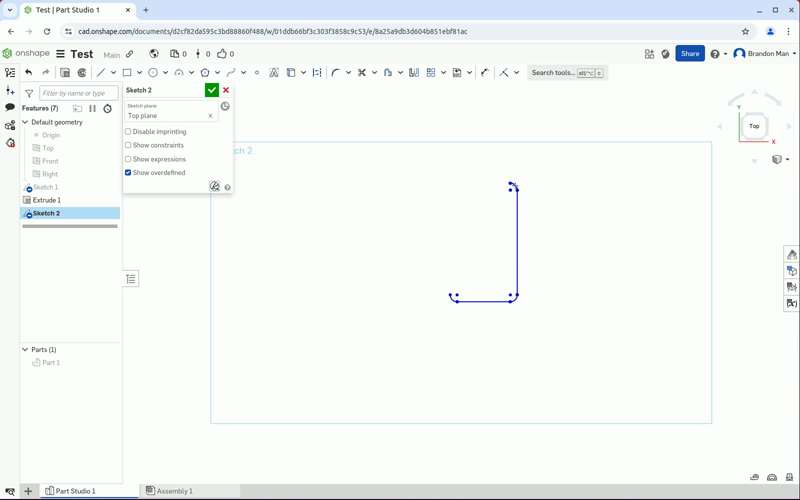
mouse_move(510, 183)
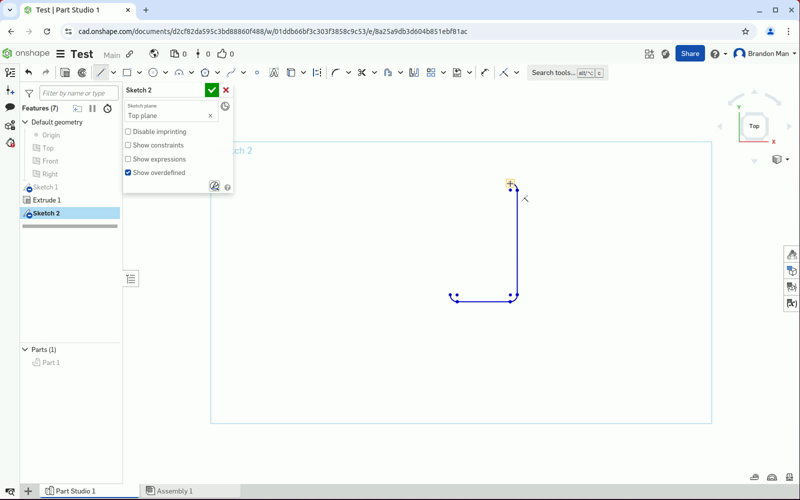
click(510, 183)
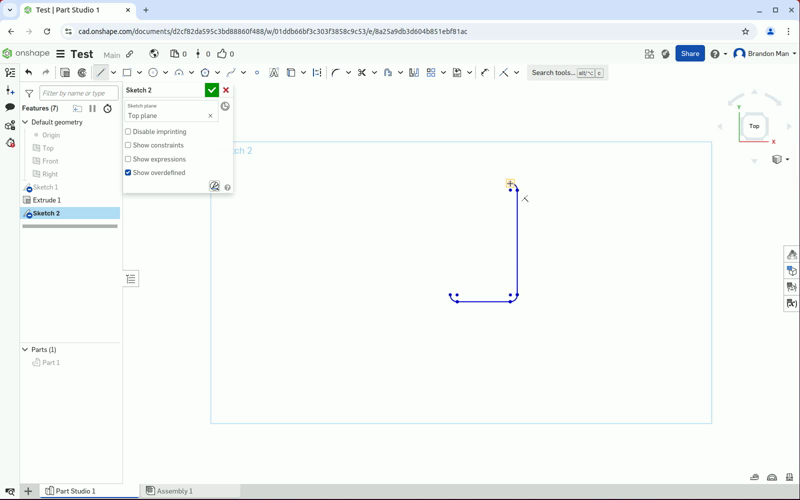
key_down(shift)
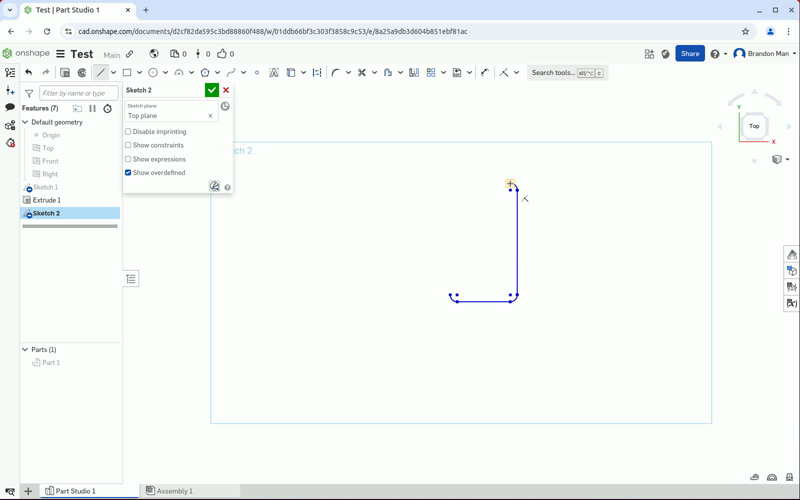
mouse_move(540, 183)
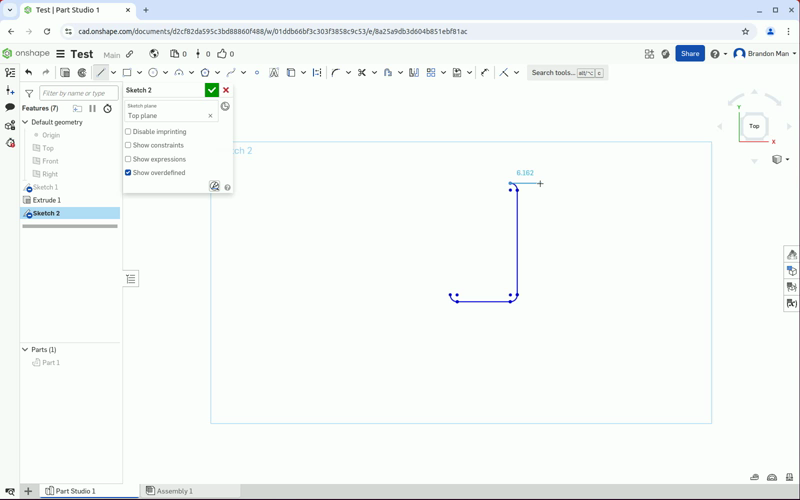
mouse_move(457, 183)
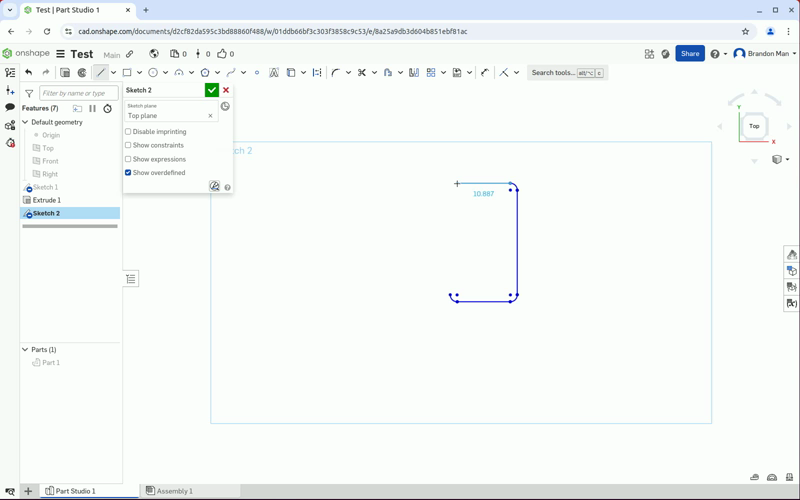
click(457, 183)
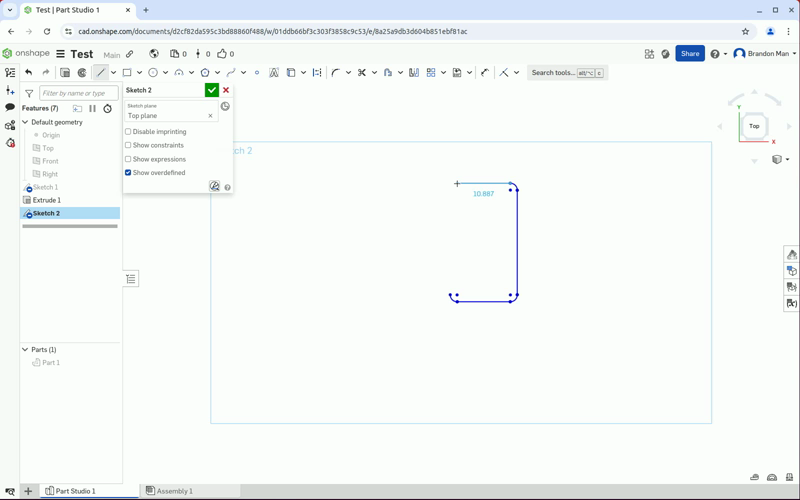
key_up(shift)
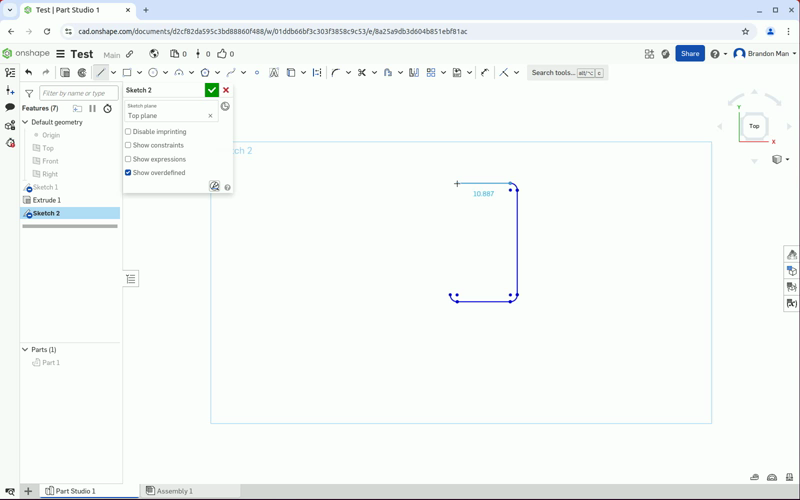
key(esc)
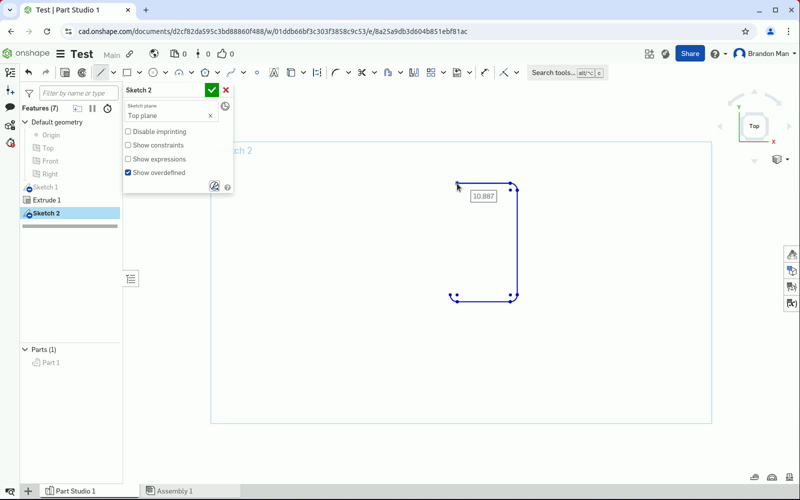
key(a)
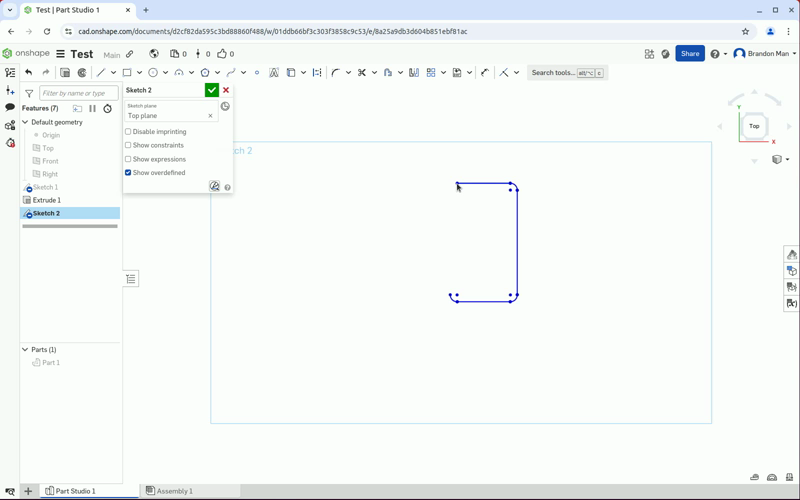
mouse_move(457, 183)
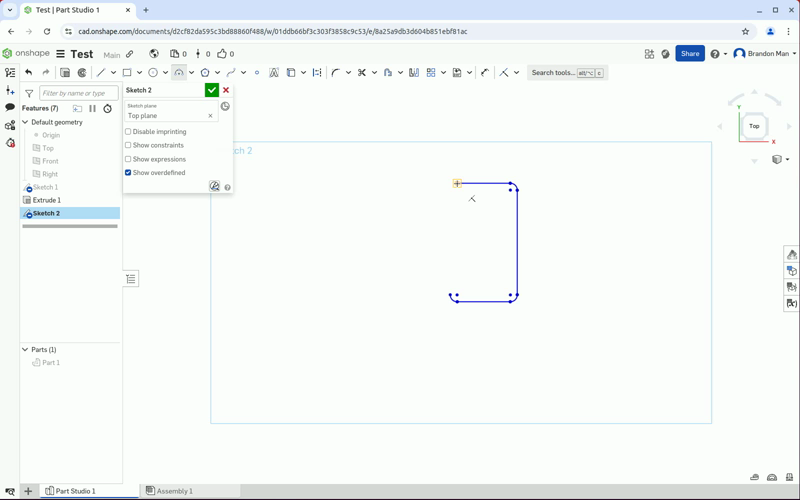
click(457, 183)
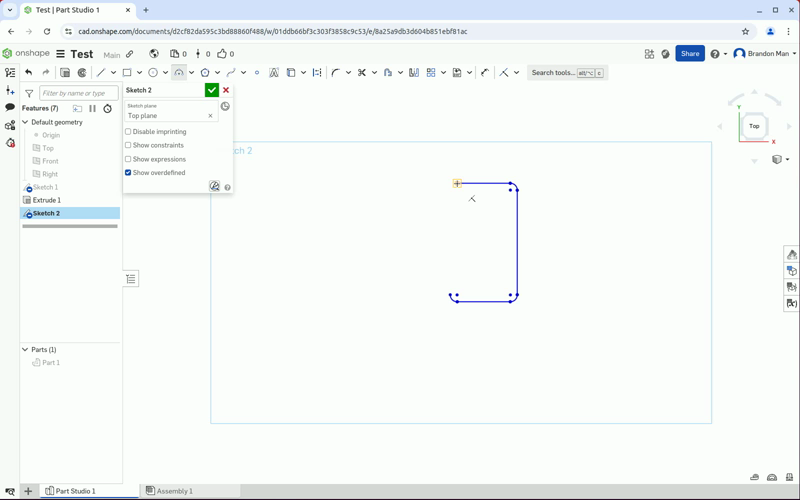
key_down(shift)
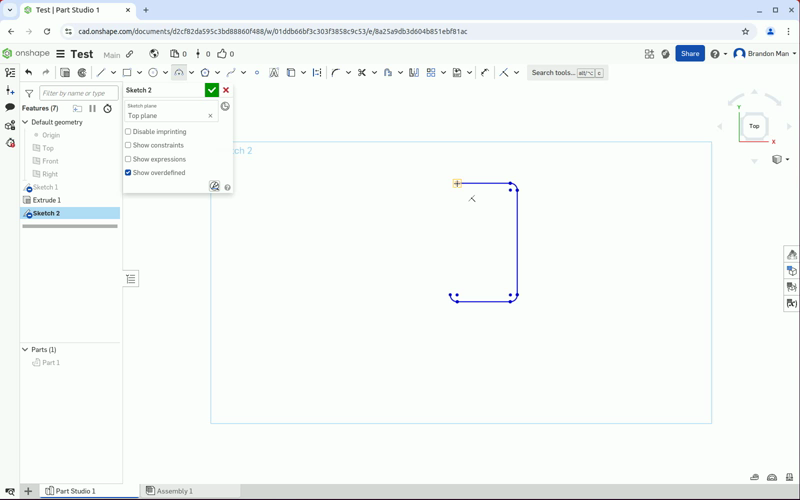
mouse_move(450, 190)
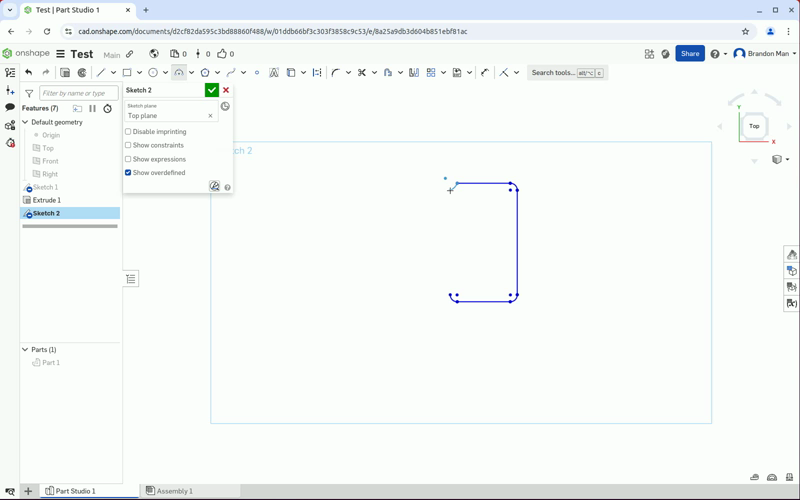
click(450, 190)
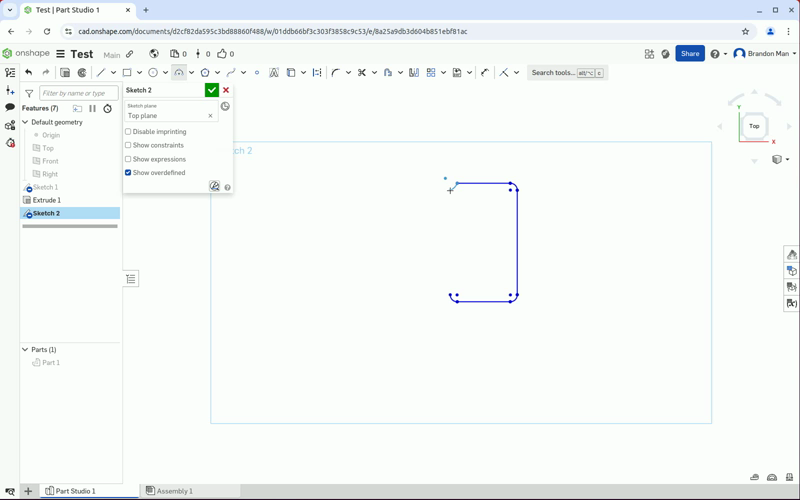
mouse_move(452, 185)
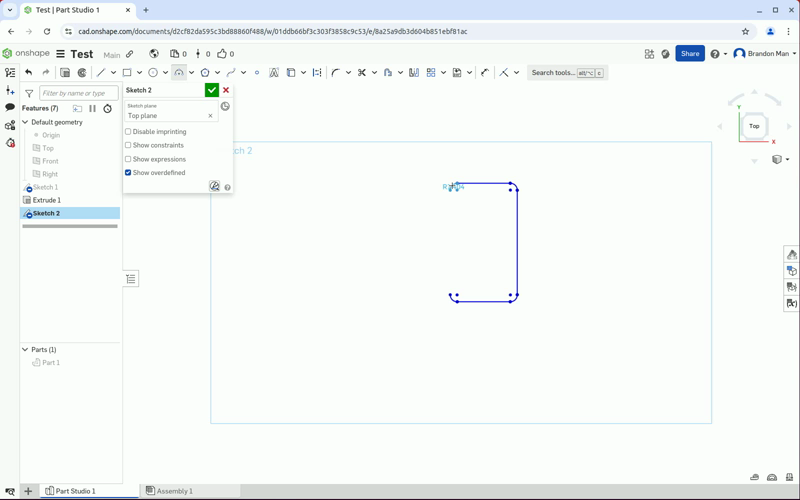
click(452, 185)
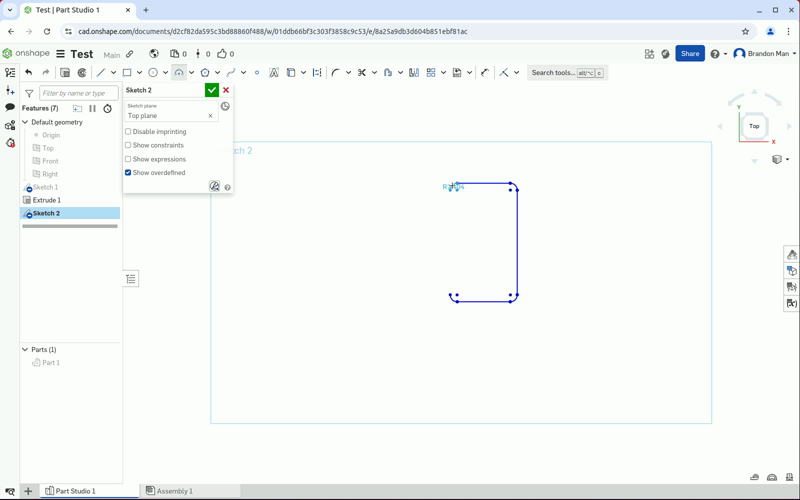
key_up(shift)
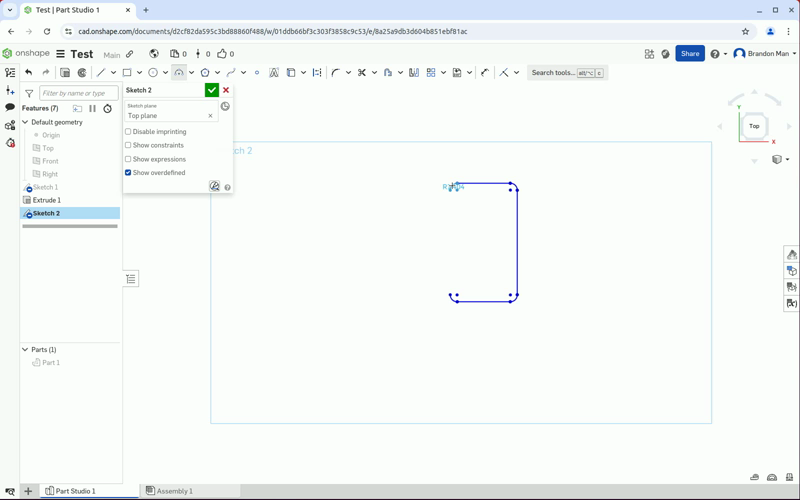
key(esc)
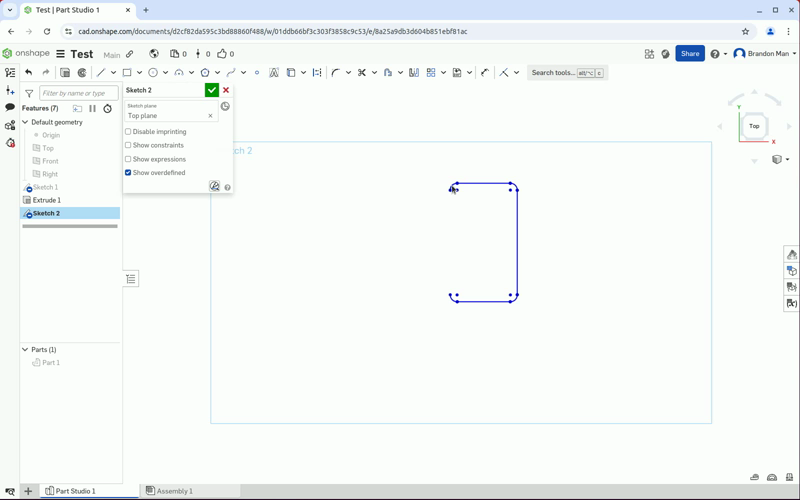
key(l)
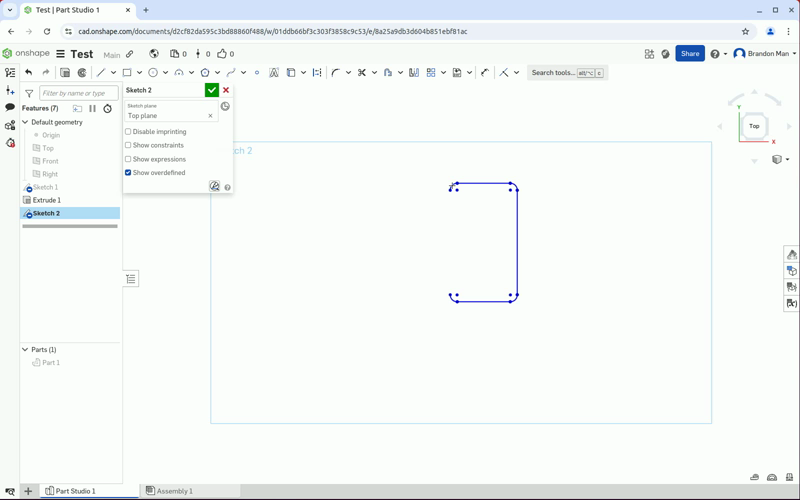
mouse_move(450, 190)
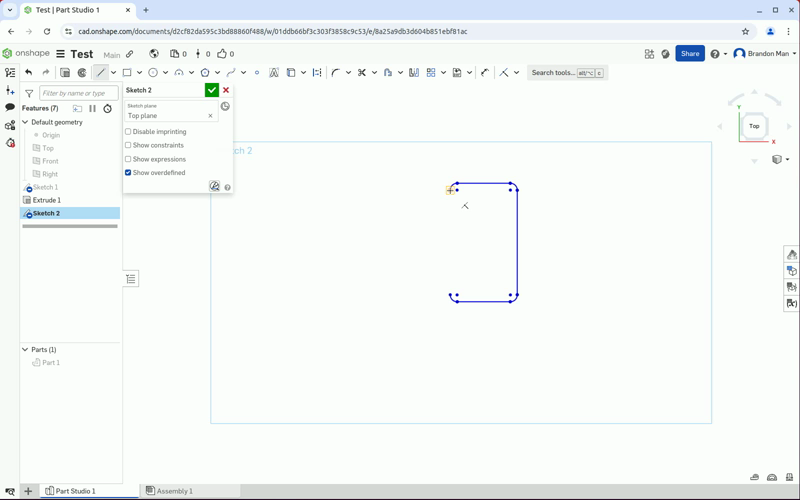
click(450, 190)
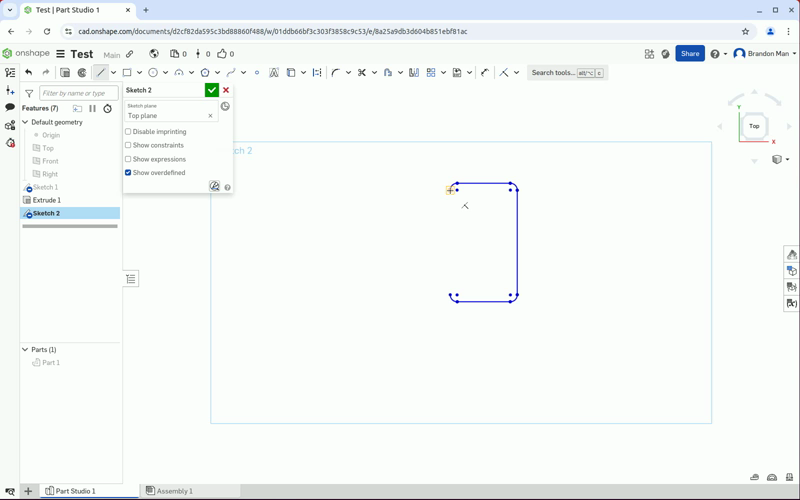
key_down(shift)
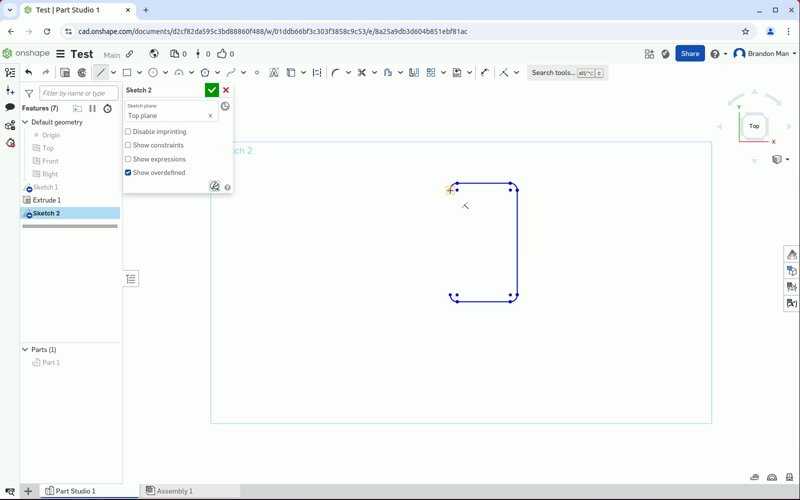
mouse_move(450, 294)
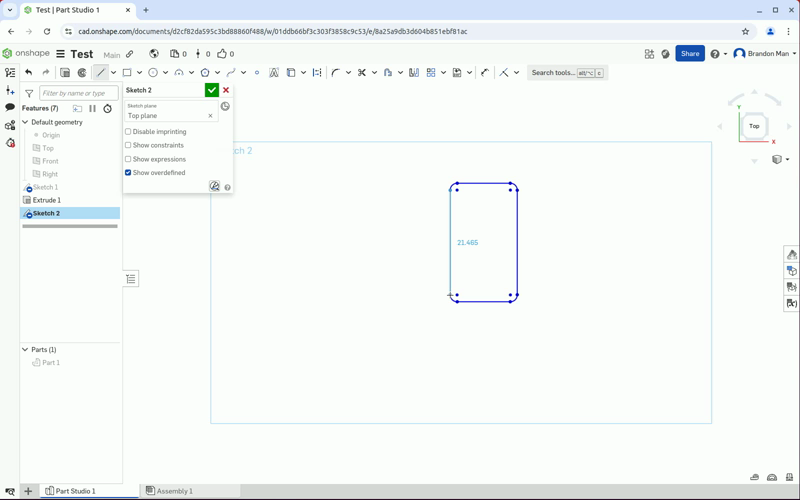
key_up(shift)
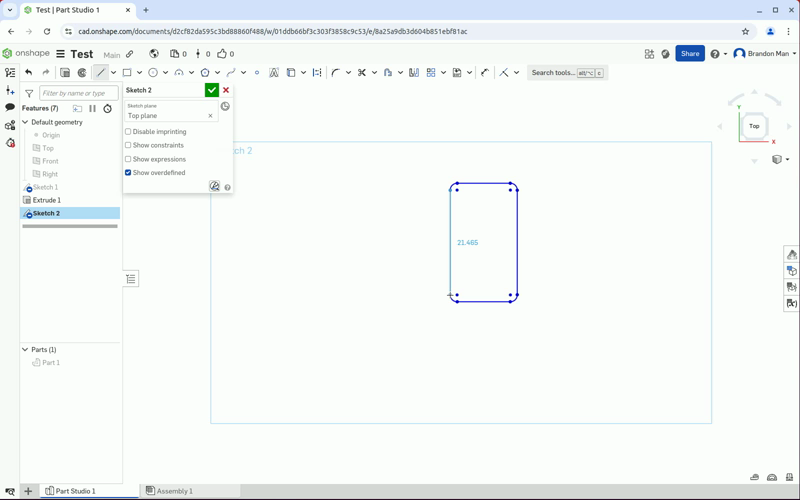
click(450, 294)
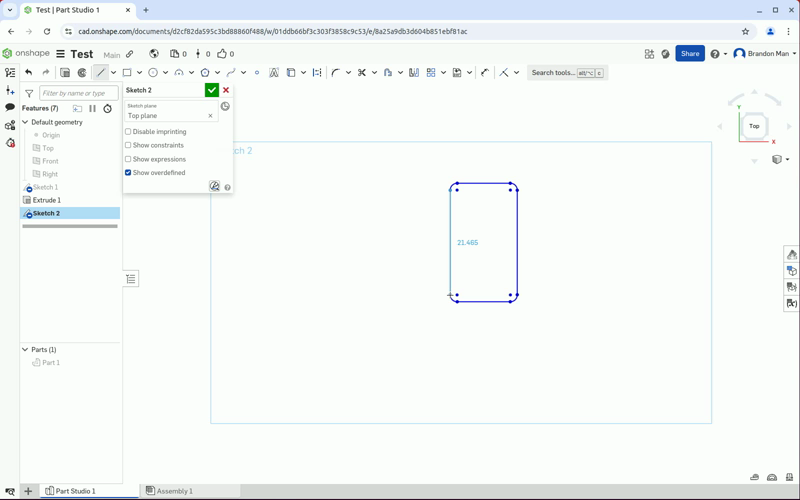
key(esc)
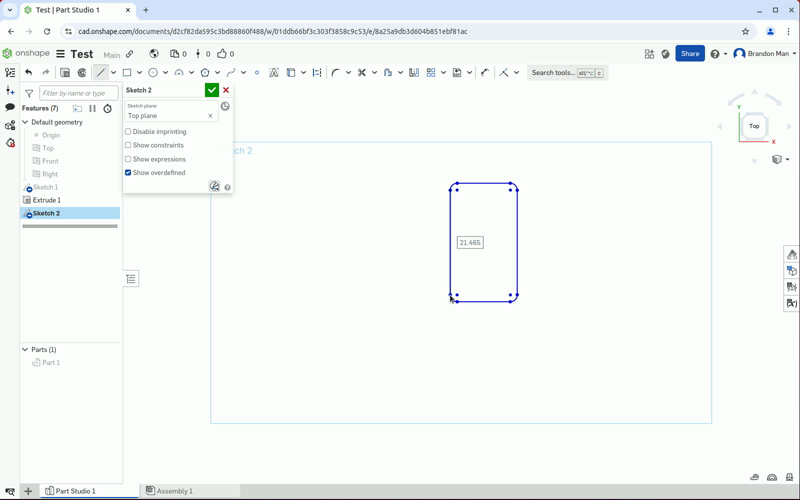
mouse_move(467, 279)
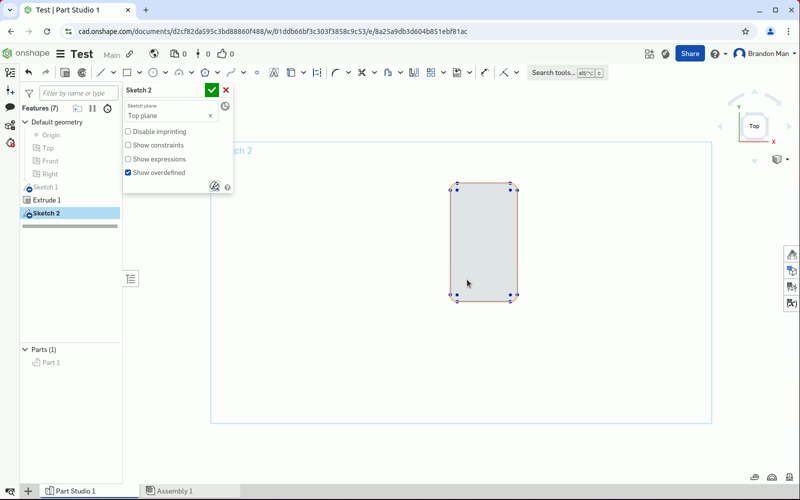
click(467, 279)
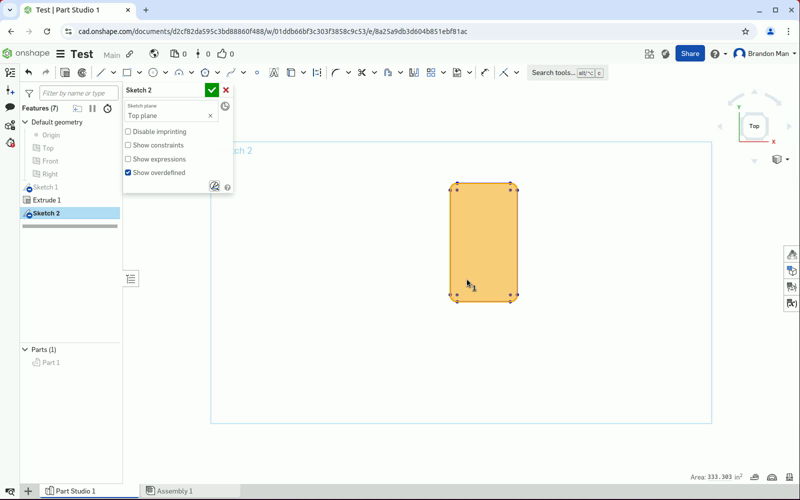
mouse_move(73, 352)
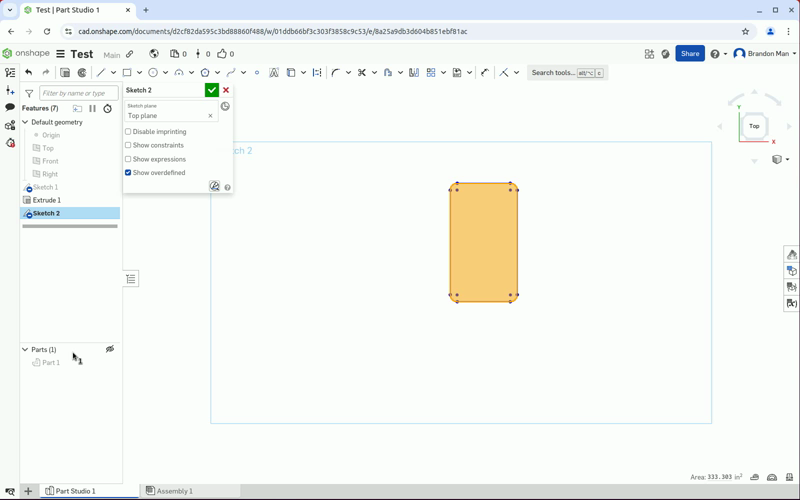
key(shift+y)
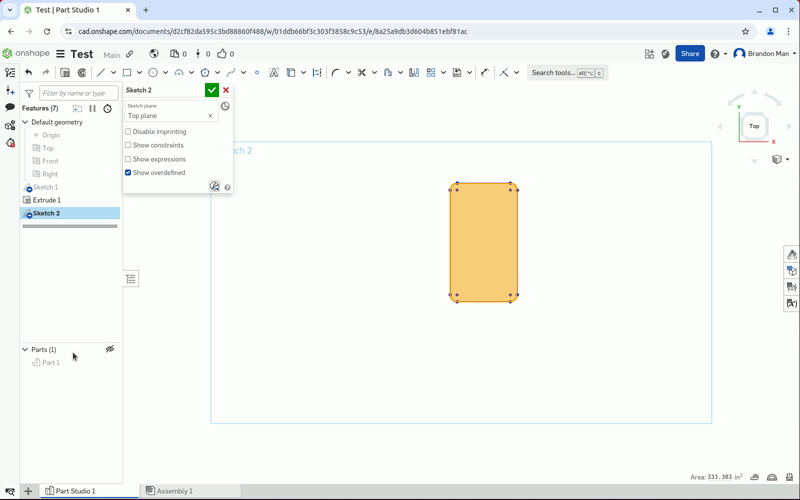
key(shift+e)
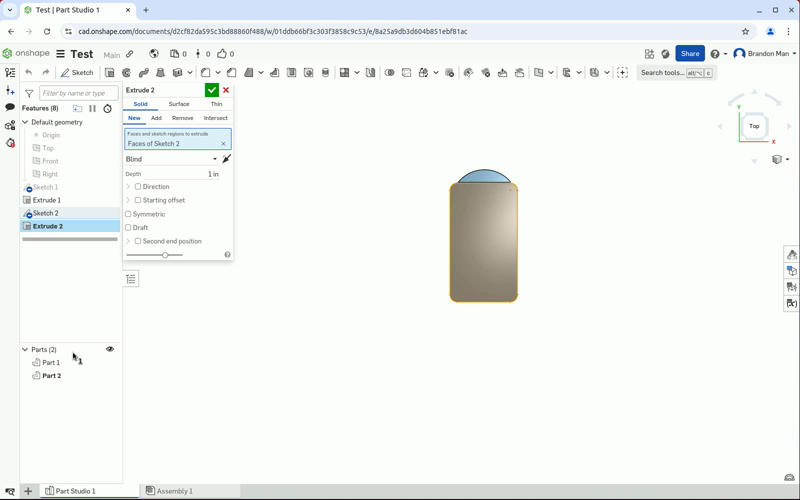
mouse_move(143, 106)
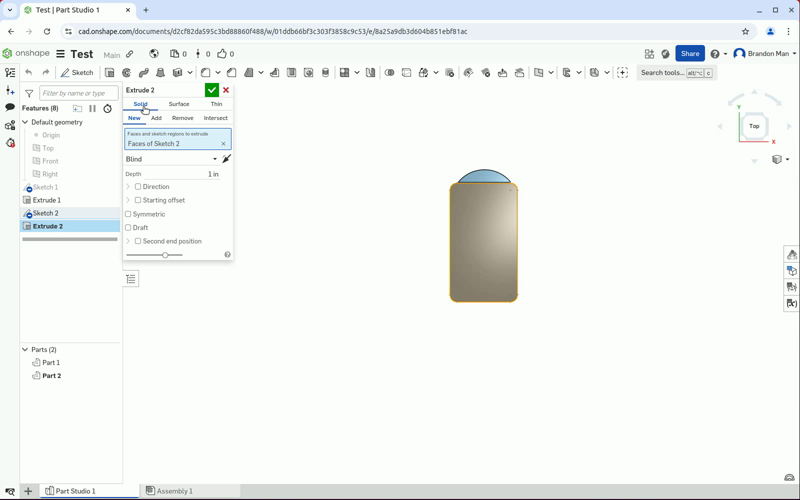
click(143, 106)
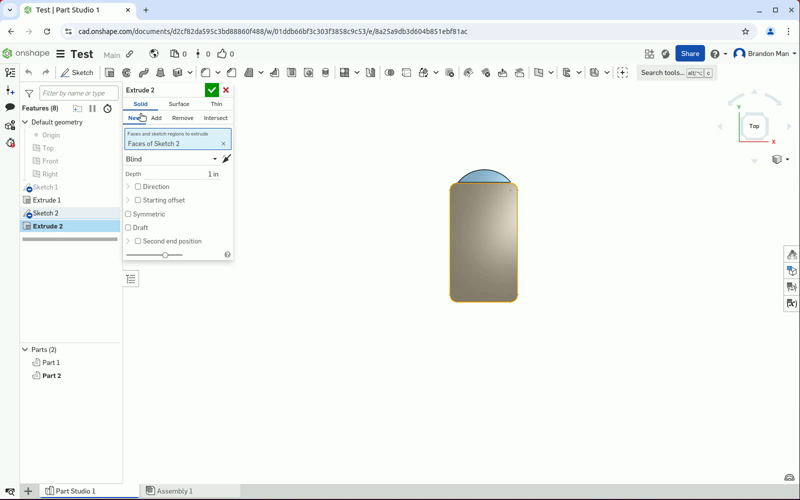
mouse_move(137, 120)
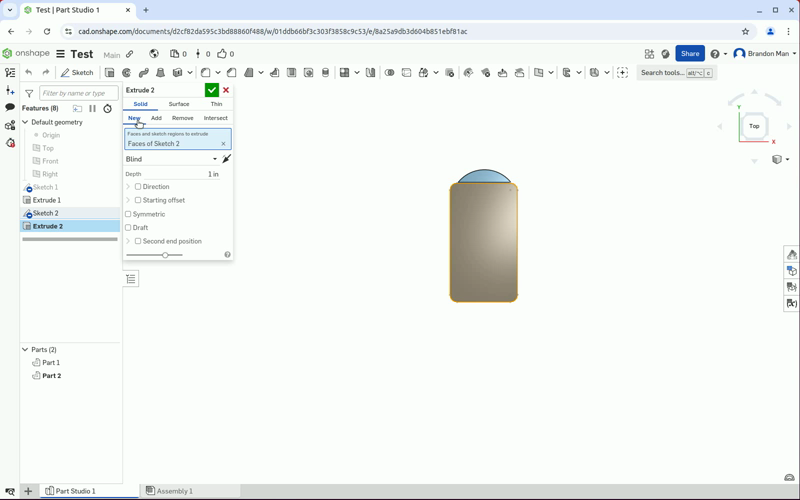
click(137, 120)
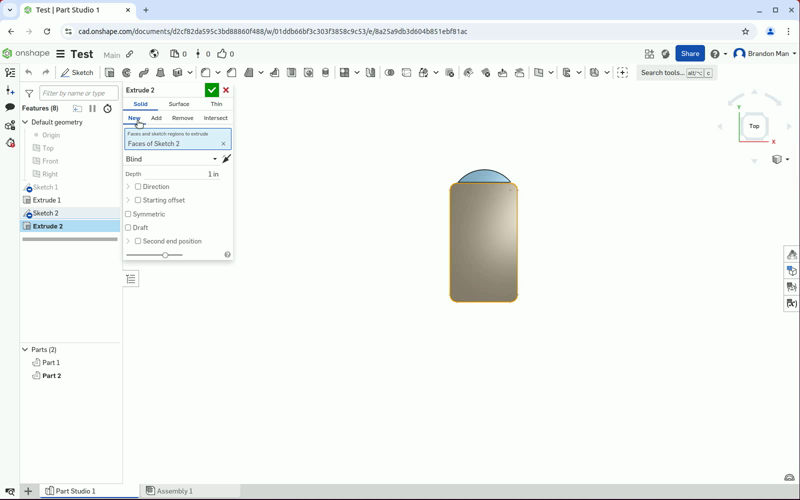
key(tab, 4)
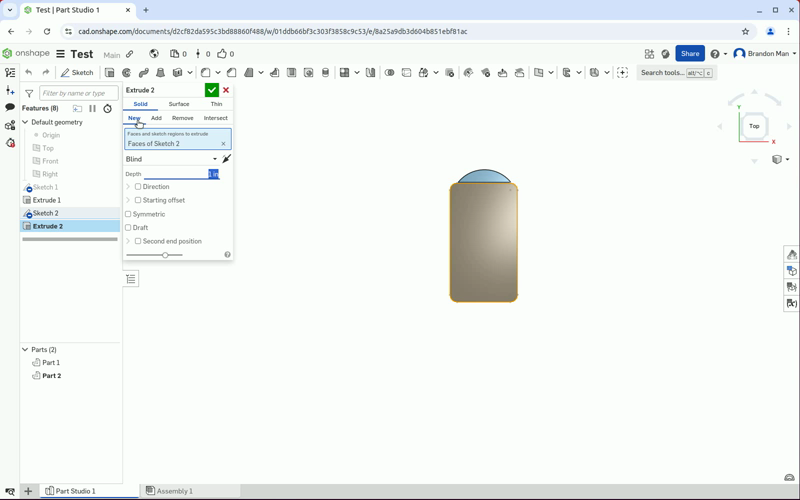
text(3.129)
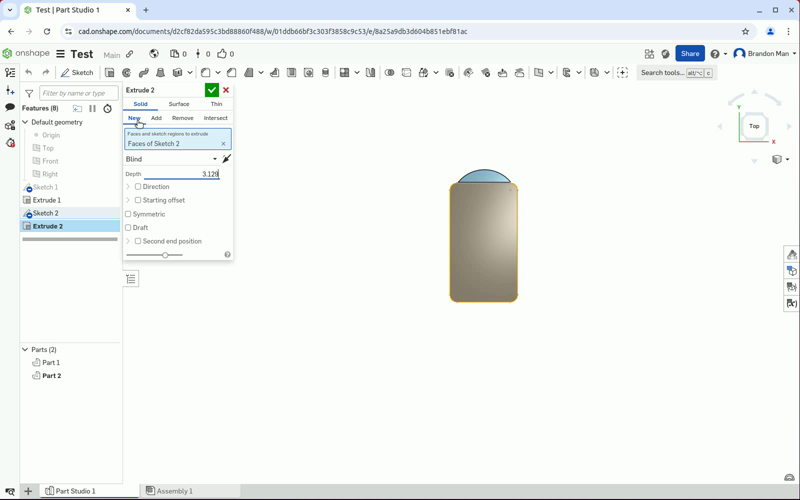
key(enter)
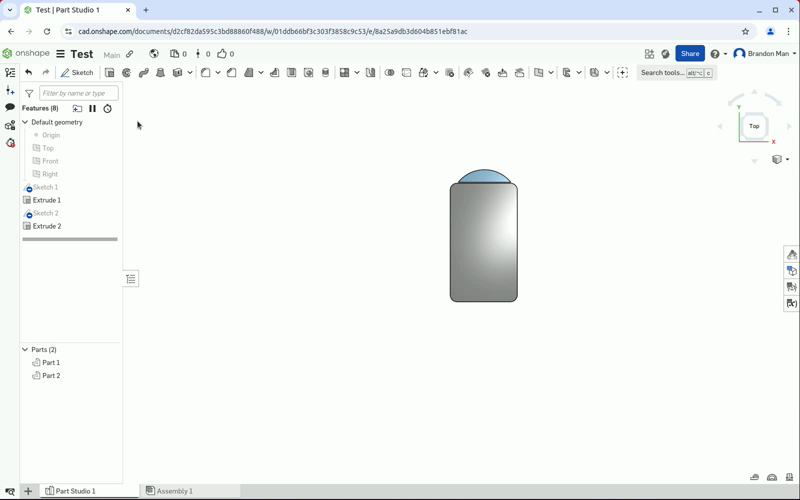
key(shift+h)
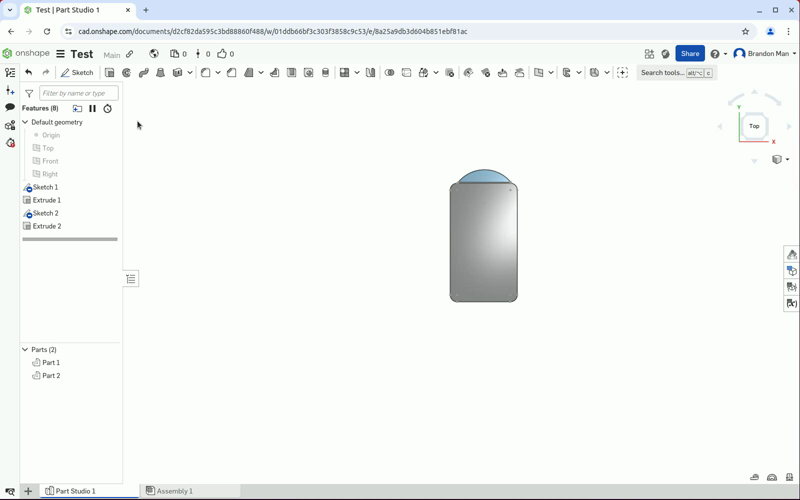
key(shift+h)
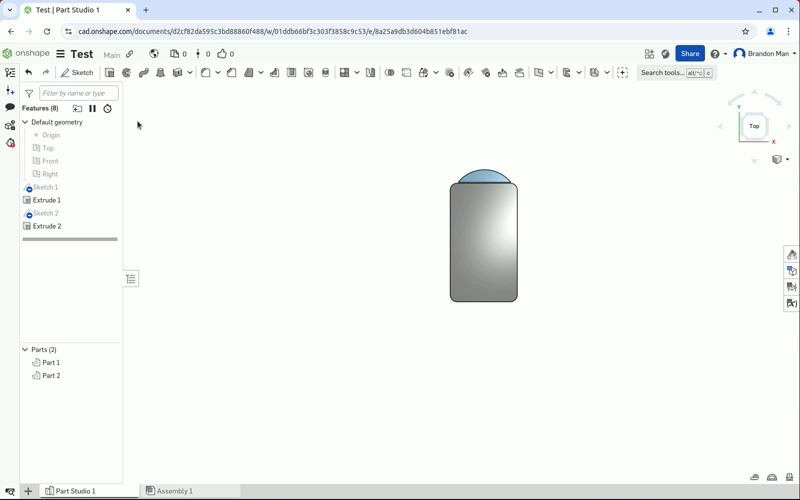
mouse_move(73, 189)
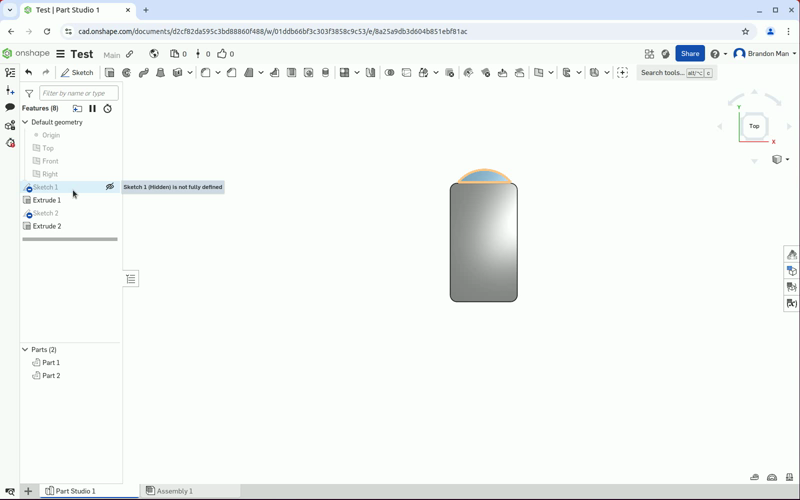
click(73, 189)
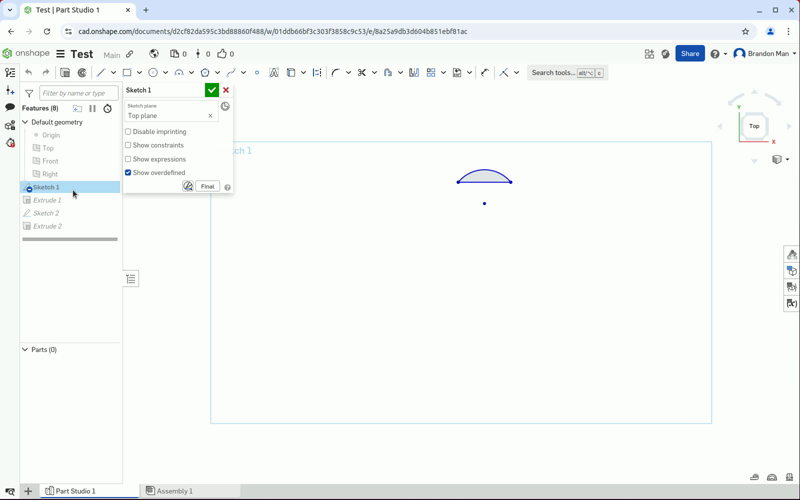
mouse_move(229, 92)
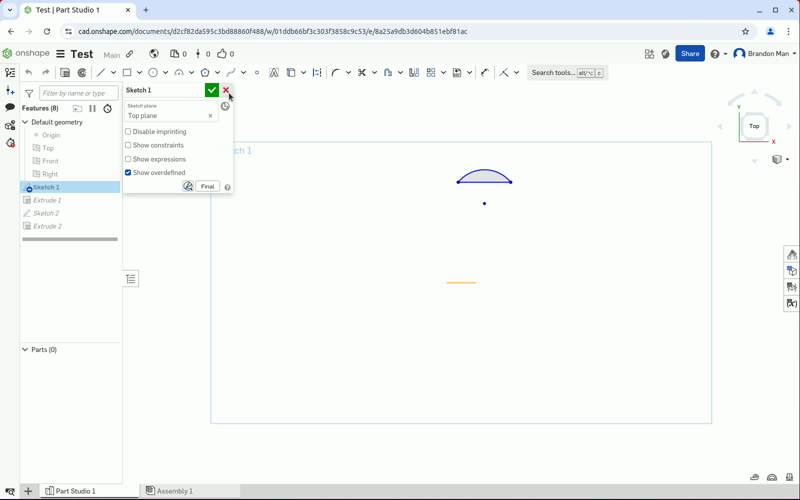
click(229, 92)
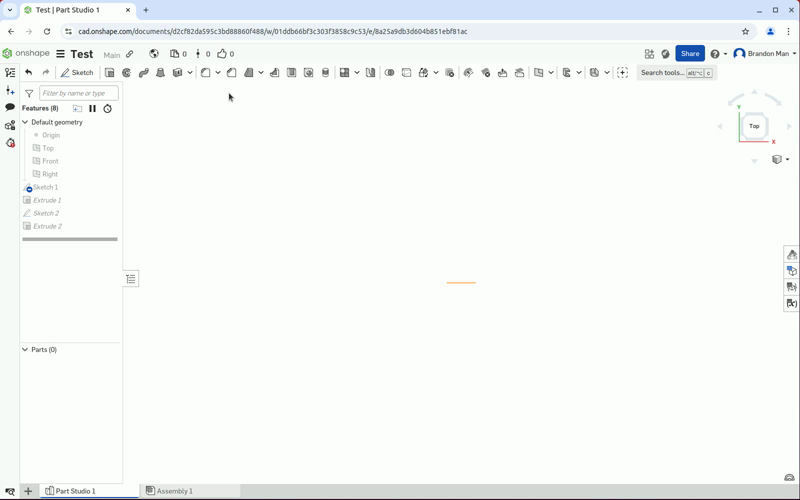
mouse_move(541, 75)
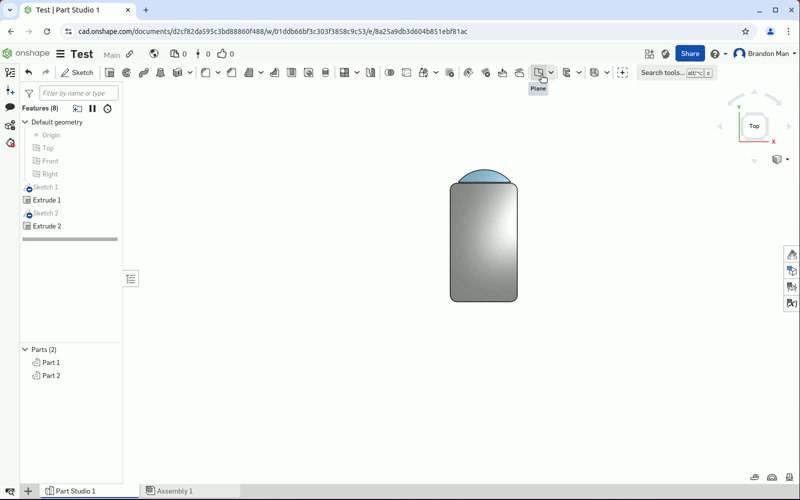
click(541, 75)
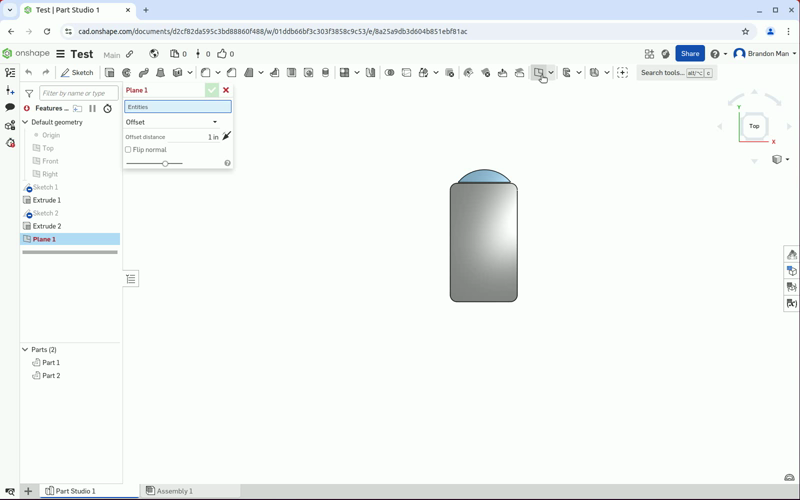
mouse_move(73, 150)
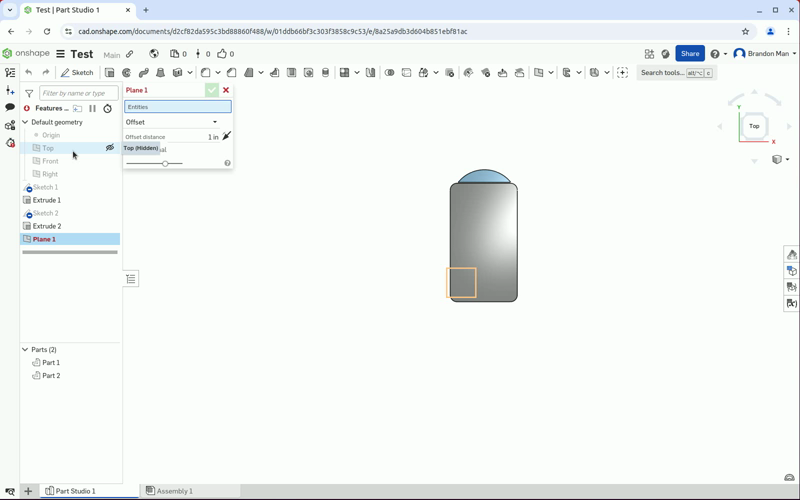
click(73, 150)
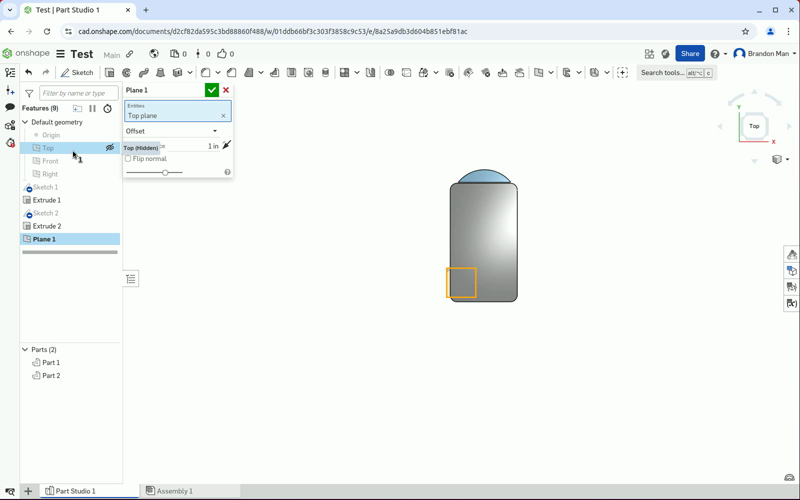
key(tab, 2)
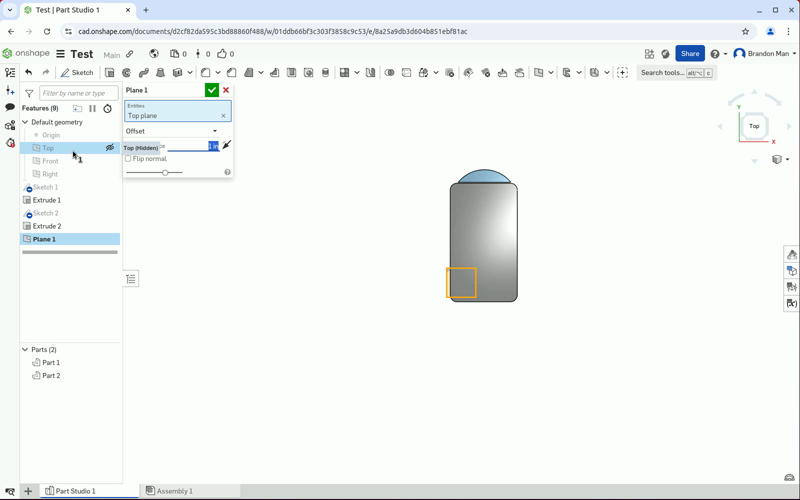
text(3.143)
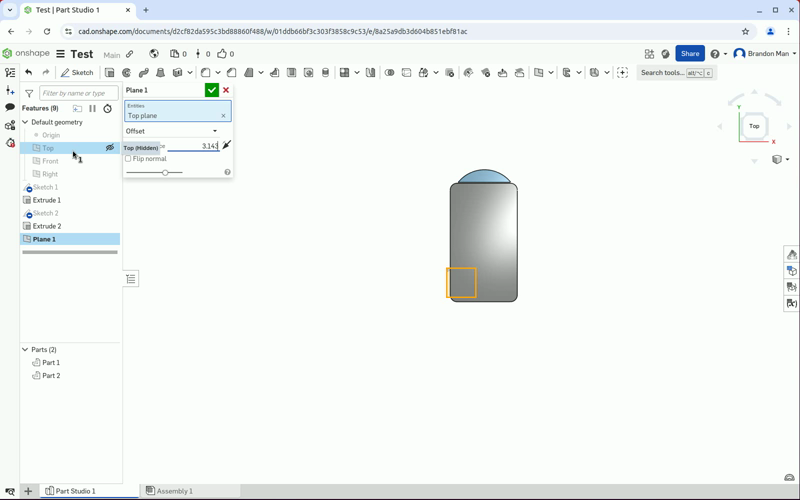
key(enter, 2)
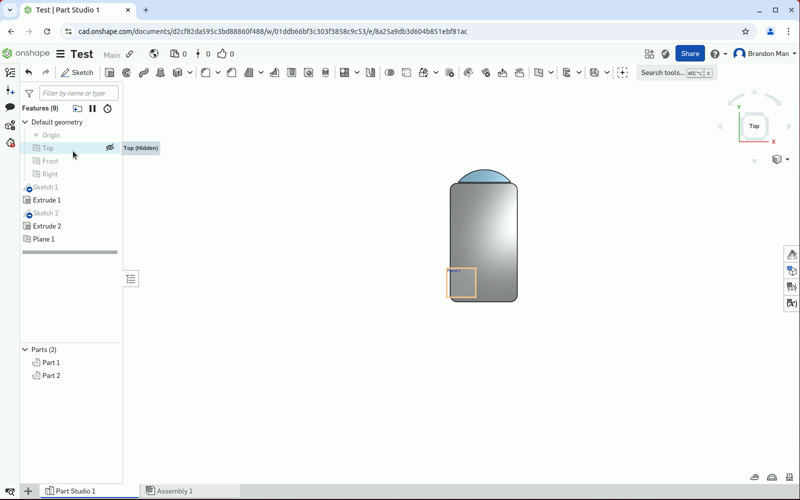
key(shift+s)
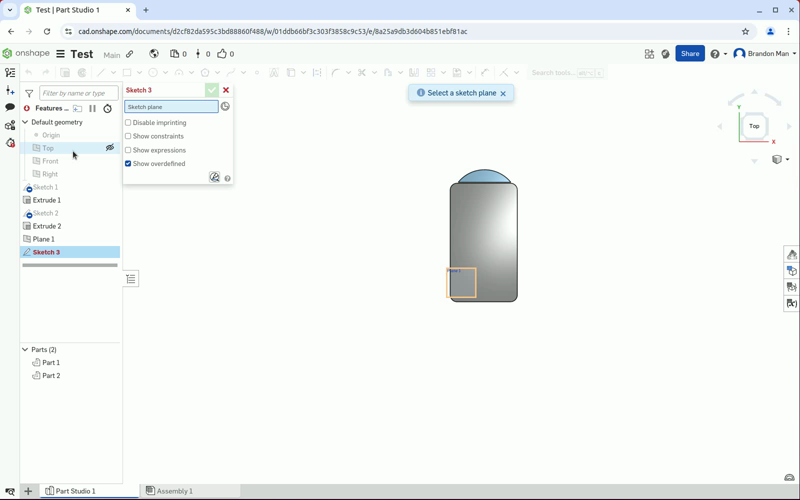
mouse_move(73, 241)
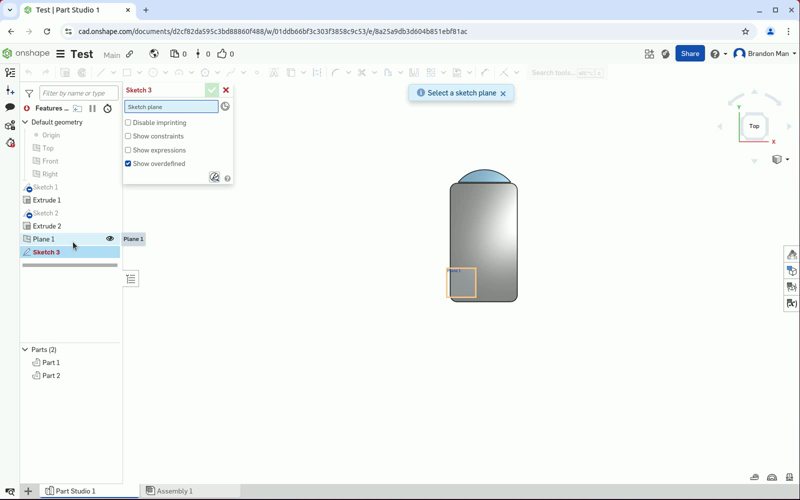
click(73, 241)
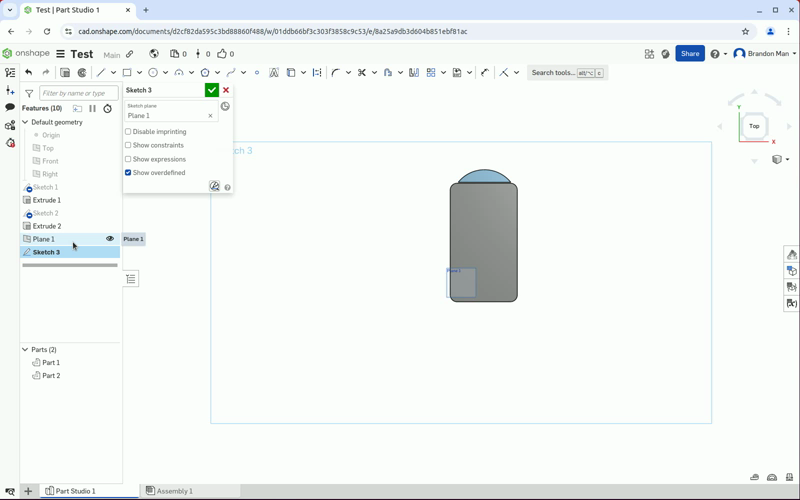
mouse_move(73, 352)
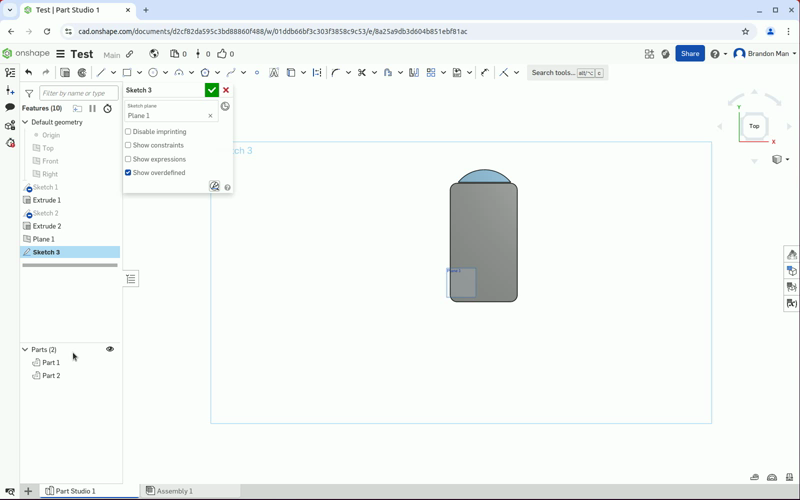
key(y)
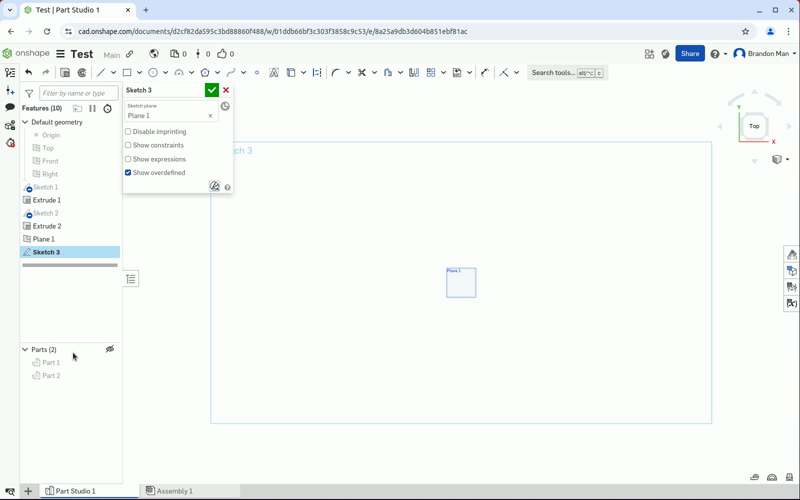
key(l)
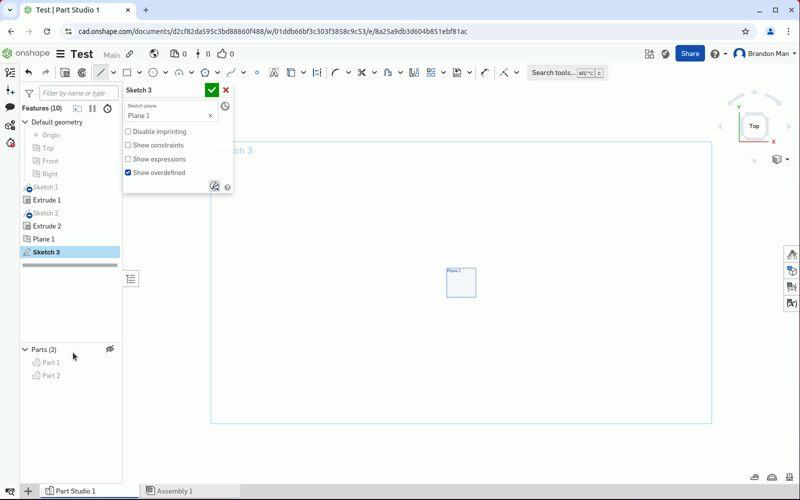
key_down(shift)
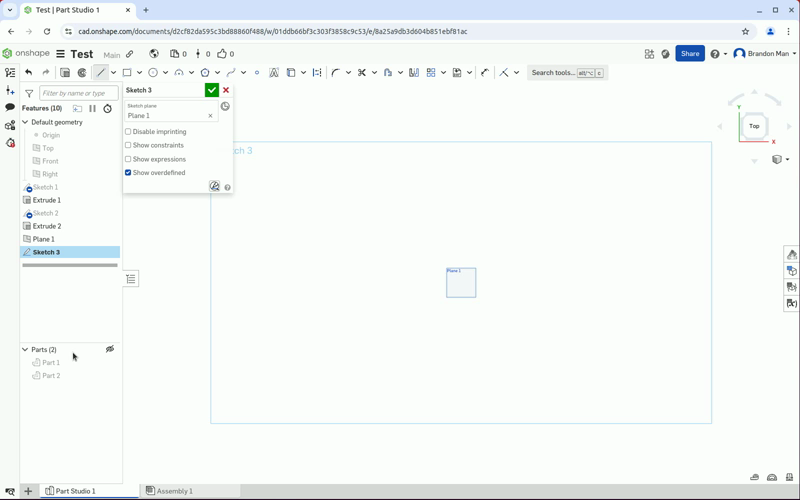
mouse_move(459, 184)
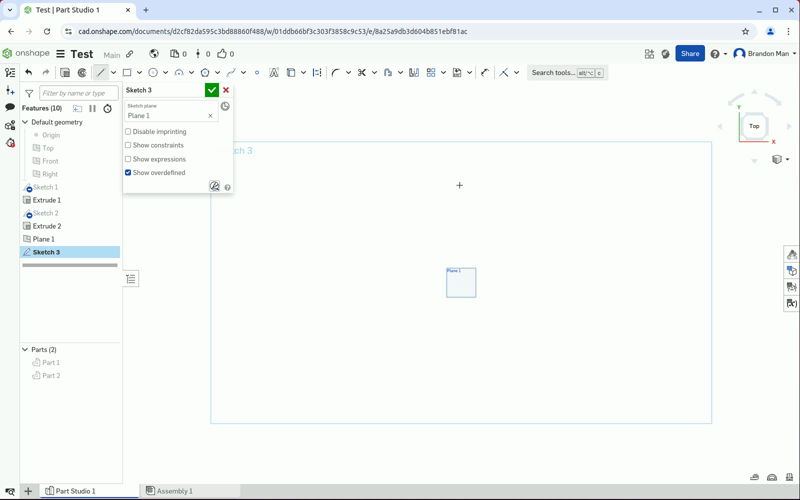
click(459, 184)
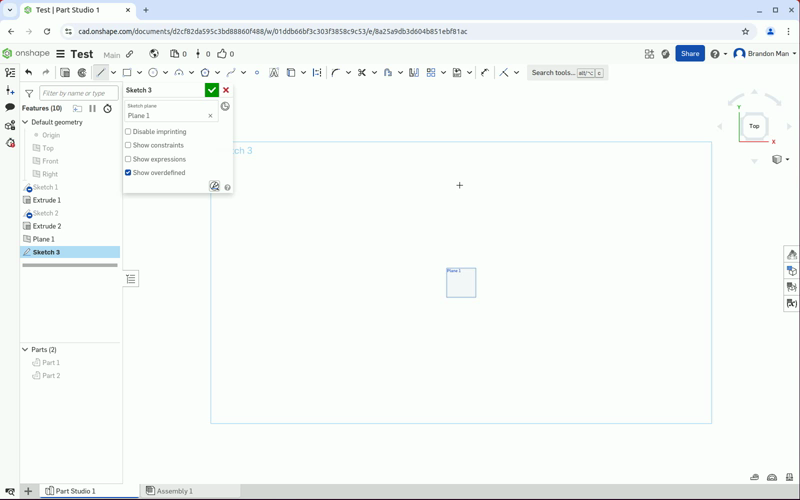
key_up(shift)
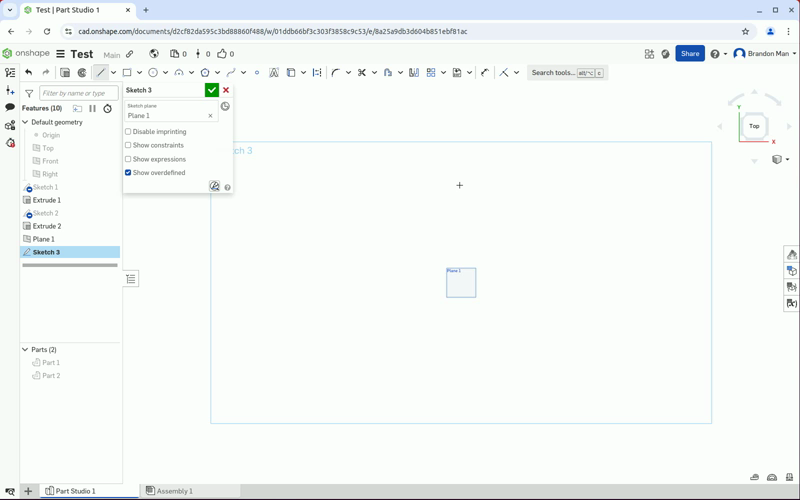
key_down(shift)
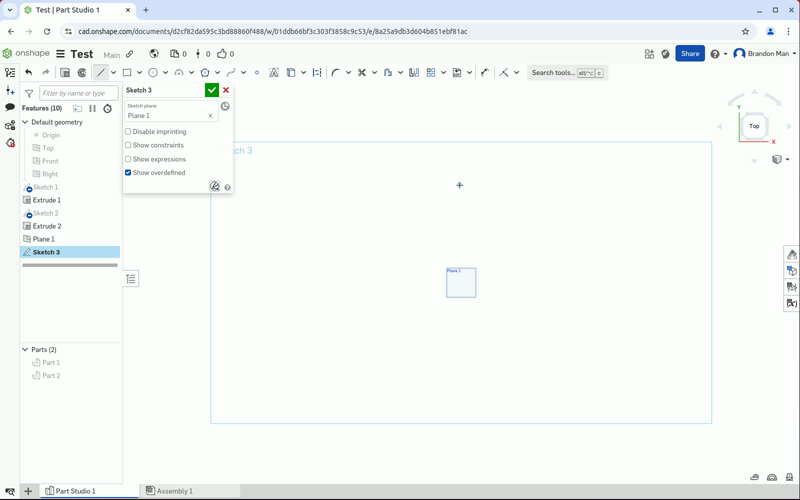
mouse_move(489, 184)
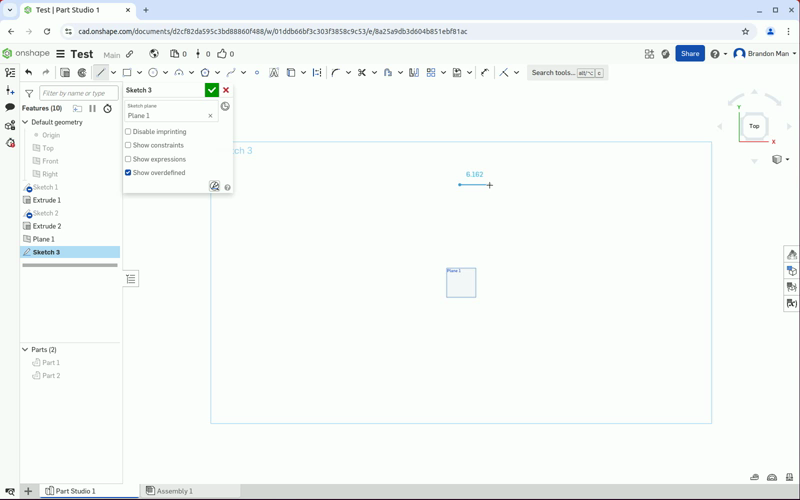
mouse_move(508, 184)
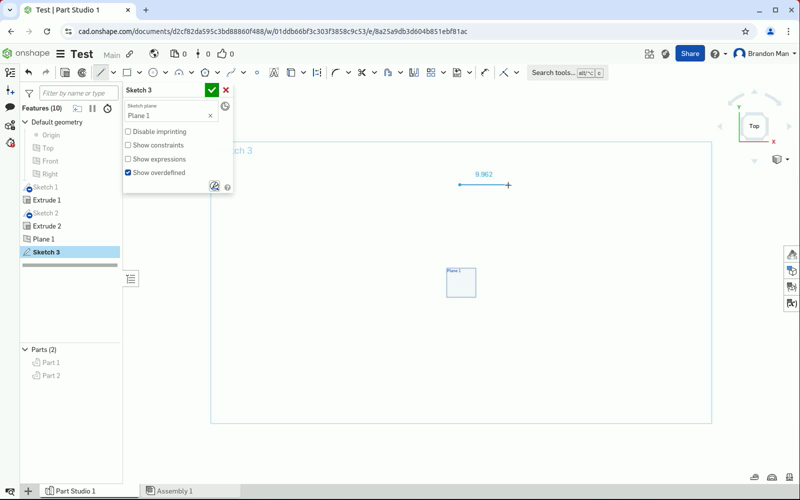
click(508, 184)
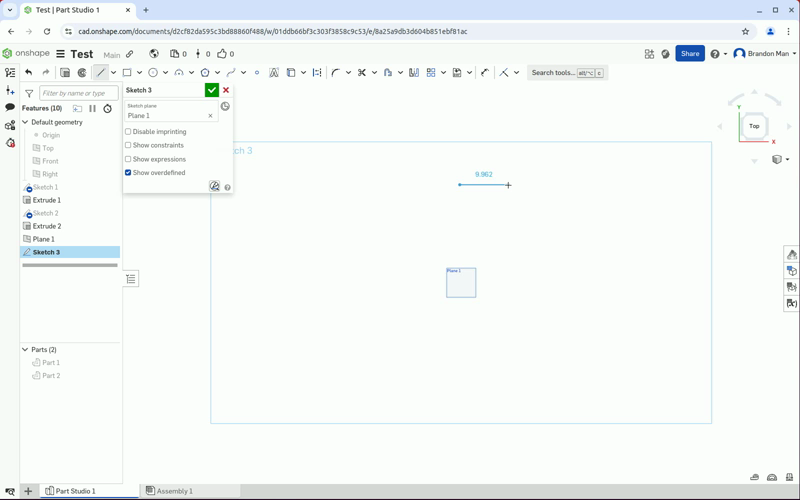
key_up(shift)
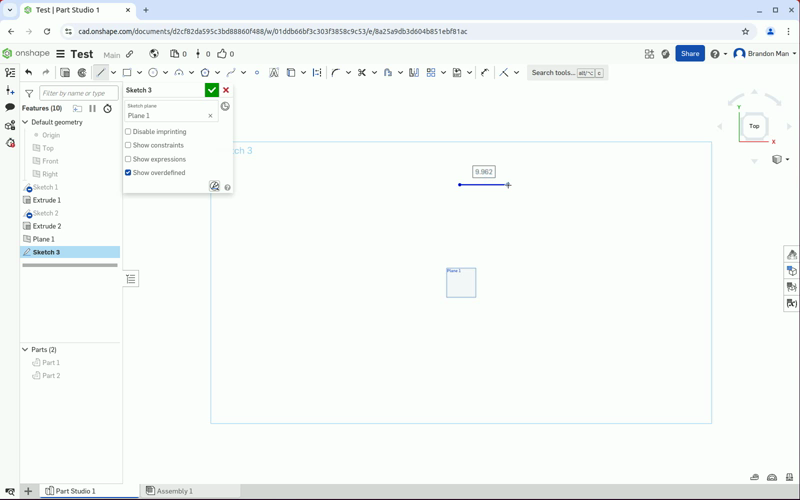
key(esc)
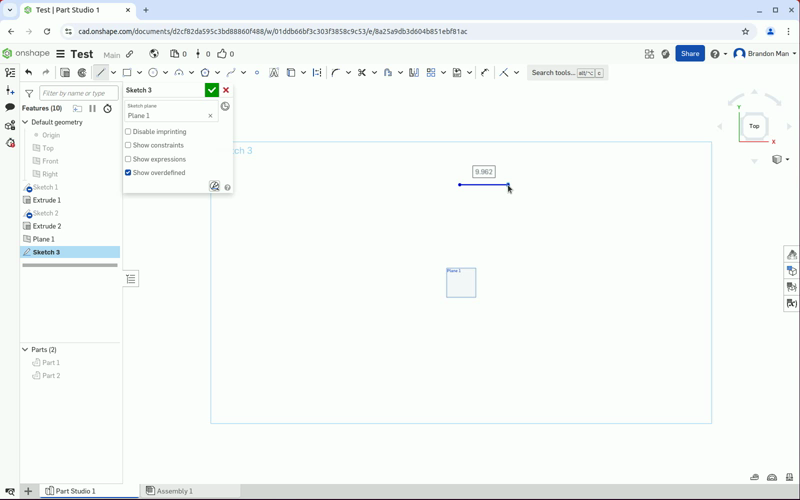
key(a)
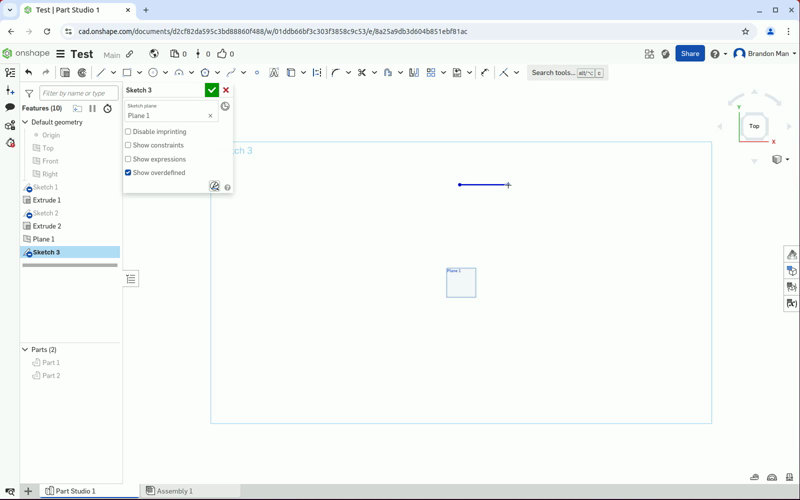
mouse_move(508, 184)
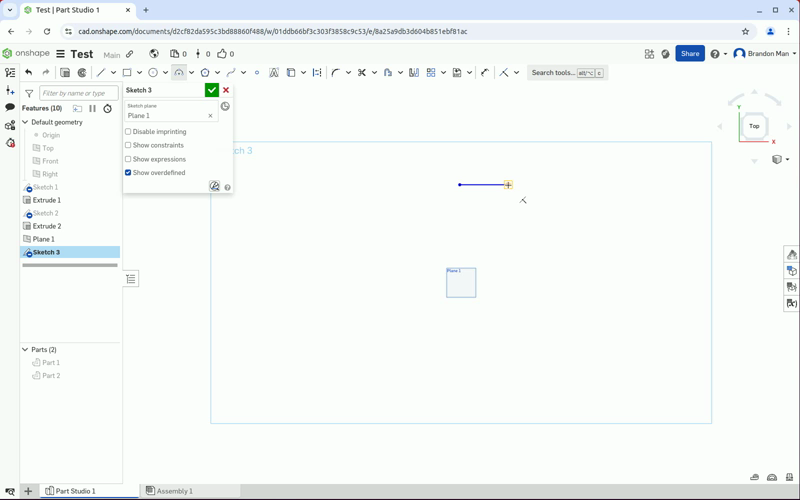
click(508, 184)
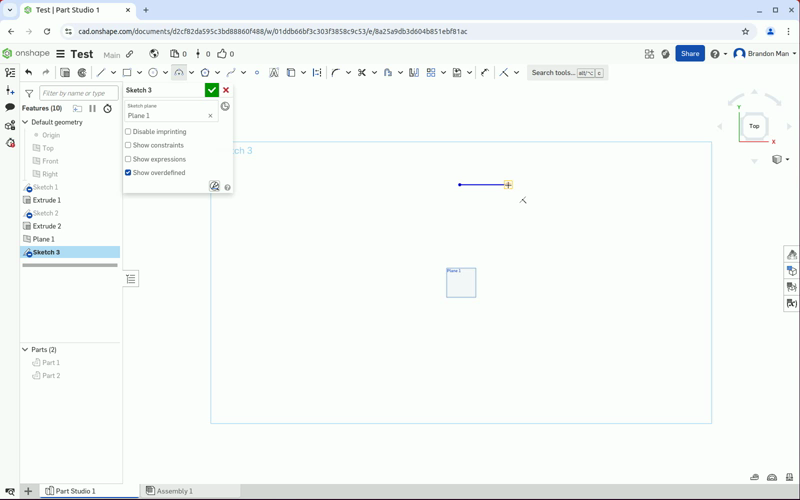
mouse_move(459, 184)
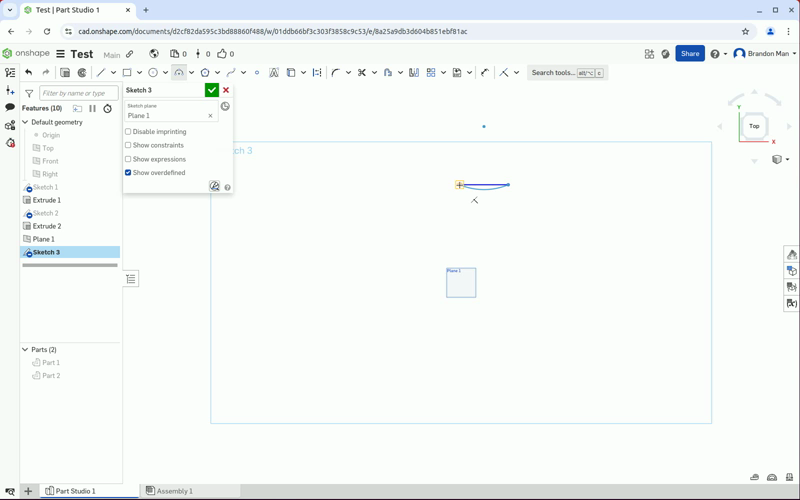
click(459, 184)
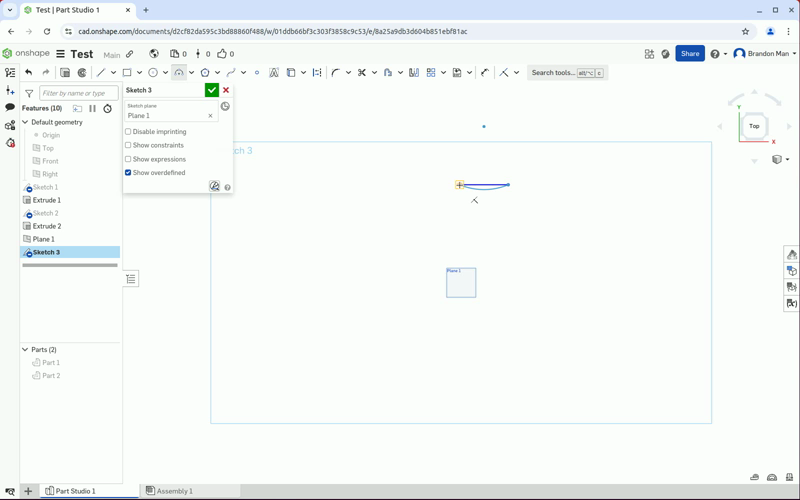
key_down(shift)
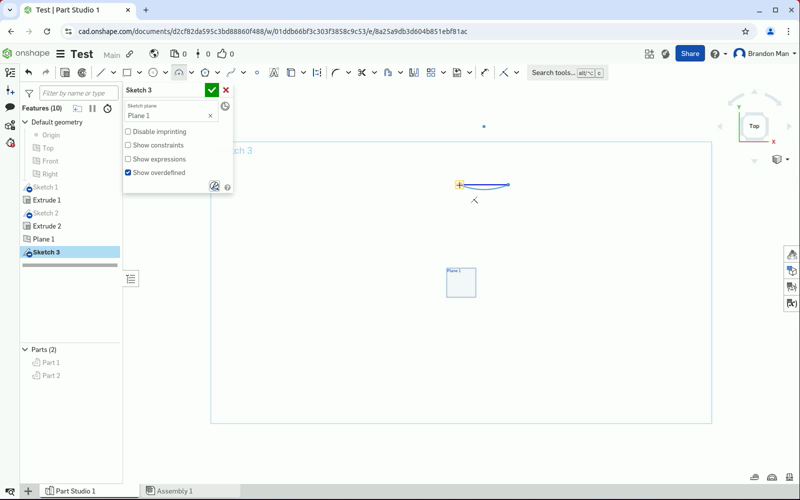
mouse_move(483, 172)
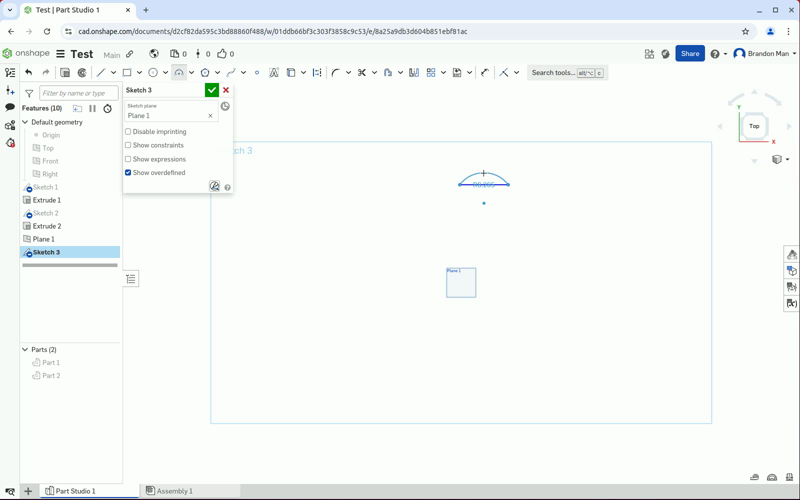
click(483, 172)
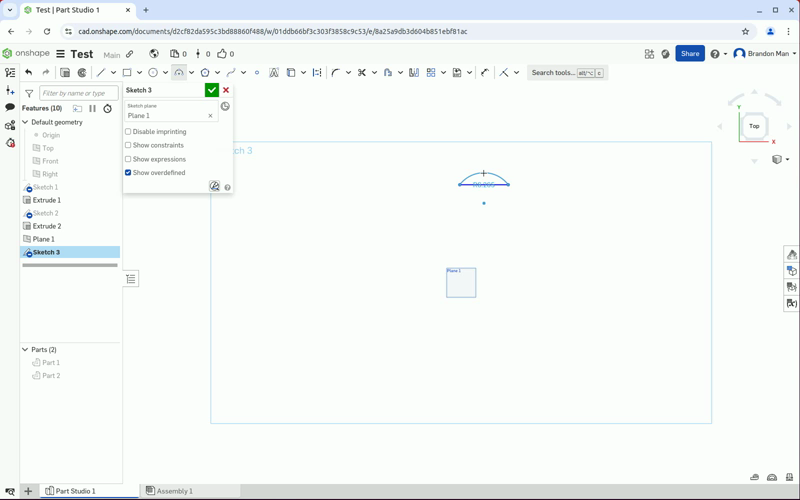
key_up(shift)
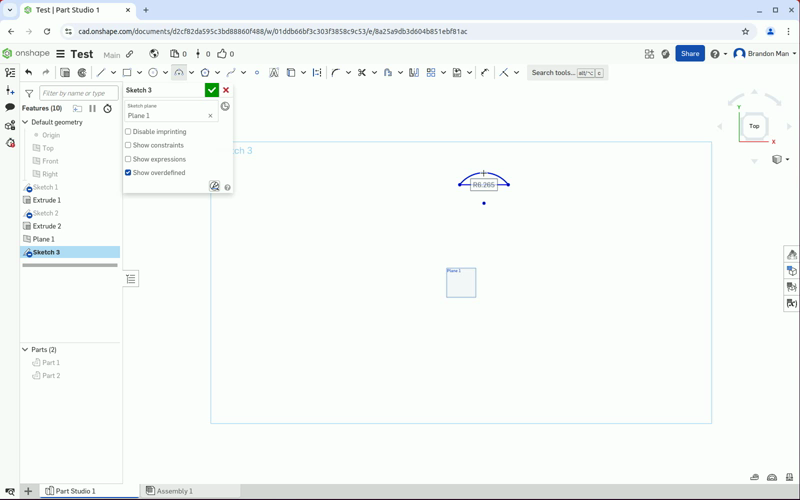
key(esc)
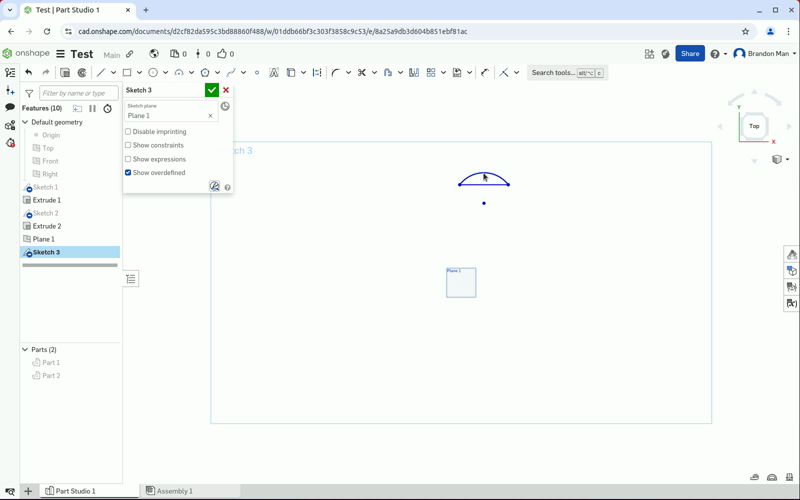
key(c)
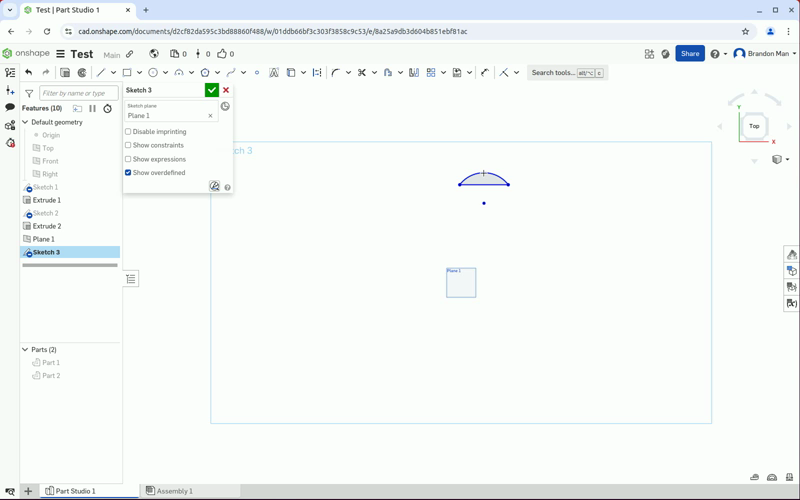
key_down(shift)
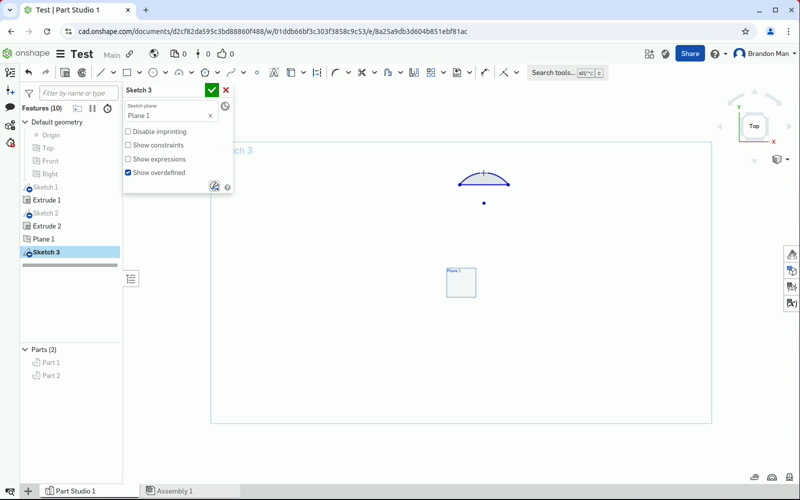
mouse_move(483, 178)
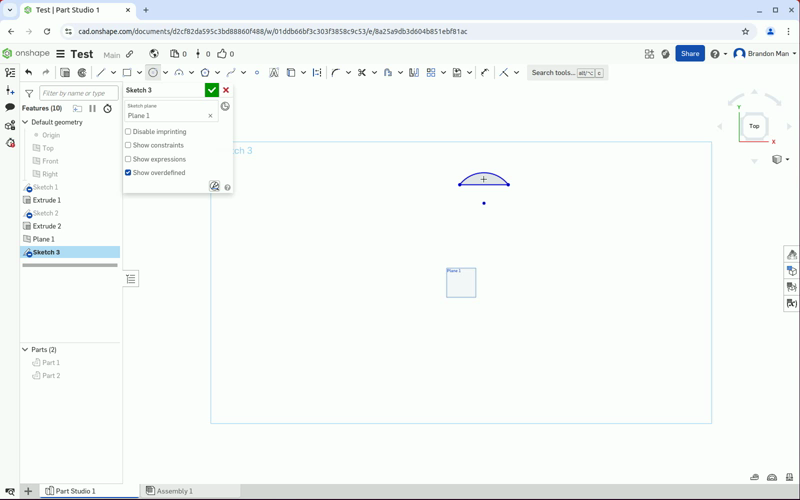
click(483, 178)
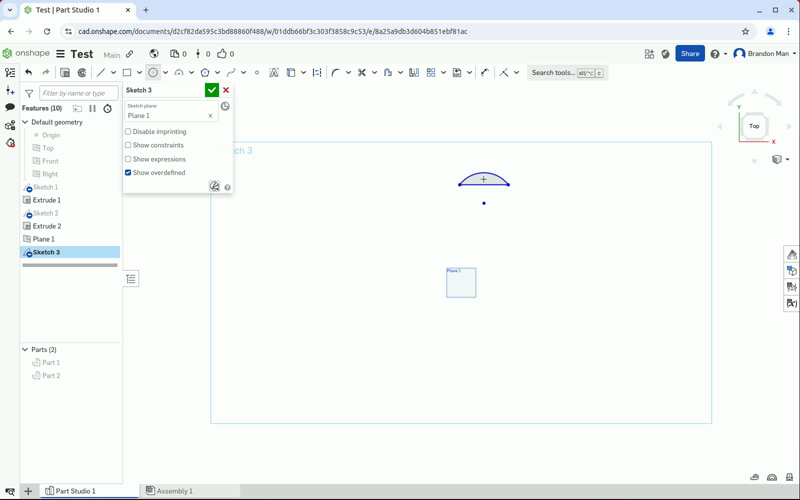
key_up(shift)
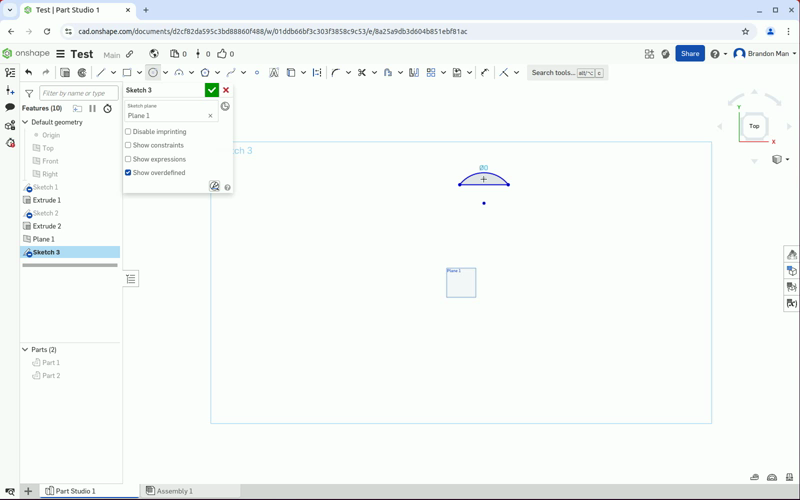
mouse_move(487, 178)
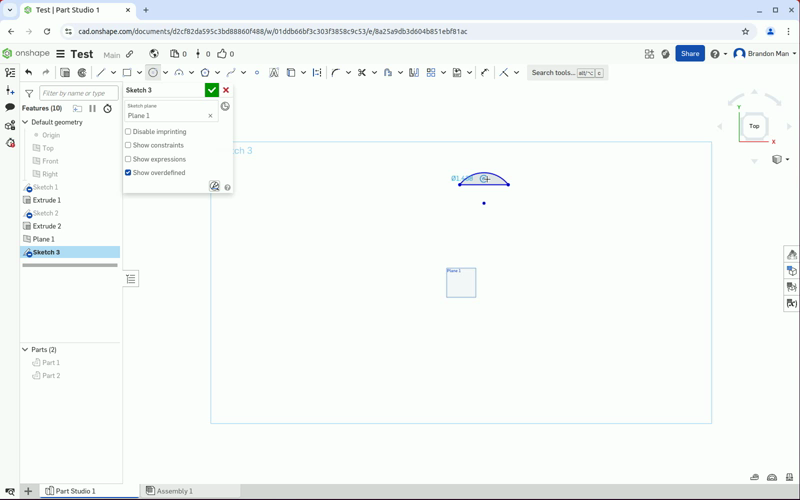
click(487, 178)
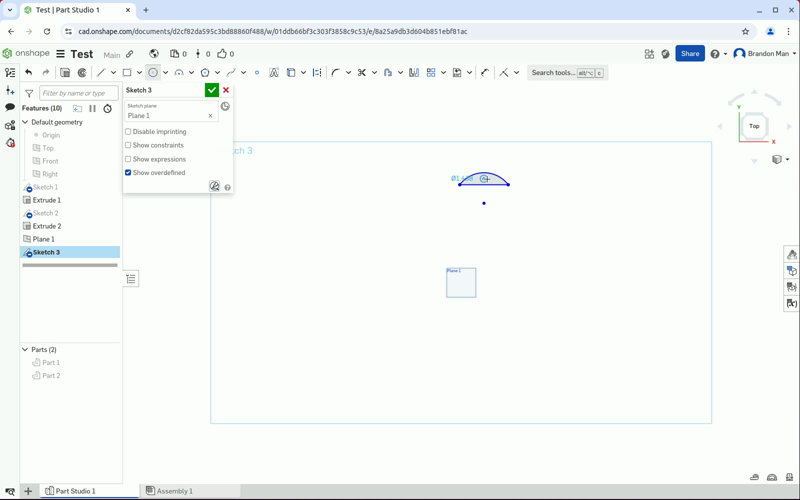
key(esc)
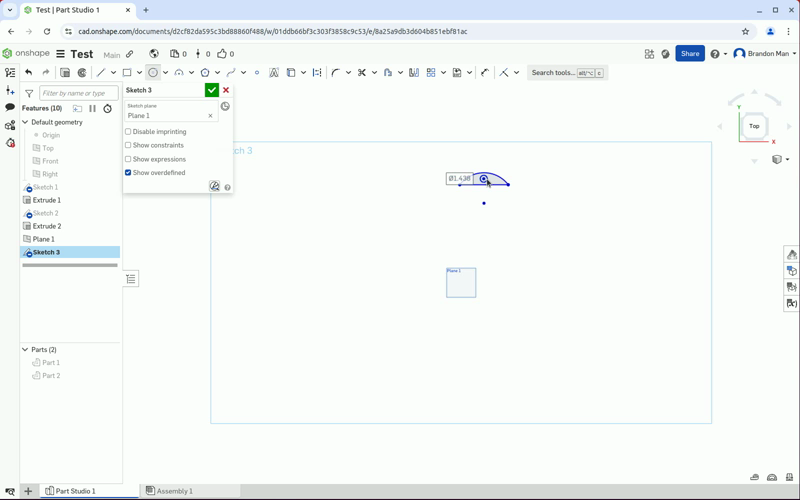
mouse_move(500, 180)
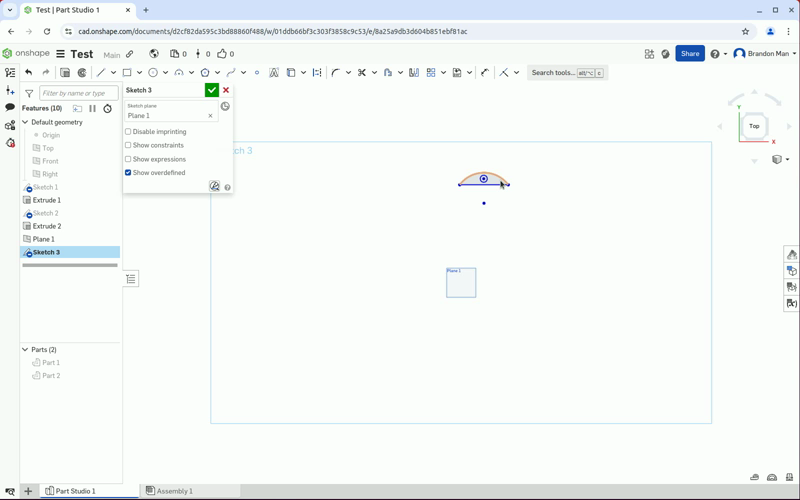
scroll(6)
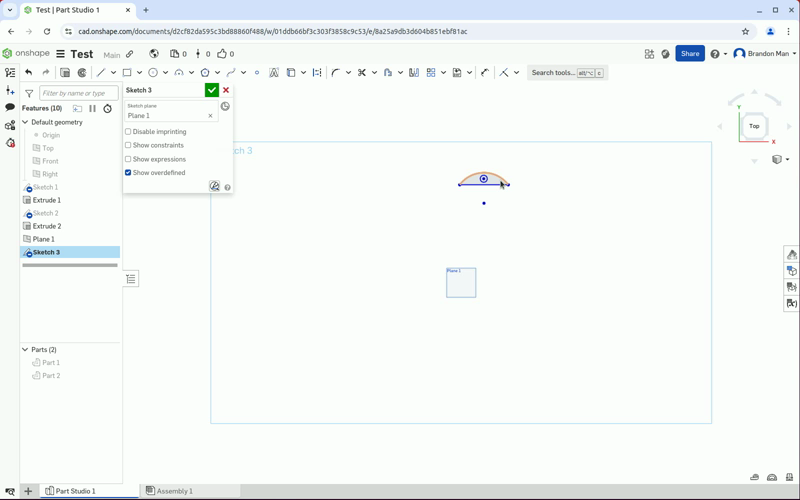
scroll(6)
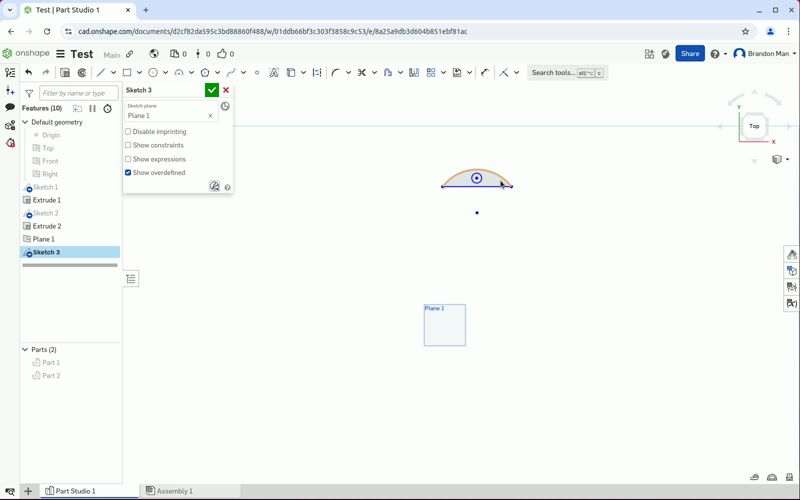
scroll(6)
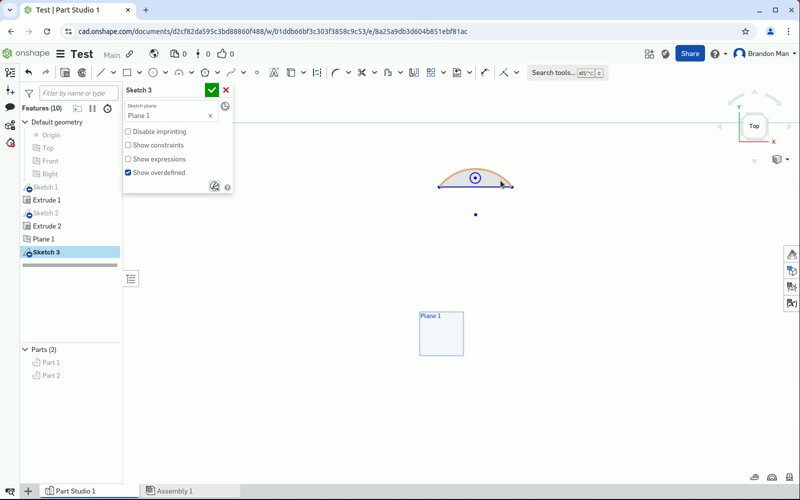
scroll(6)
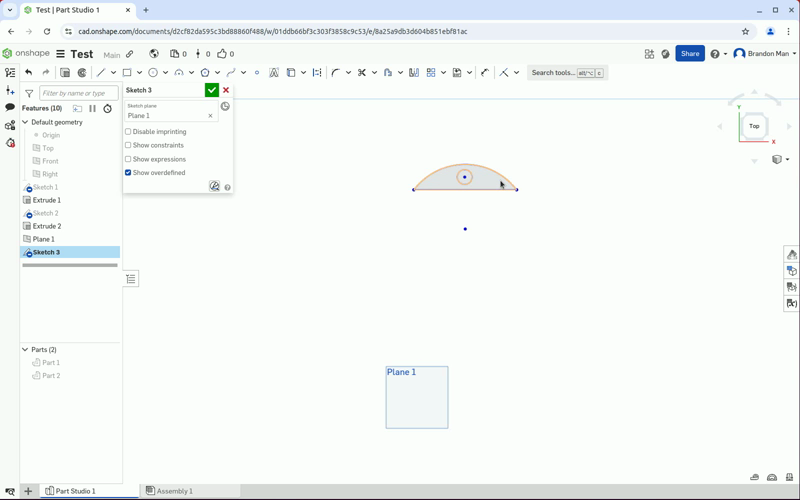
scroll(6)
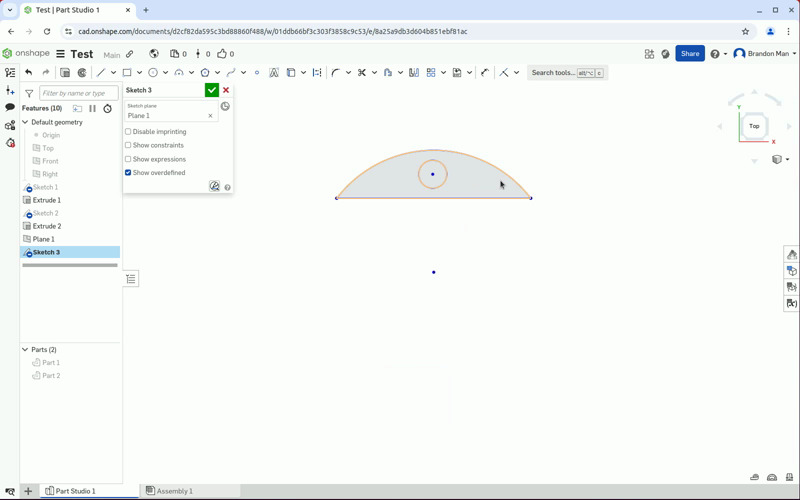
scroll(6)
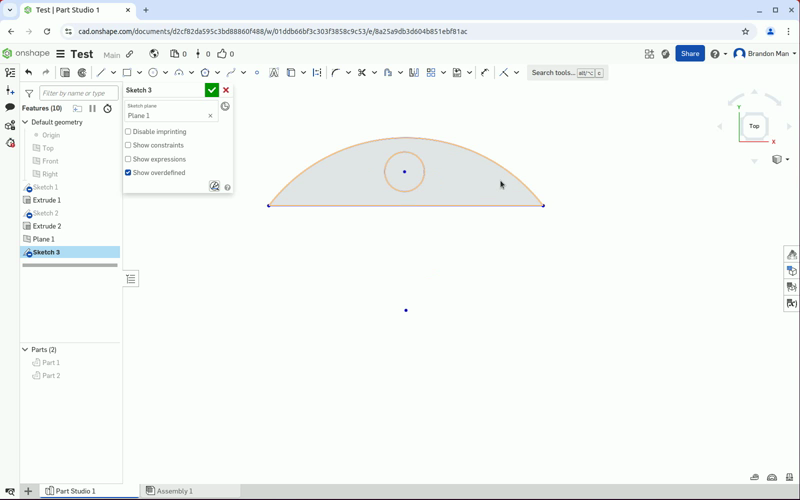
scroll(6)
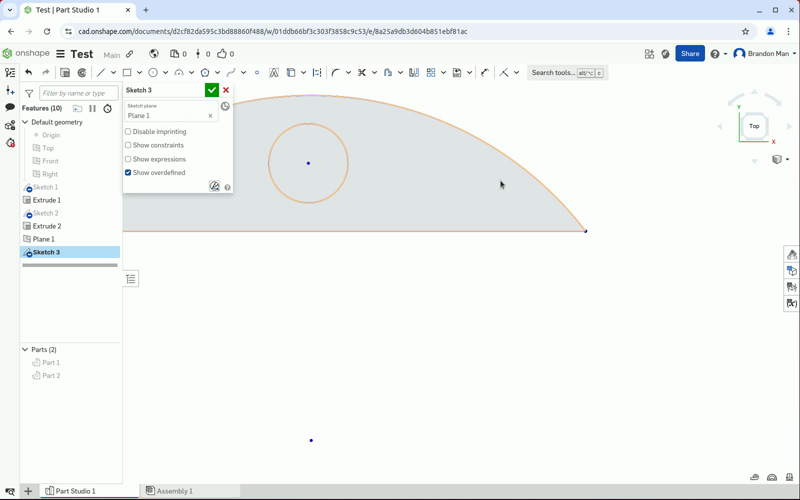
click(500, 180)
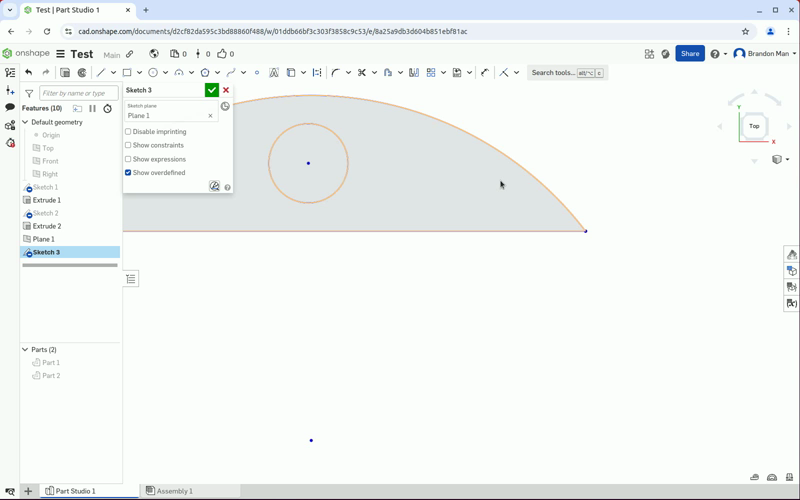
scroll(-6)
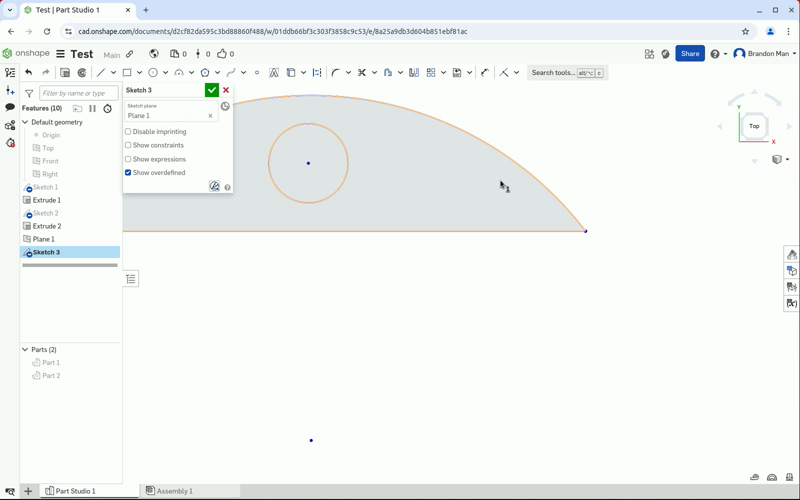
scroll(-6)
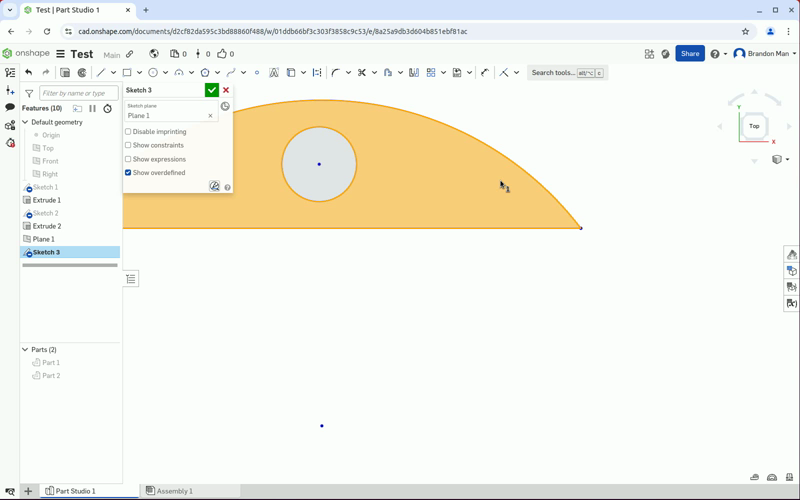
scroll(-6)
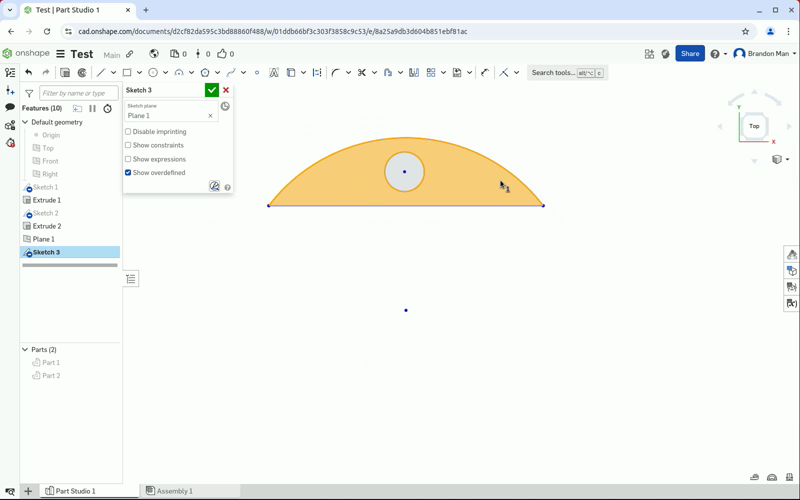
scroll(-6)
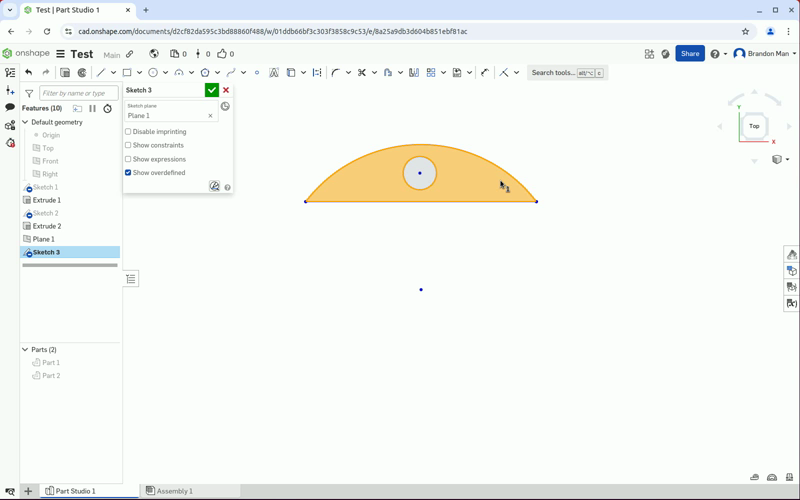
scroll(-6)
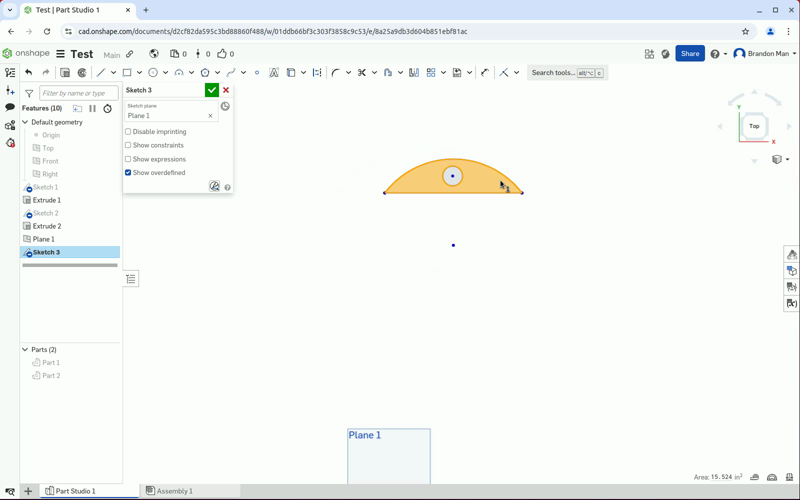
scroll(-6)
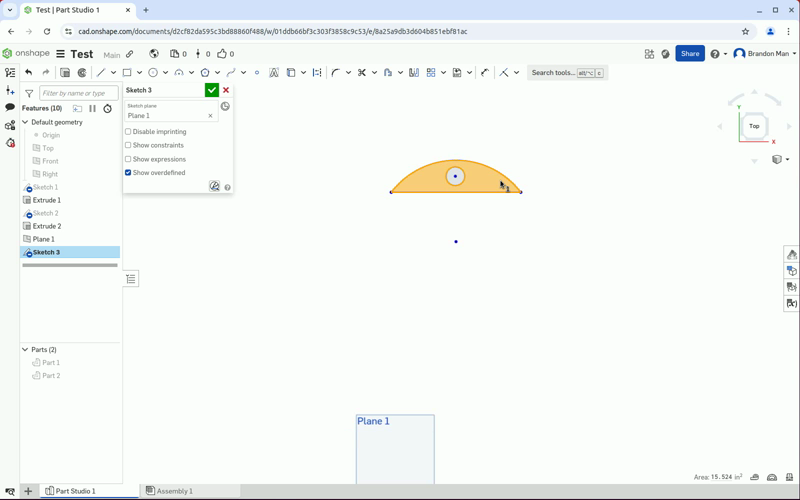
scroll(-6)
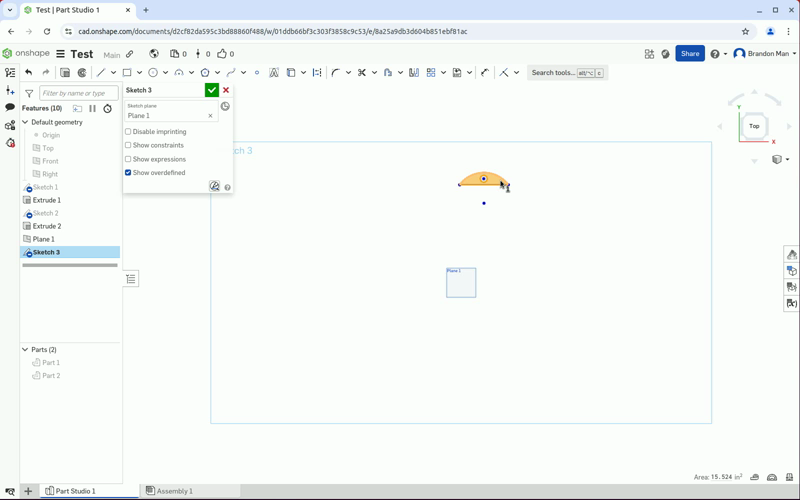
mouse_move(73, 352)
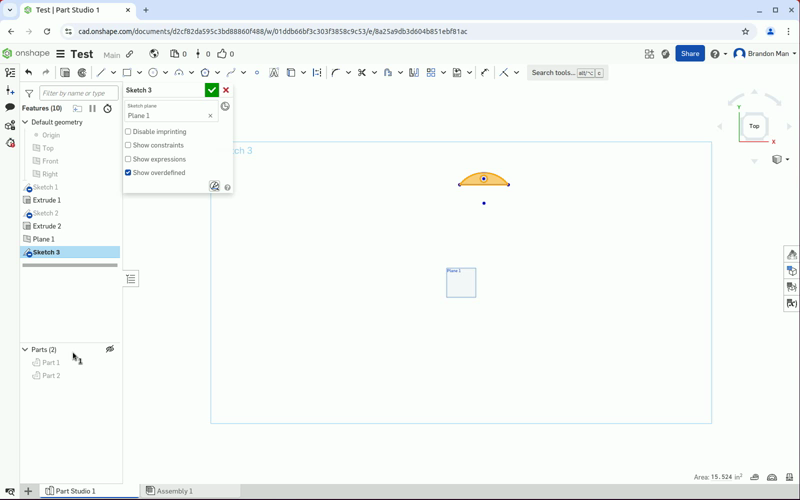
key(shift+y)
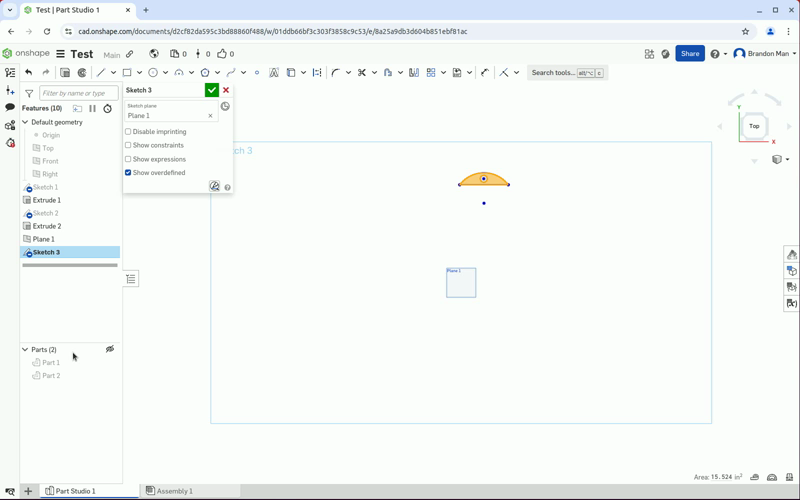
key(shift+e)
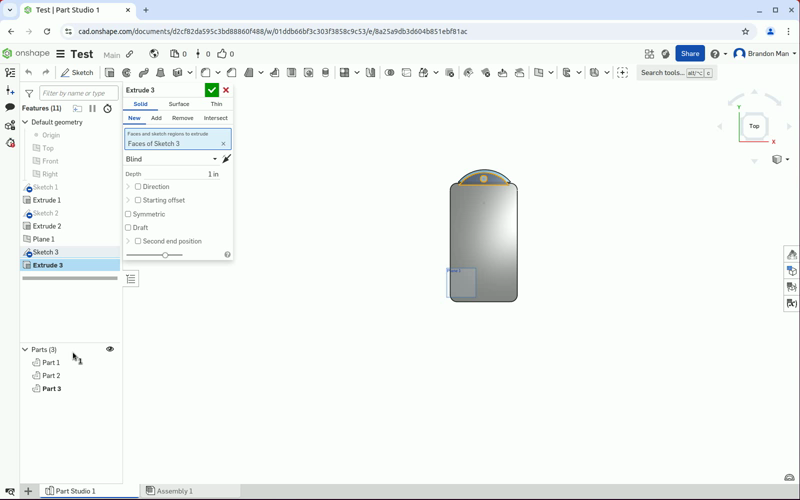
mouse_move(143, 106)
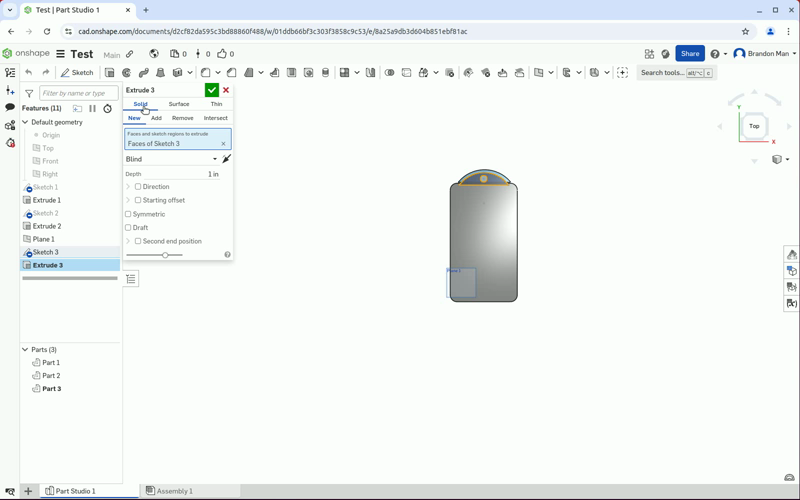
click(143, 106)
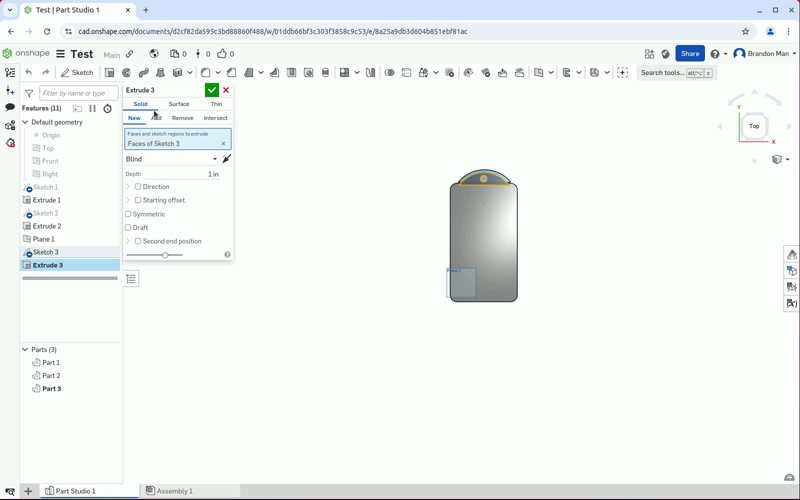
mouse_move(186, 120)
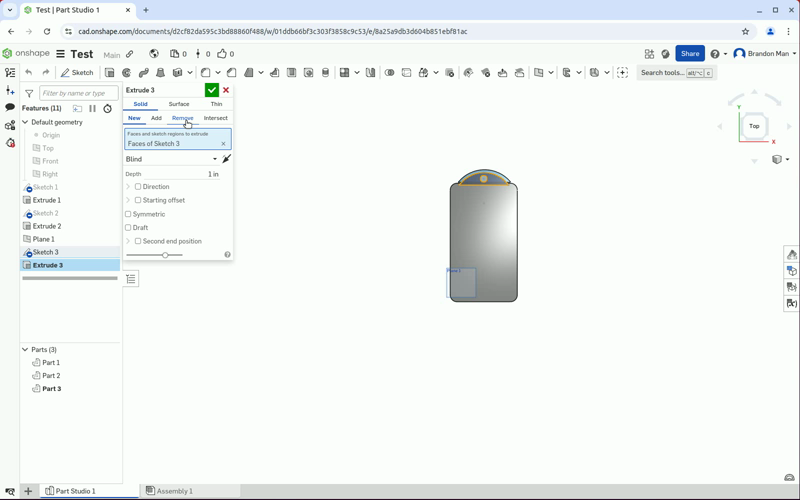
click(186, 120)
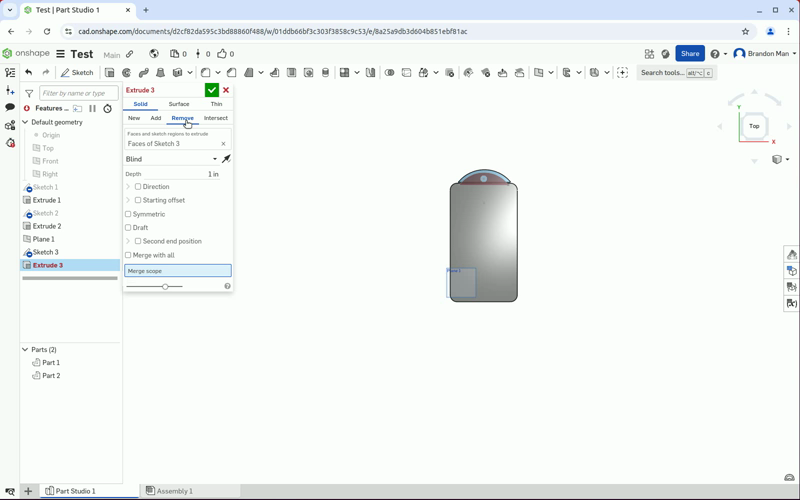
key(tab, 4)
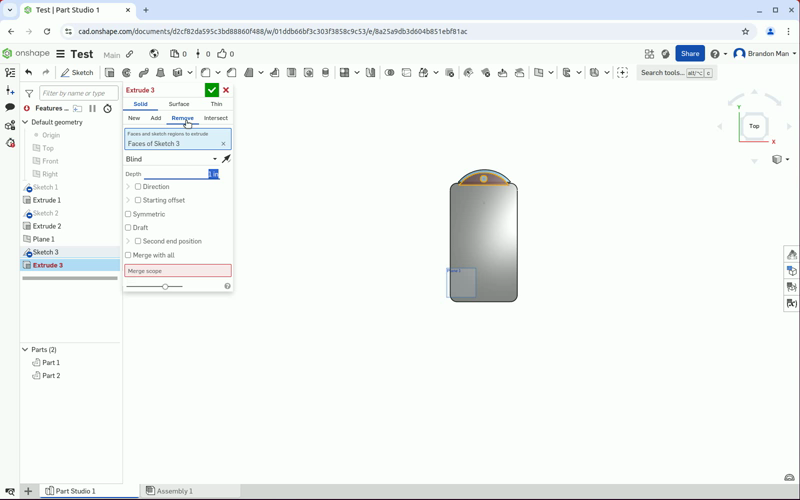
text(0.722)
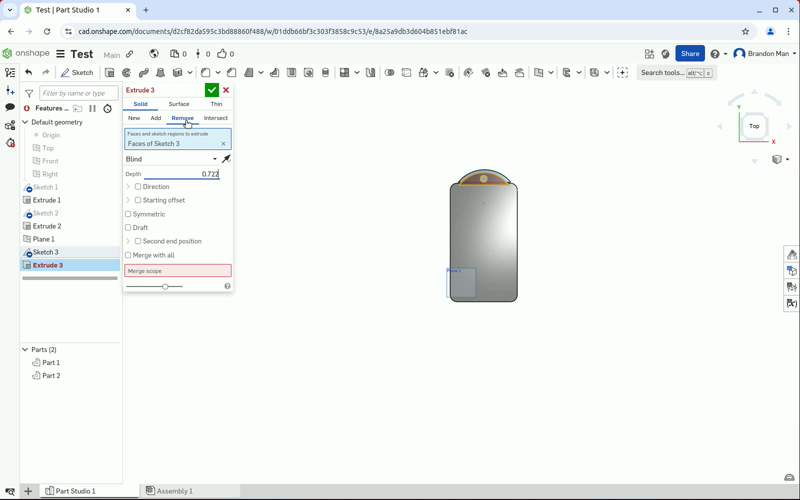
key(tab, 6)
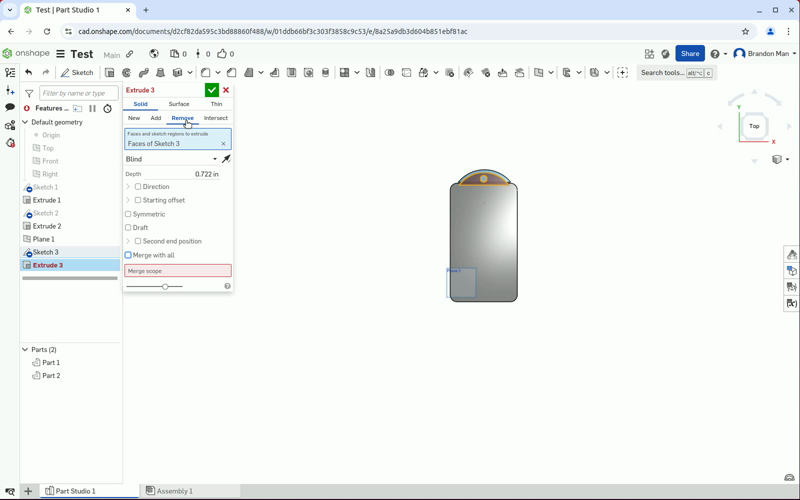
key(space)
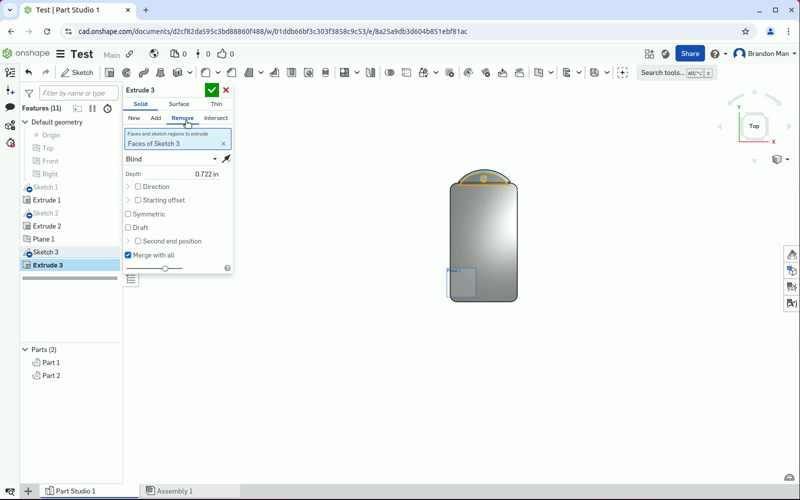
key(enter)
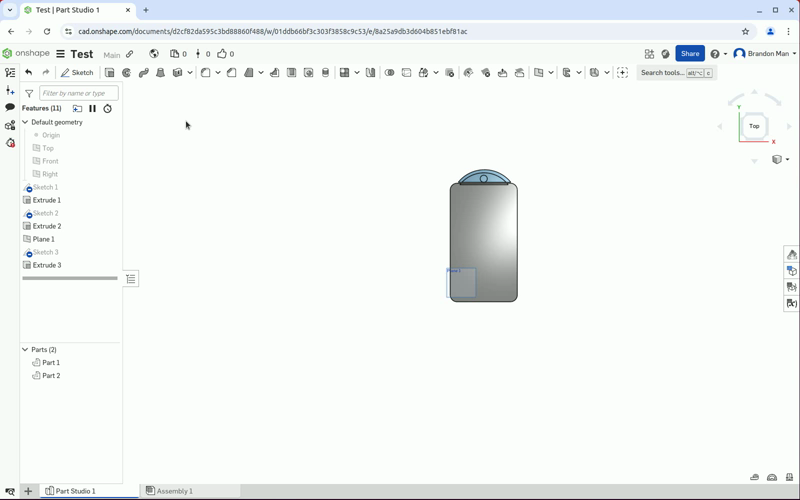
key(shift+h)
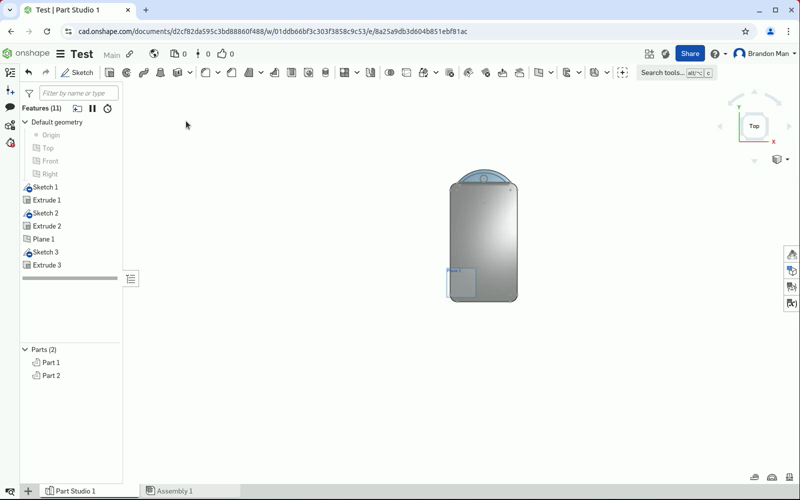
key(shift+h)
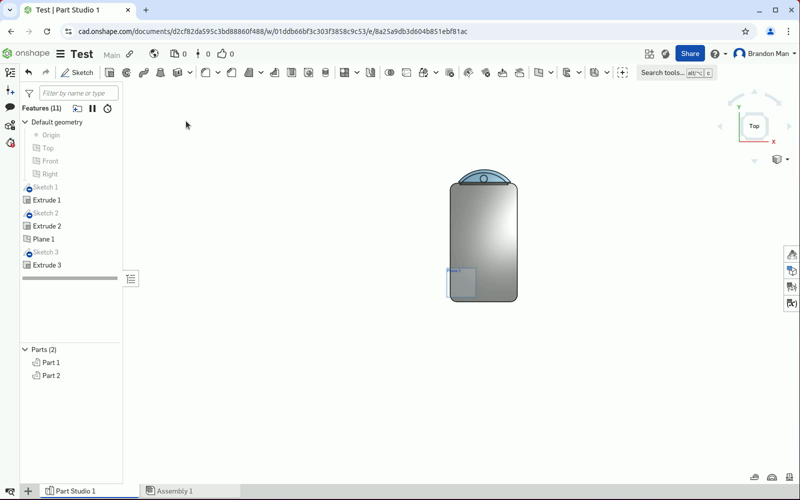
mouse_move(73, 189)
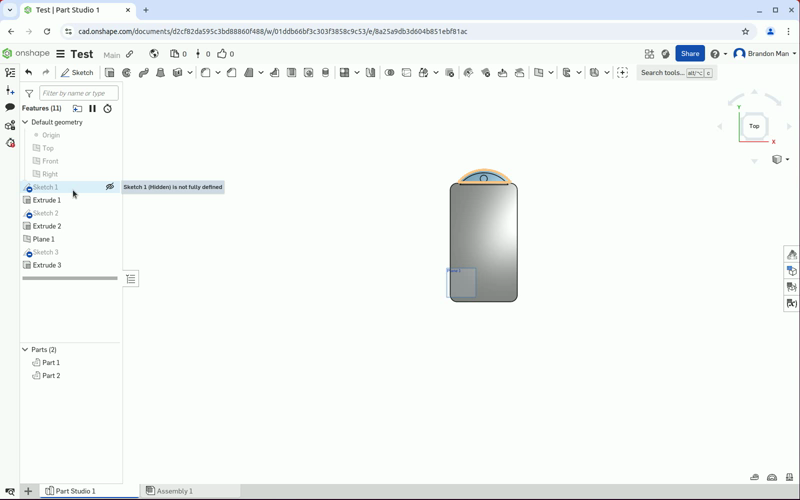
click(73, 189)
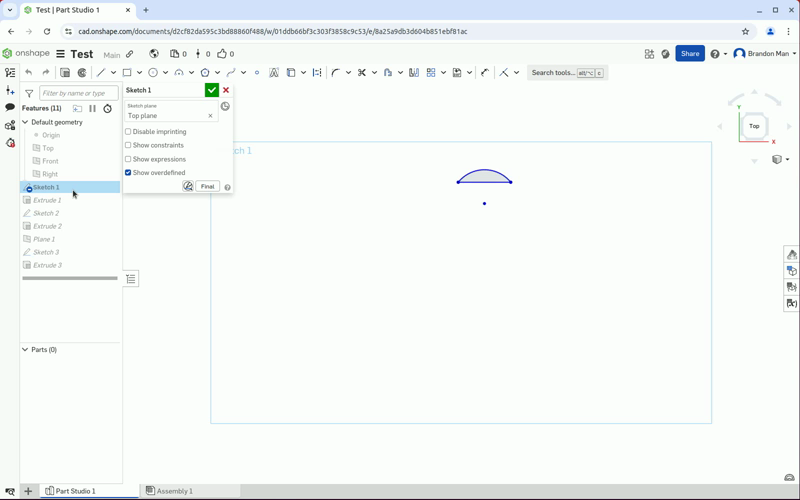
mouse_move(229, 92)
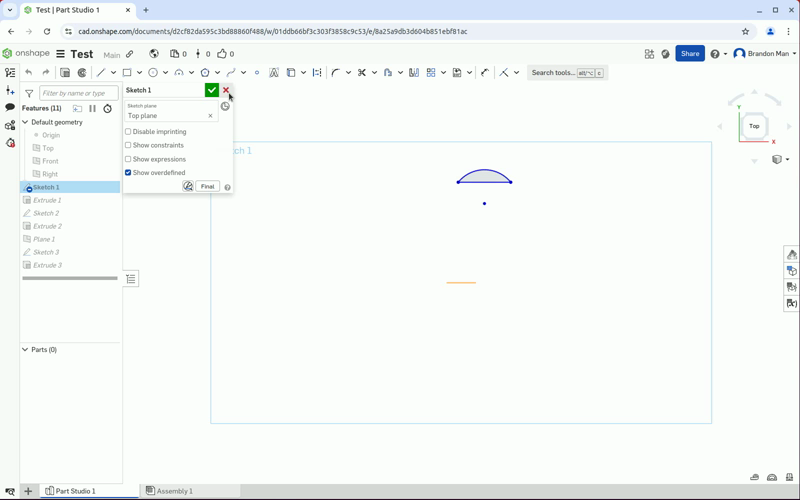
click(229, 92)
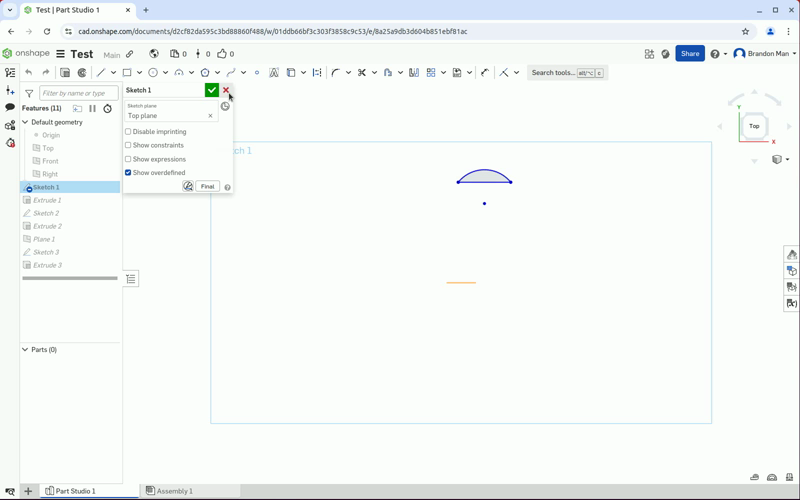
key(shift+s)
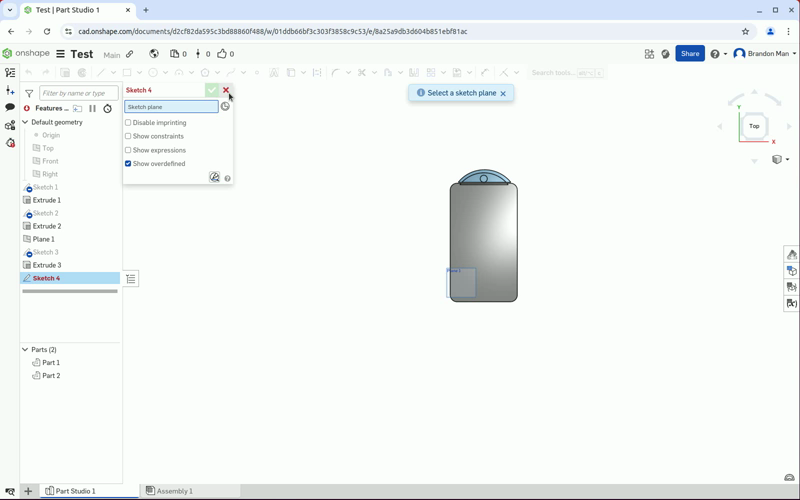
mouse_move(73, 241)
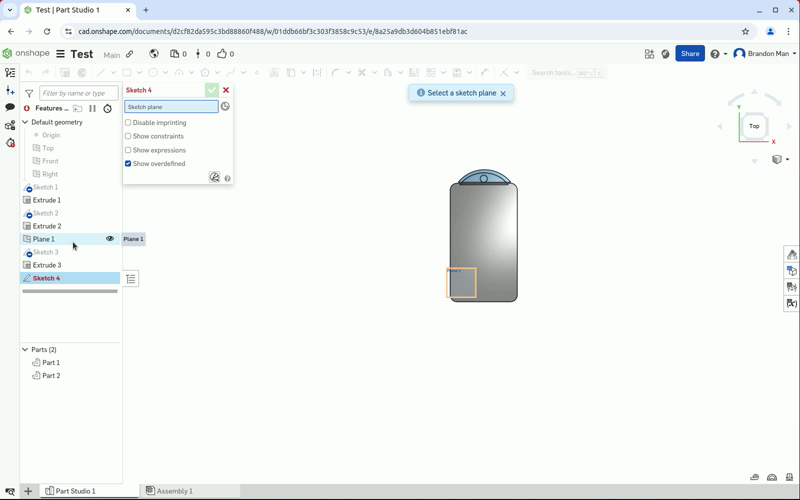
click(73, 241)
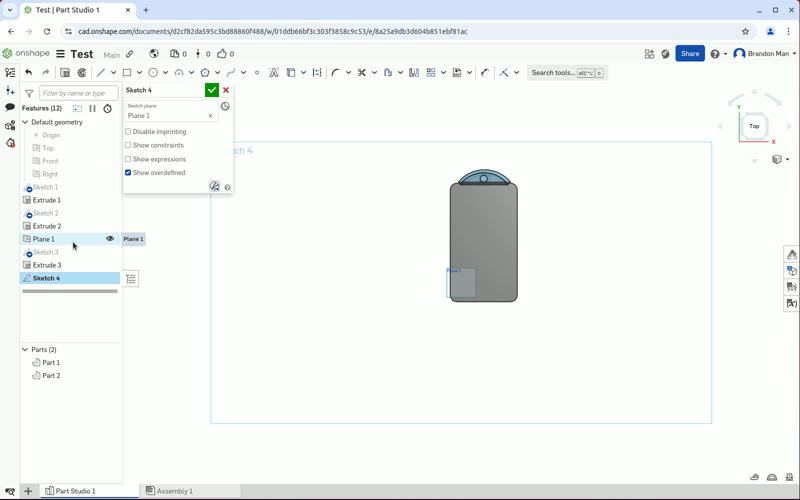
mouse_move(73, 352)
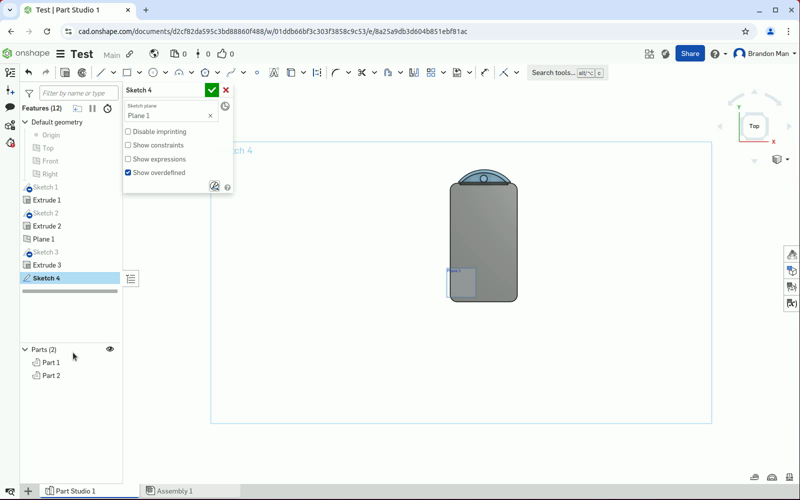
key(y)
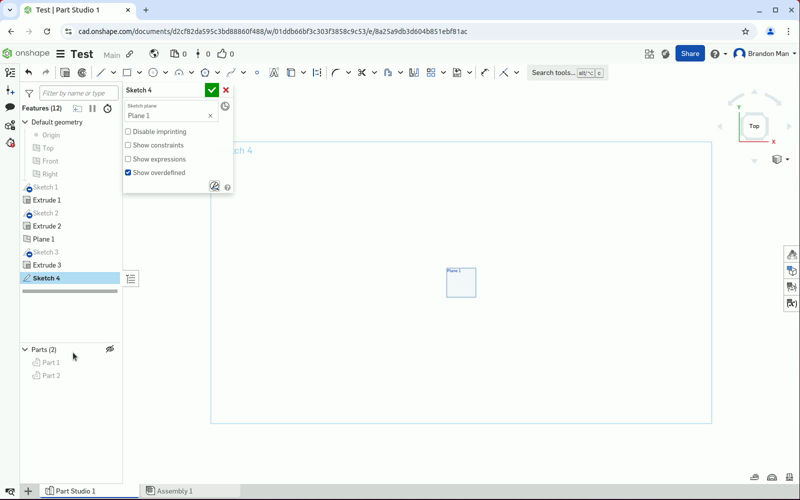
key(a)
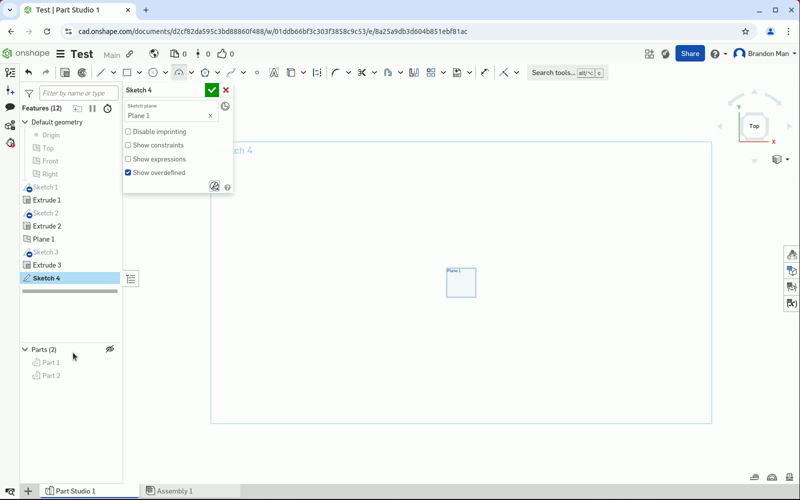
key_down(shift)
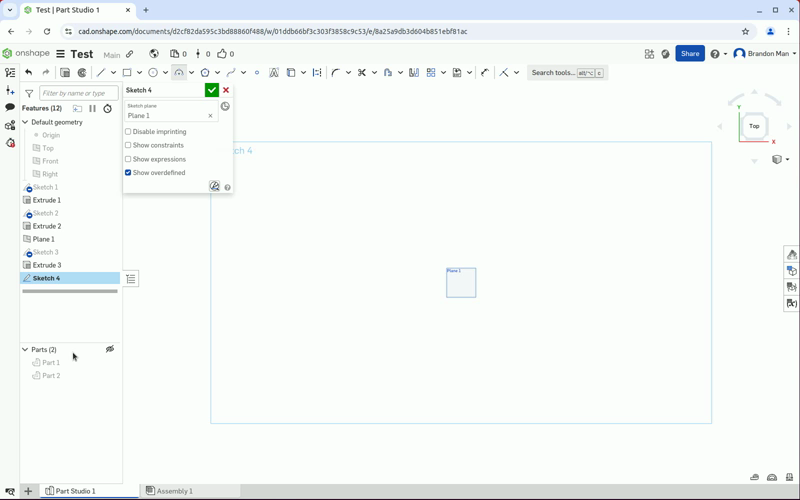
mouse_move(452, 292)
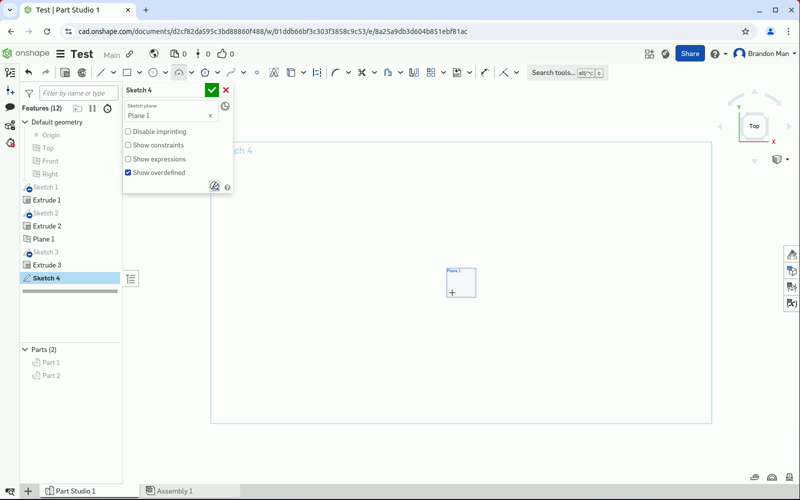
click(452, 292)
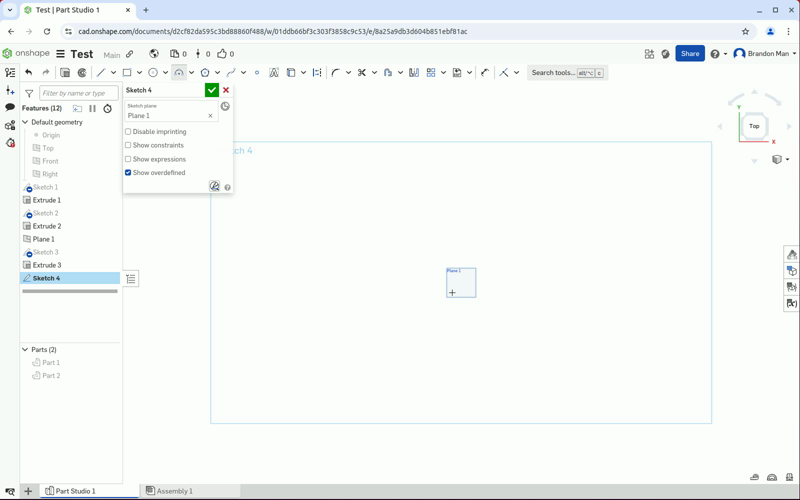
key_up(shift)
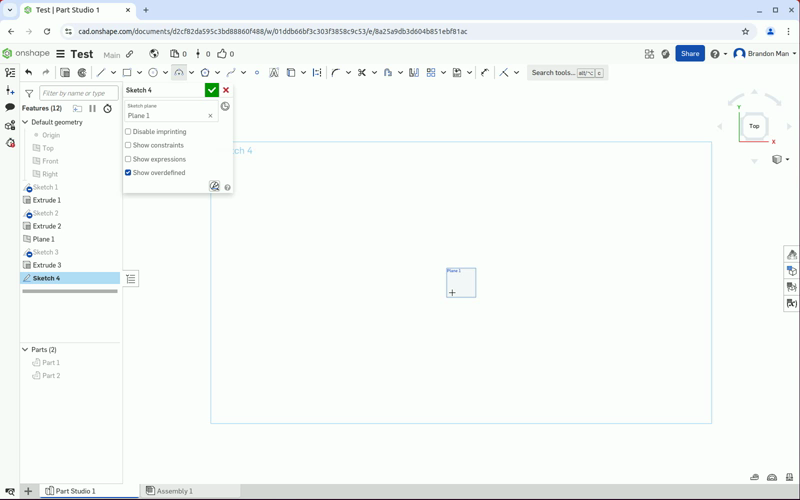
key_down(shift)
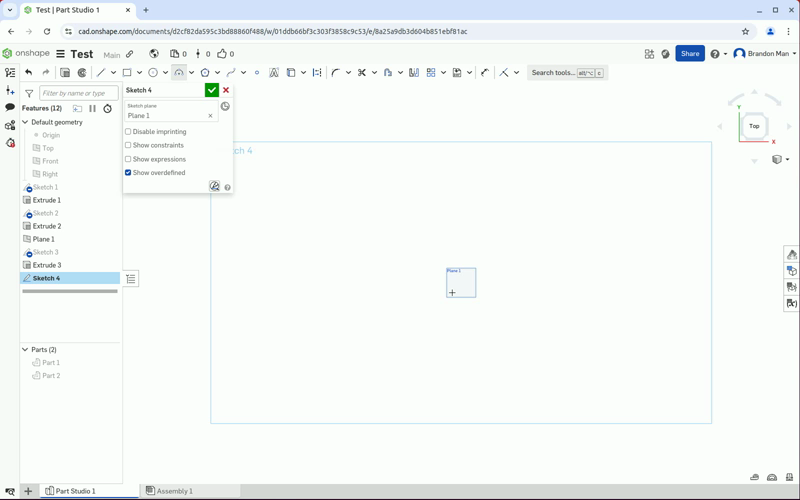
mouse_move(460, 300)
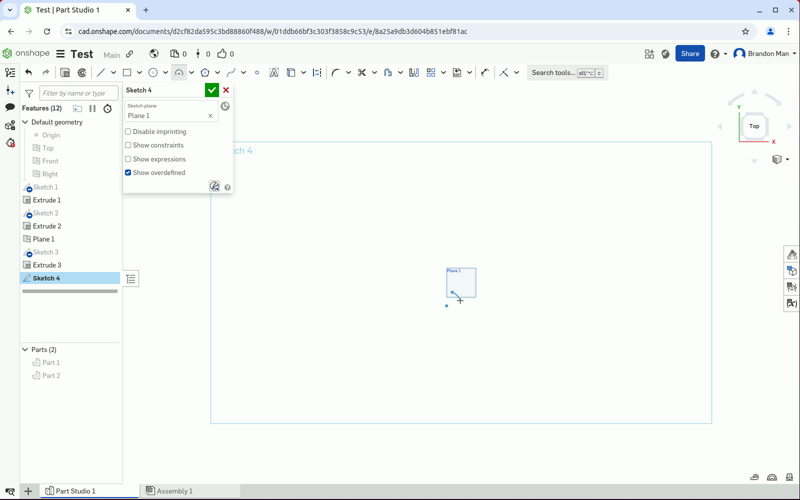
click(460, 300)
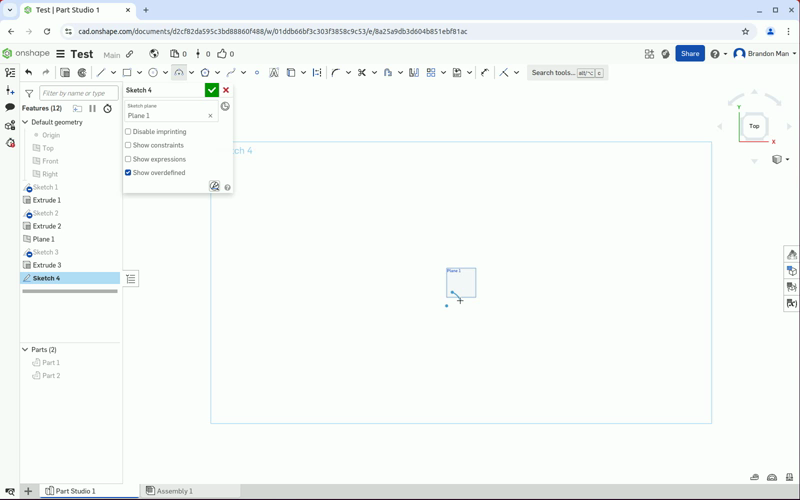
mouse_move(454, 297)
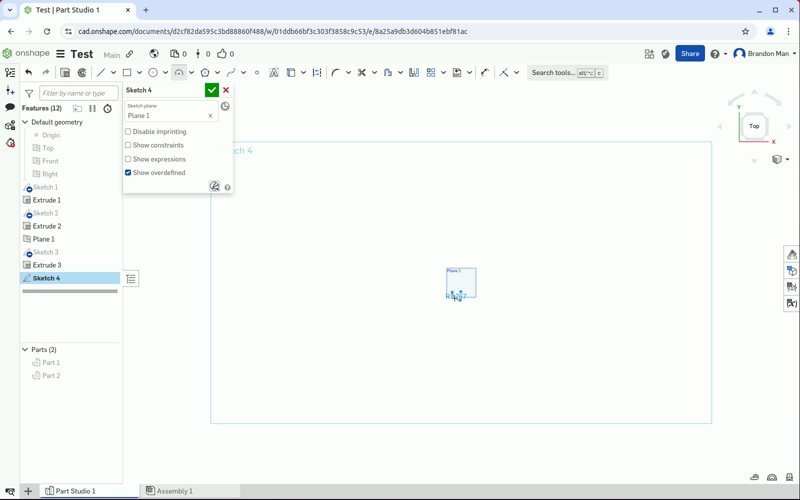
click(454, 297)
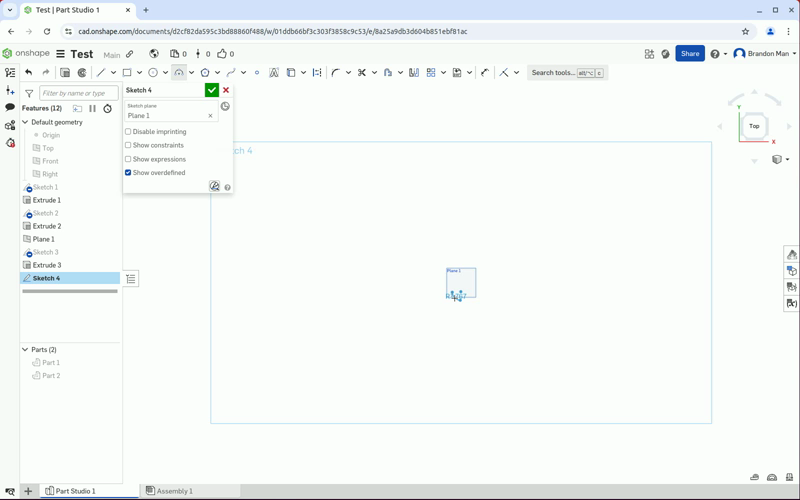
key_up(shift)
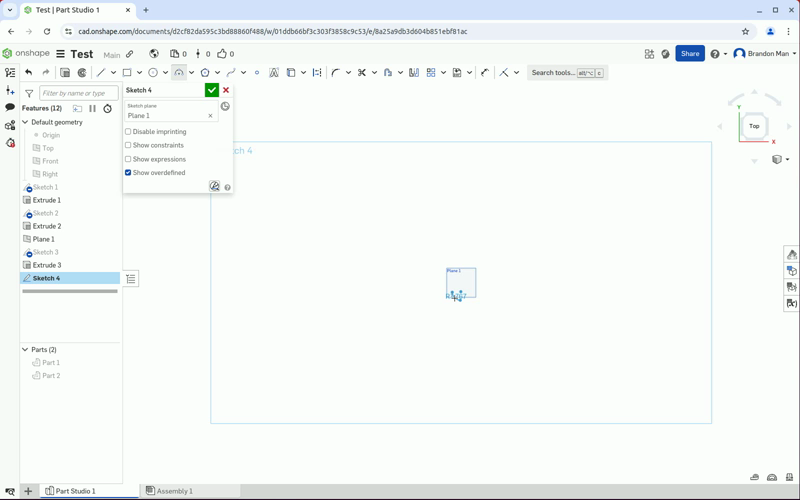
key(esc)
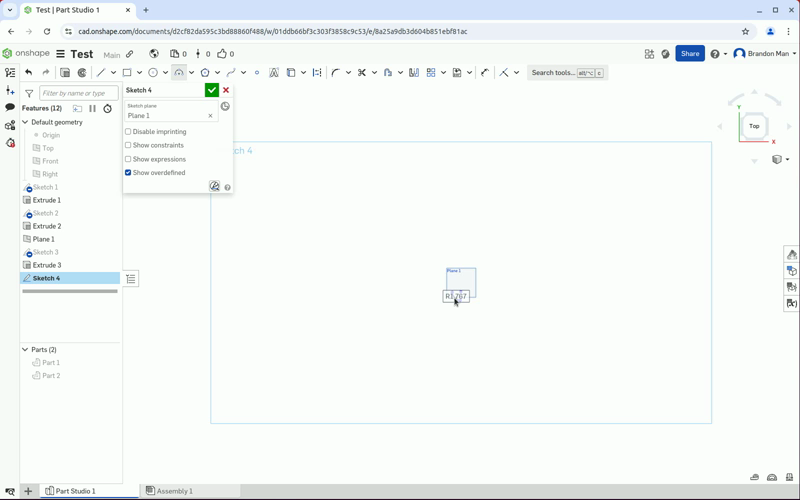
key(l)
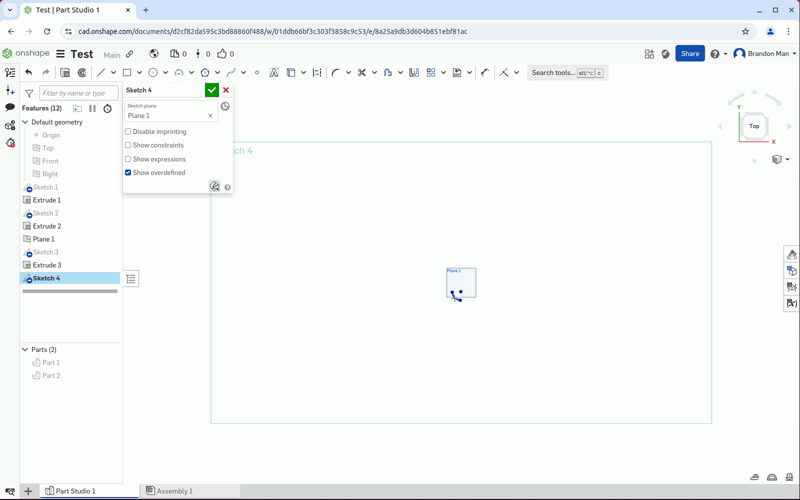
mouse_move(460, 300)
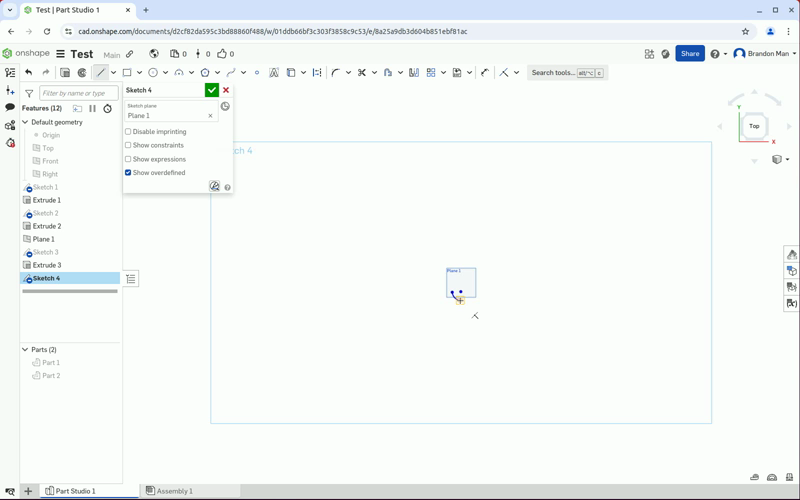
click(460, 300)
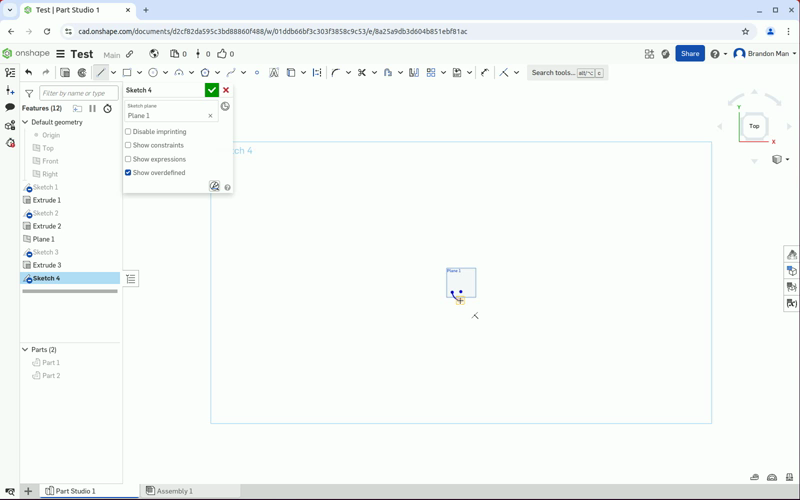
key_down(shift)
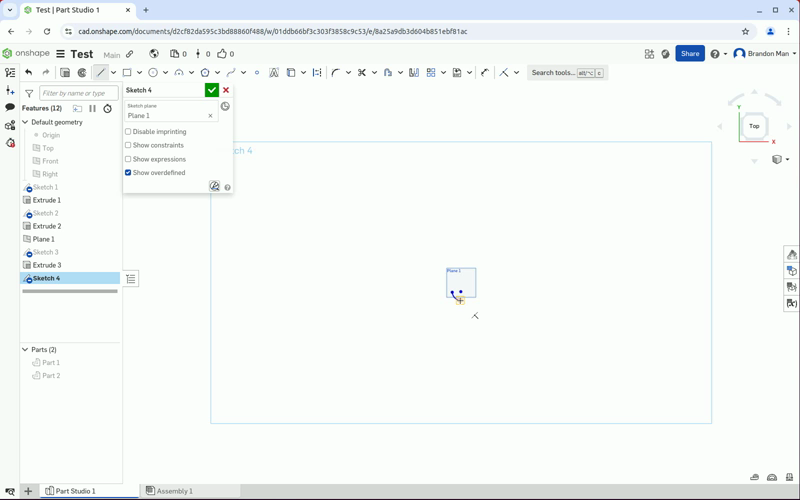
mouse_move(490, 300)
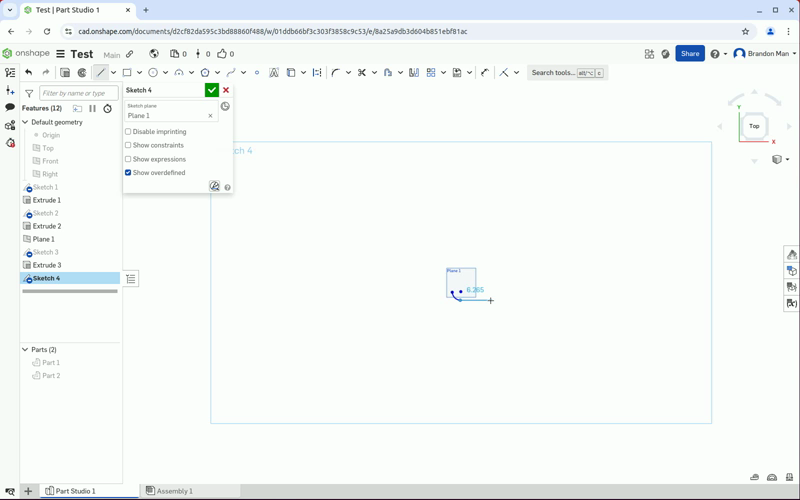
mouse_move(507, 300)
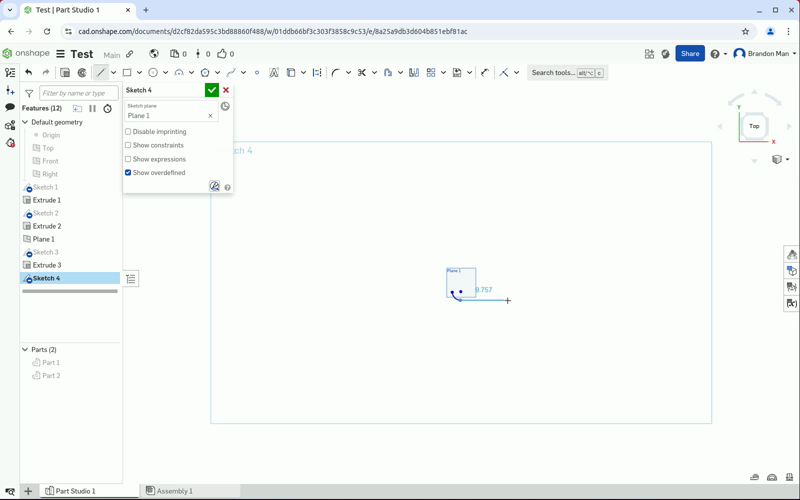
click(507, 300)
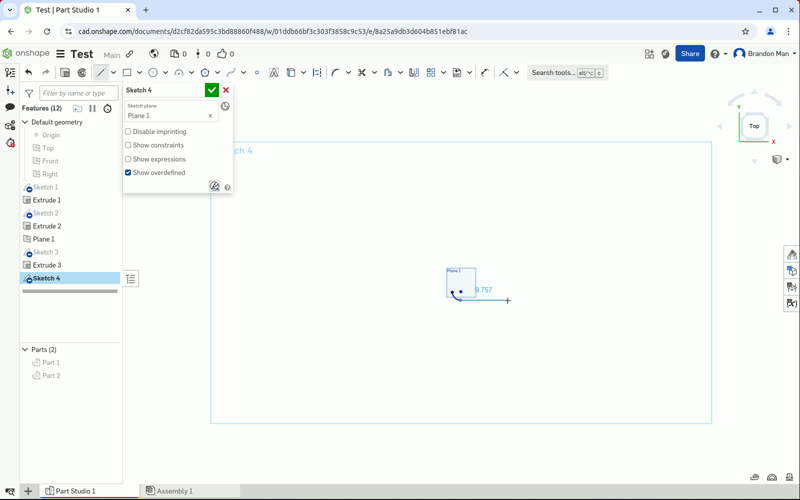
key_up(shift)
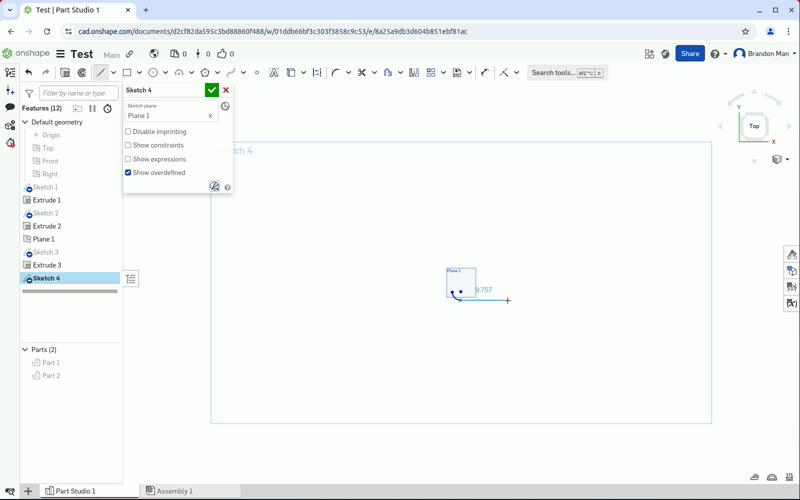
key(esc)
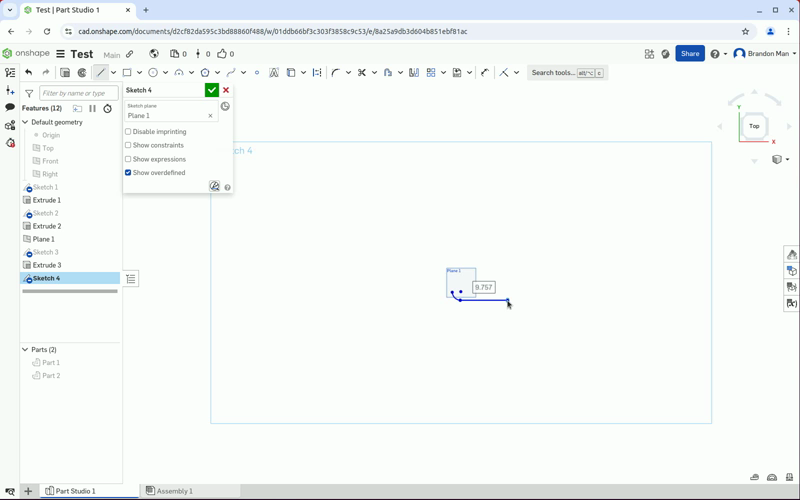
key(a)
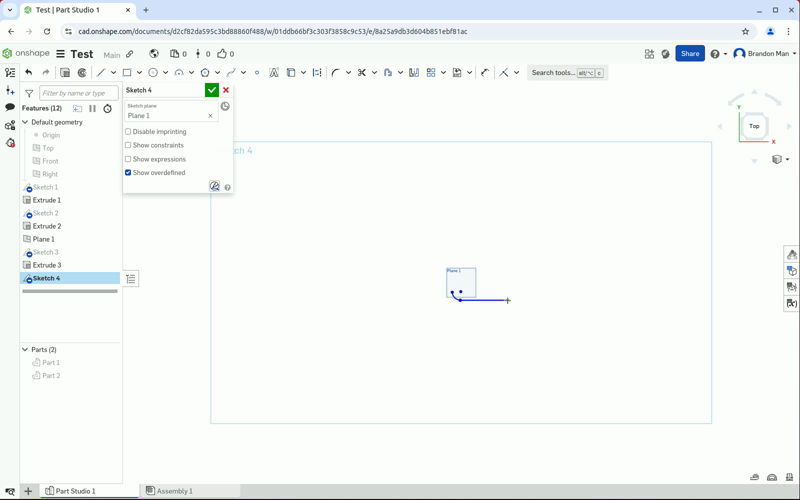
mouse_move(507, 300)
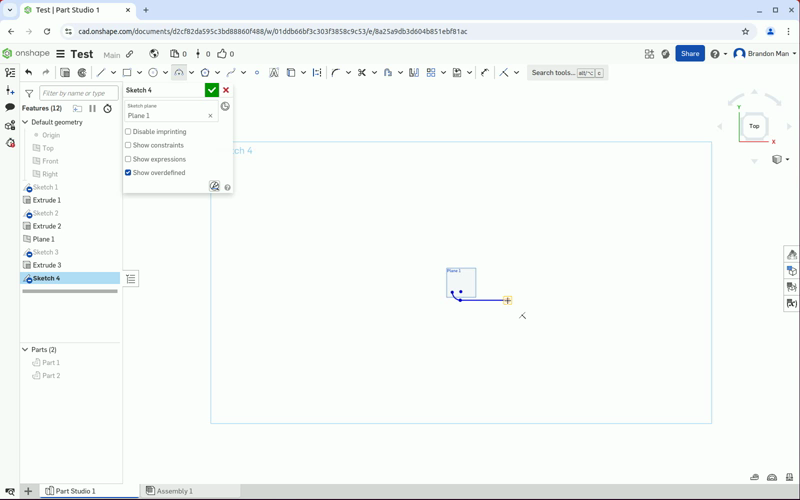
click(507, 300)
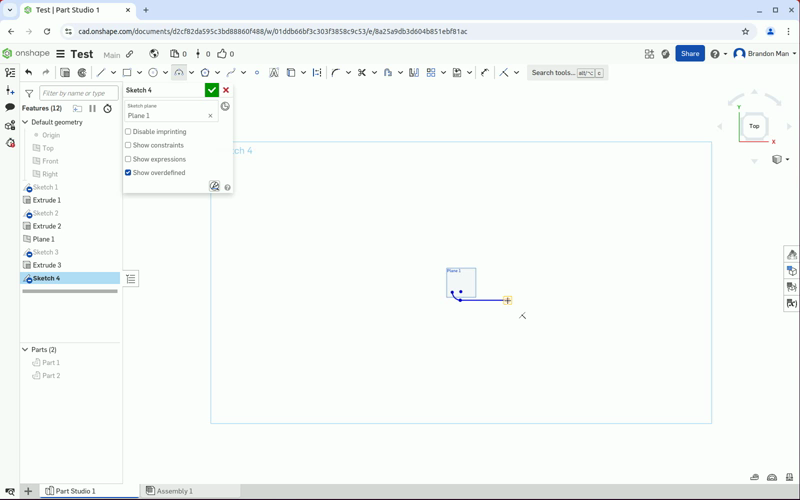
key_down(shift)
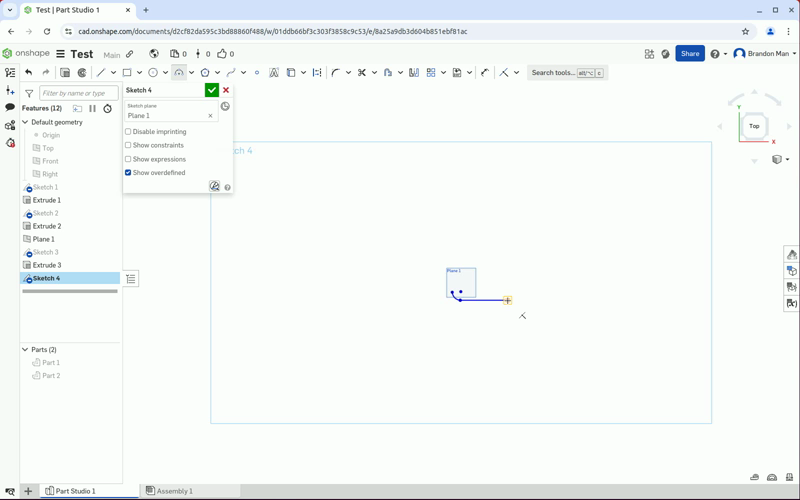
mouse_move(514, 292)
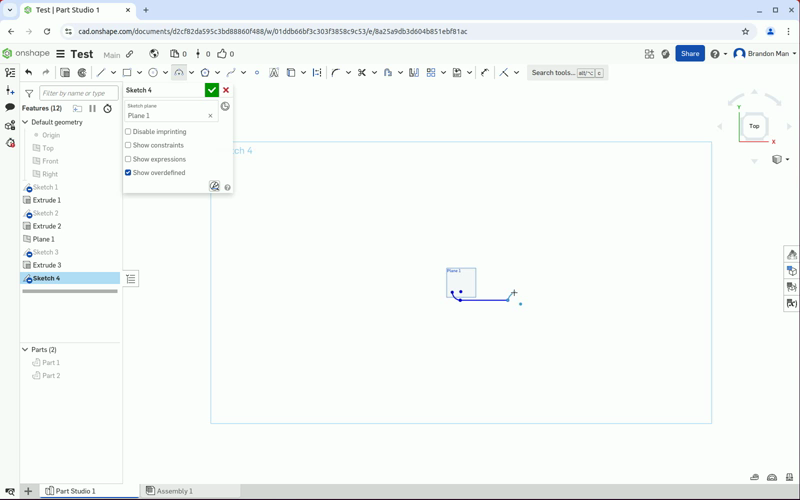
click(514, 292)
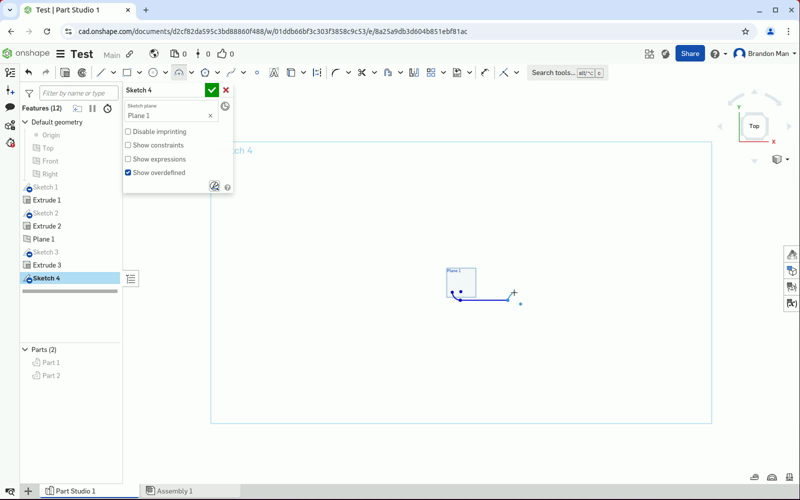
mouse_move(512, 297)
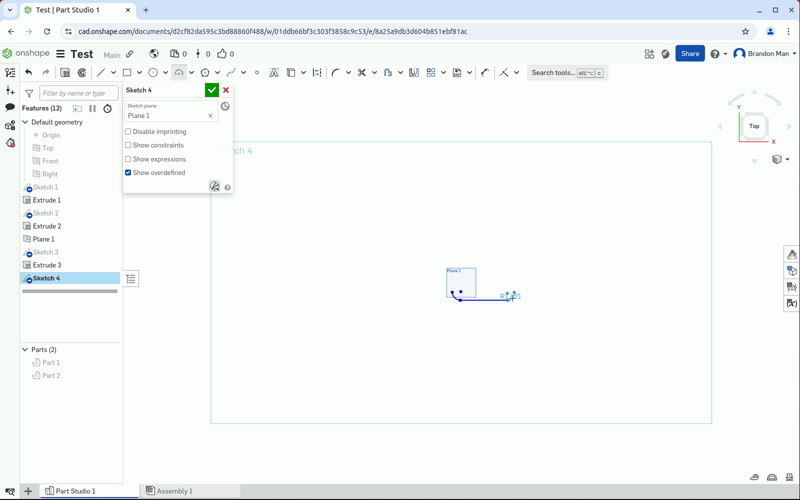
click(512, 297)
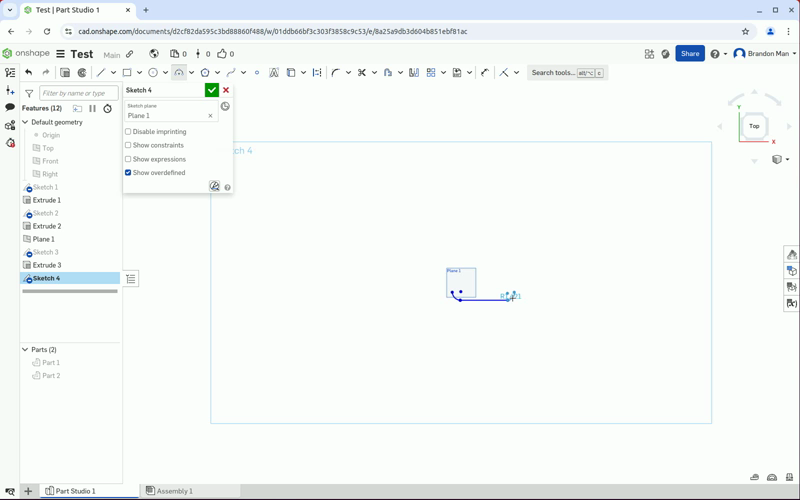
key_up(shift)
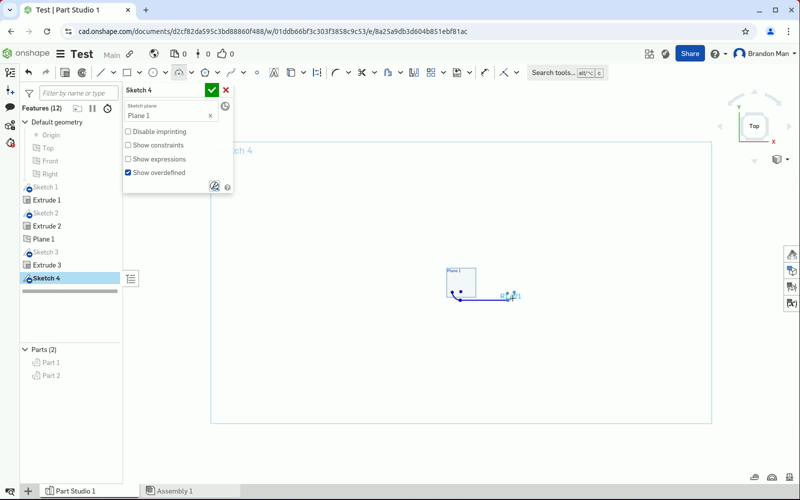
key(esc)
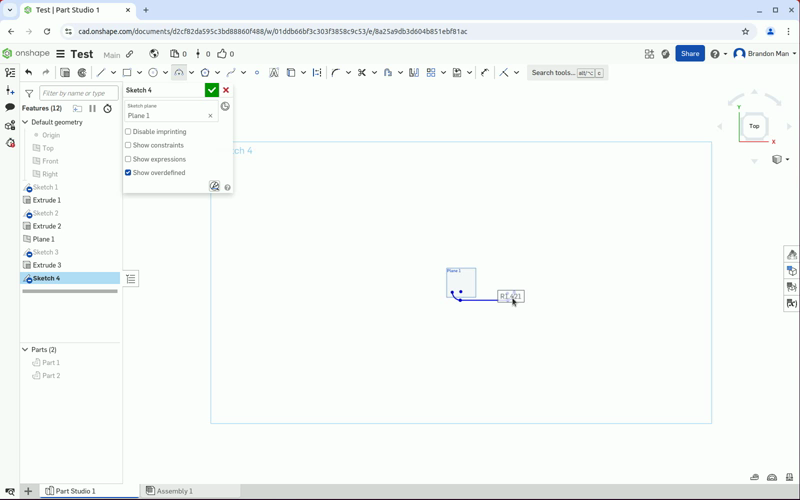
key(l)
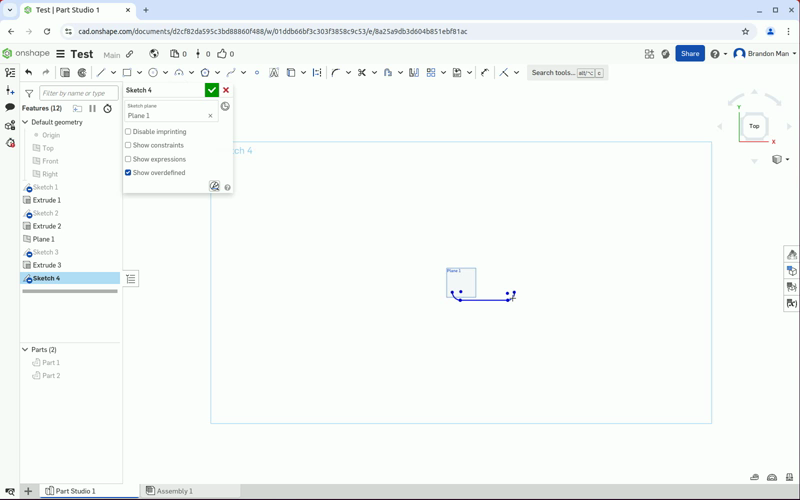
mouse_move(514, 292)
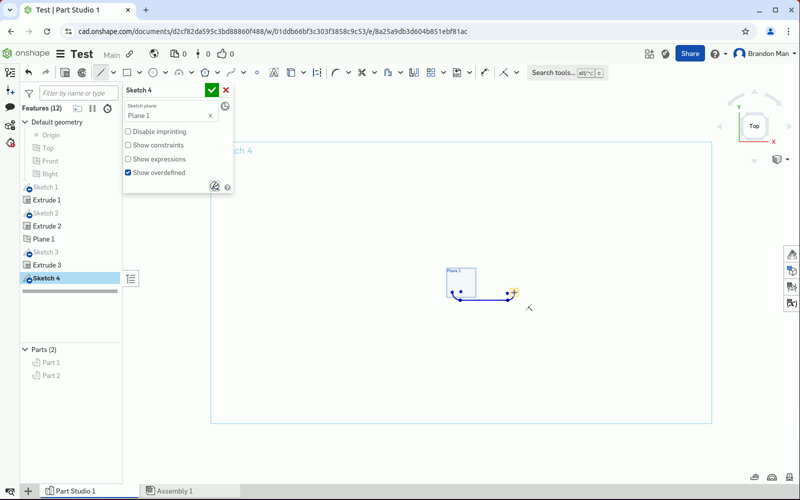
click(514, 292)
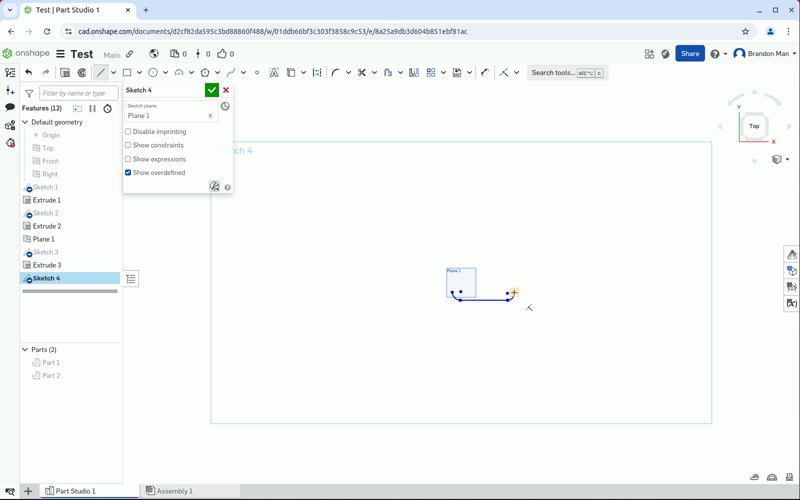
key_down(shift)
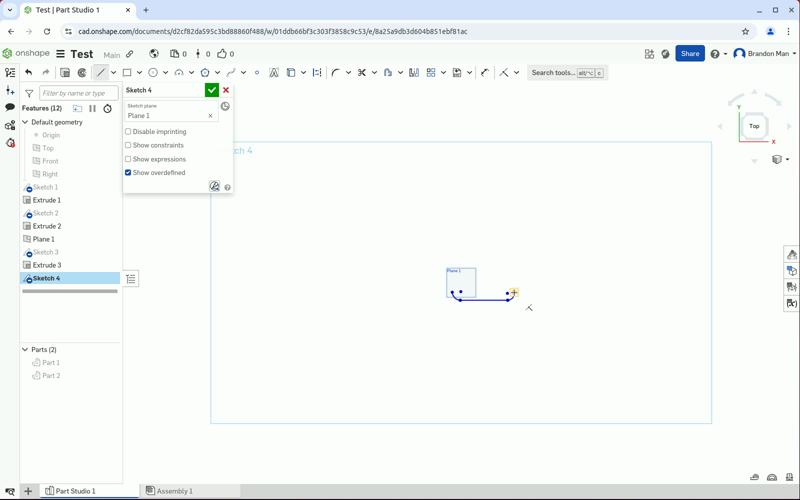
mouse_move(514, 193)
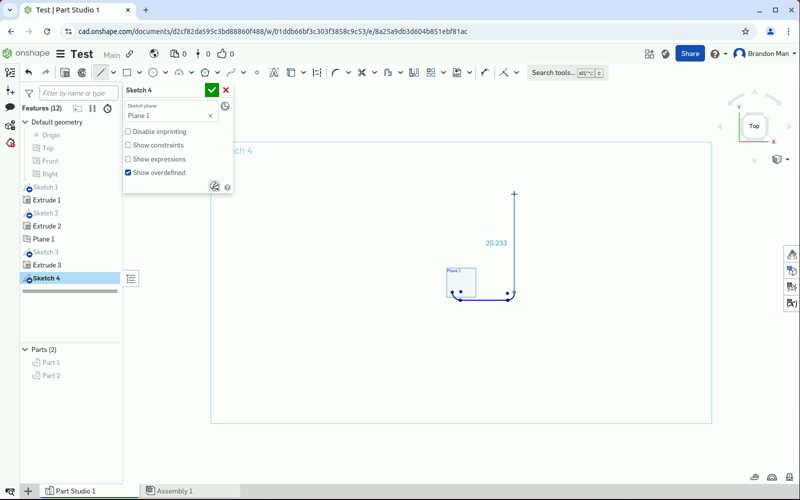
click(514, 193)
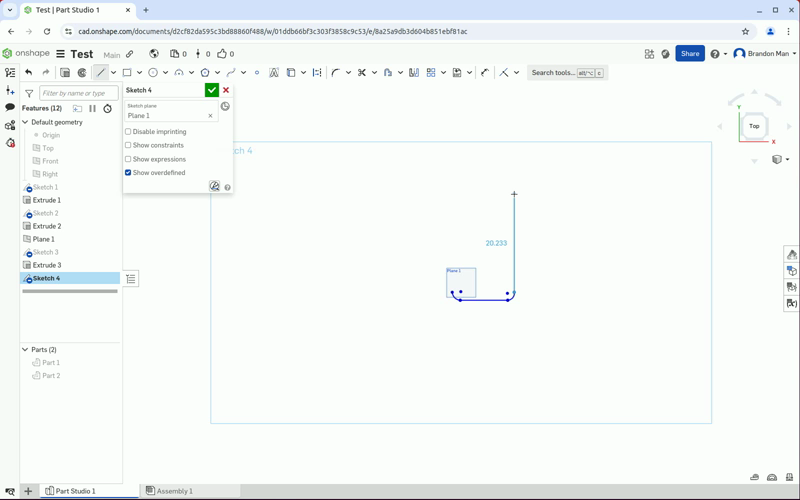
key_up(shift)
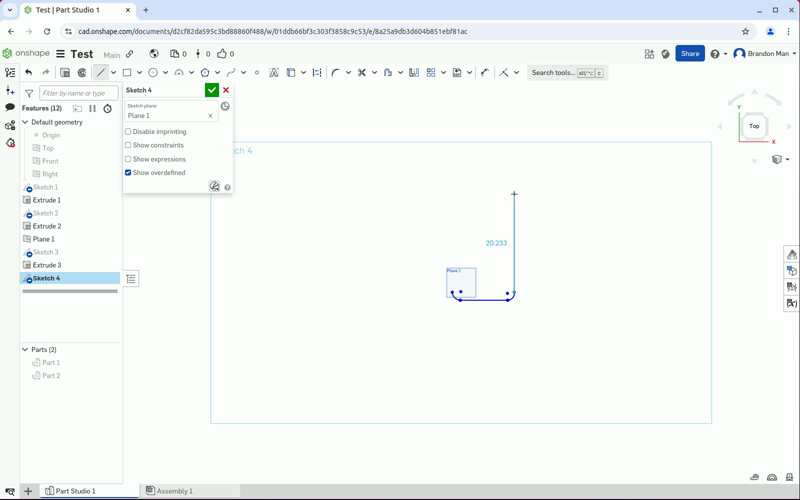
key(esc)
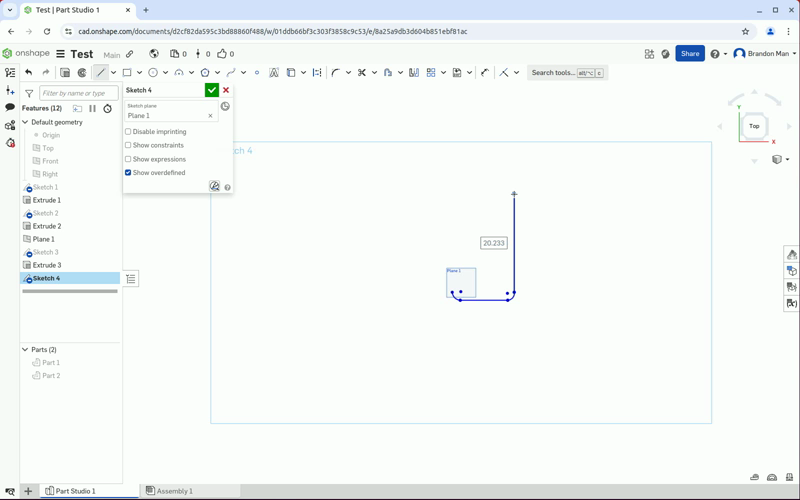
key(a)
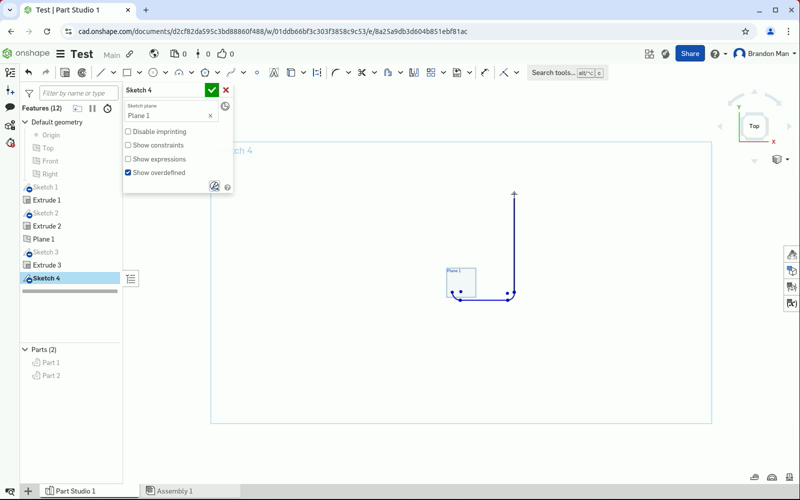
mouse_move(514, 193)
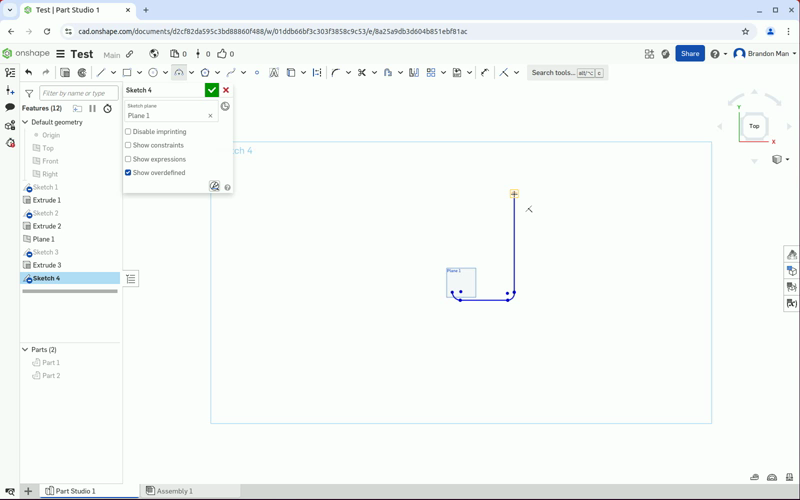
click(514, 193)
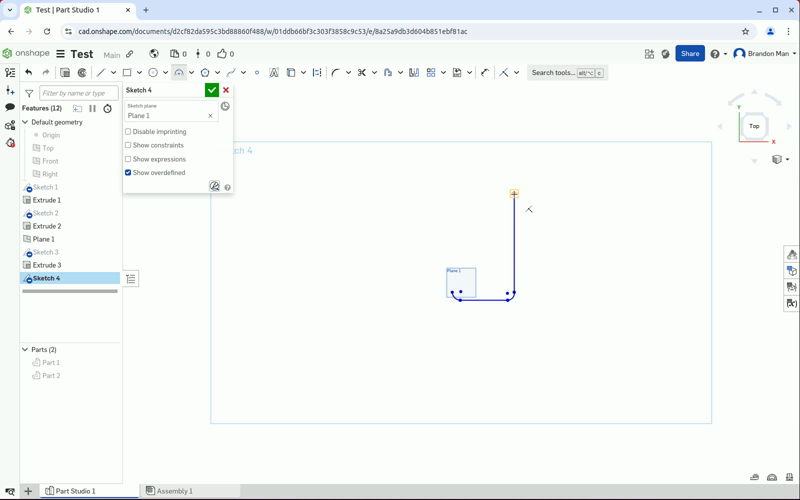
key_down(shift)
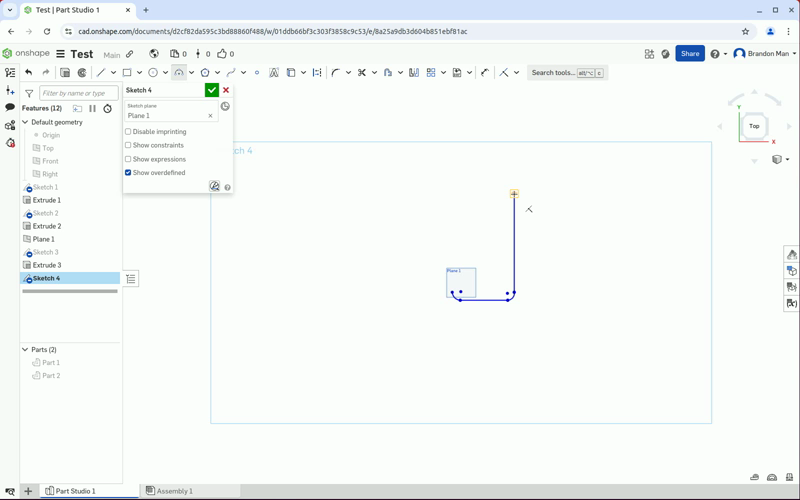
mouse_move(507, 185)
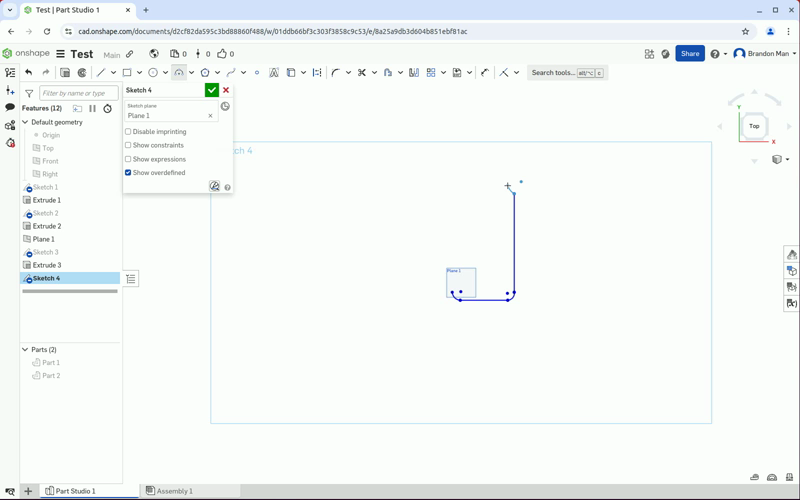
click(507, 185)
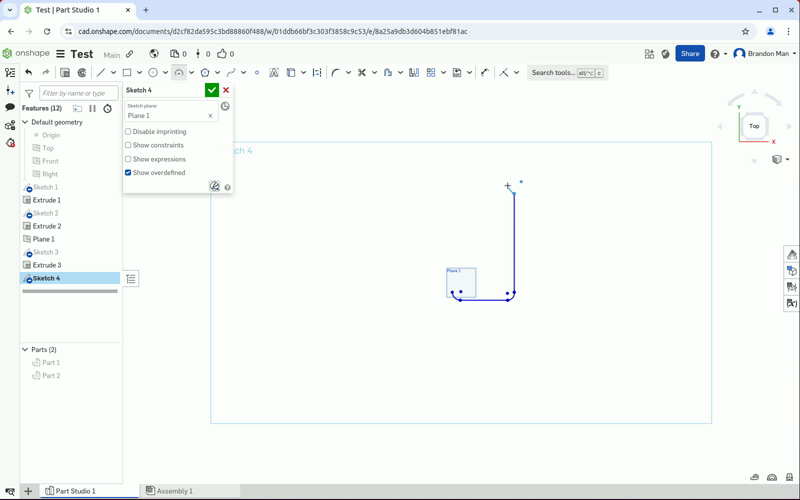
mouse_move(512, 188)
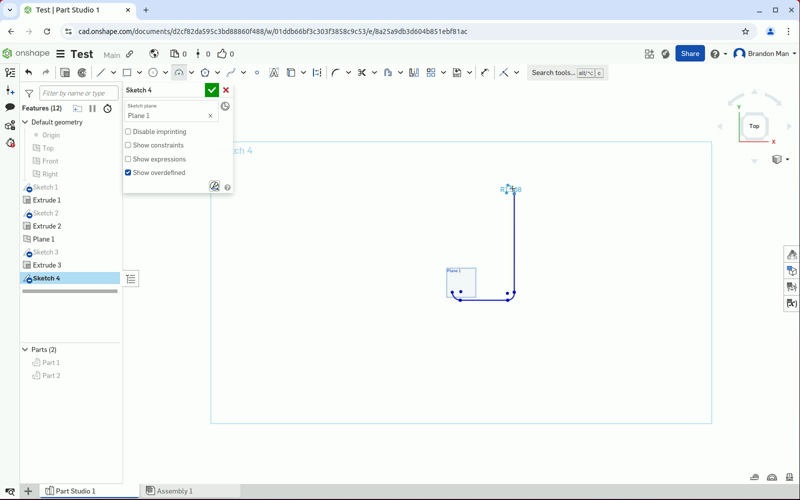
click(512, 188)
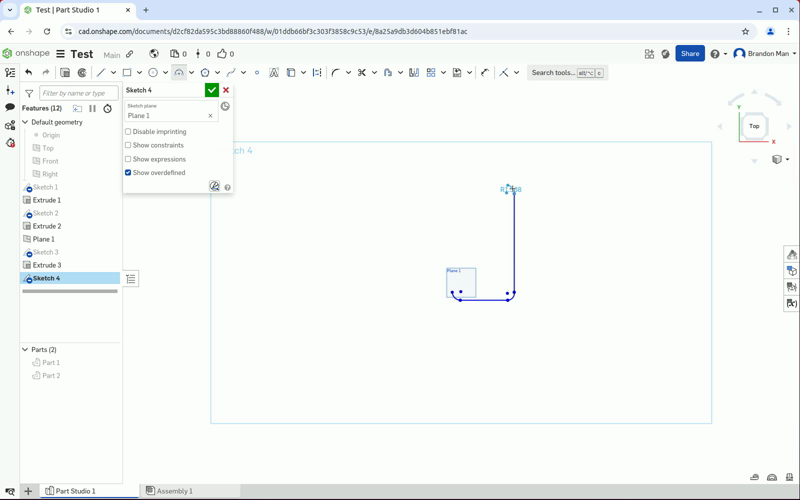
key_up(shift)
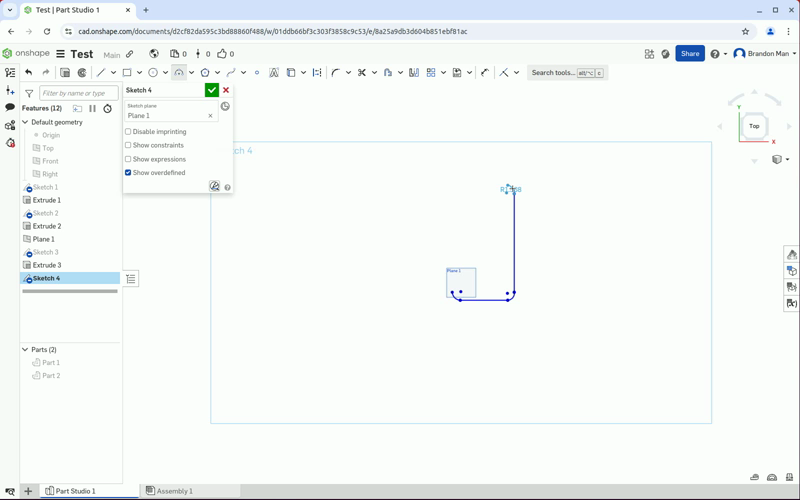
key(esc)
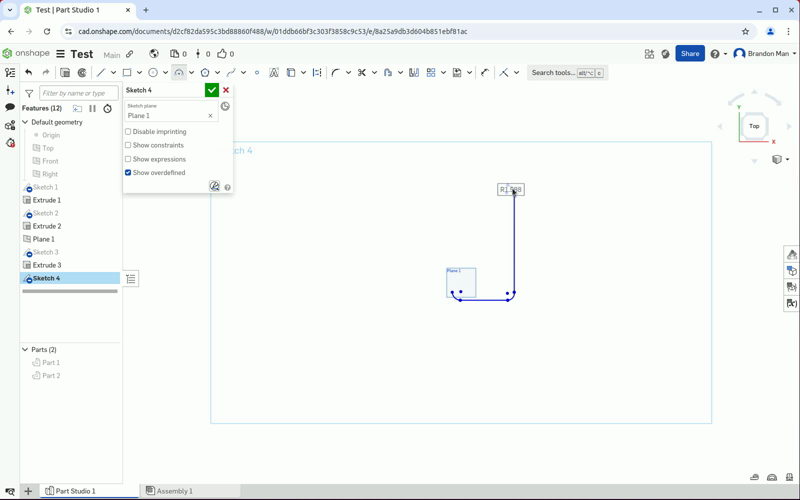
key(l)
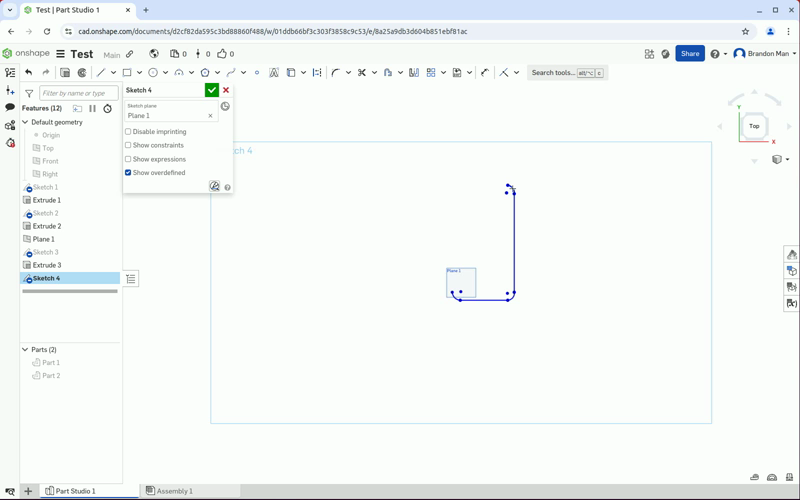
mouse_move(507, 185)
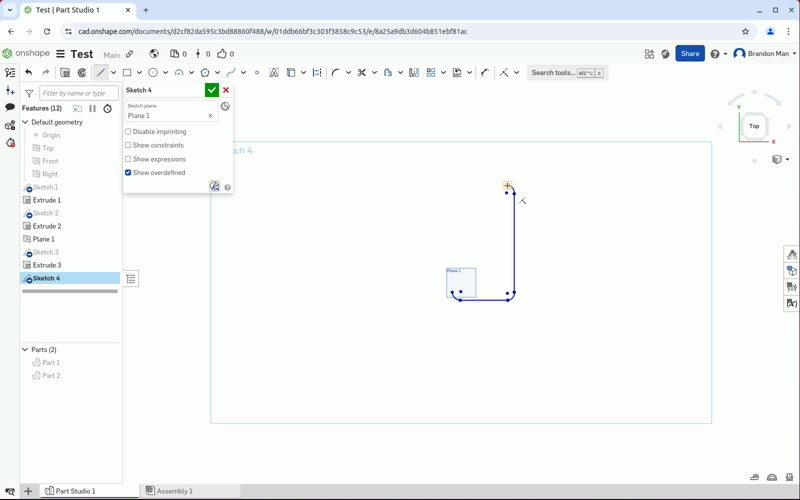
click(507, 185)
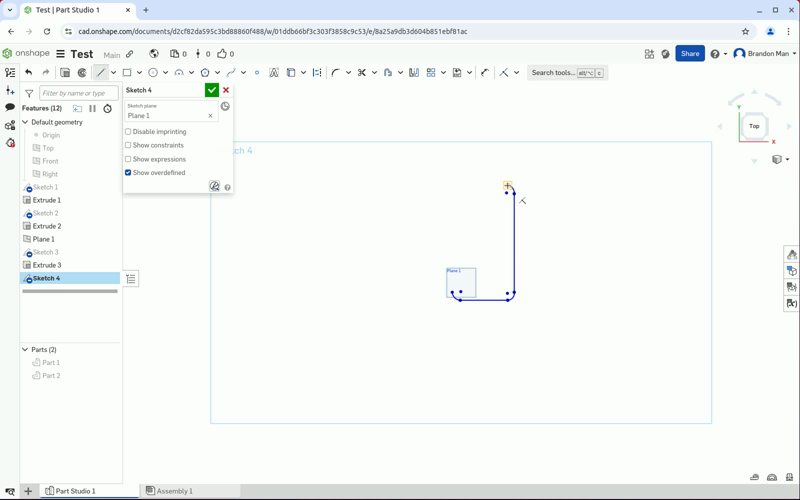
key_down(shift)
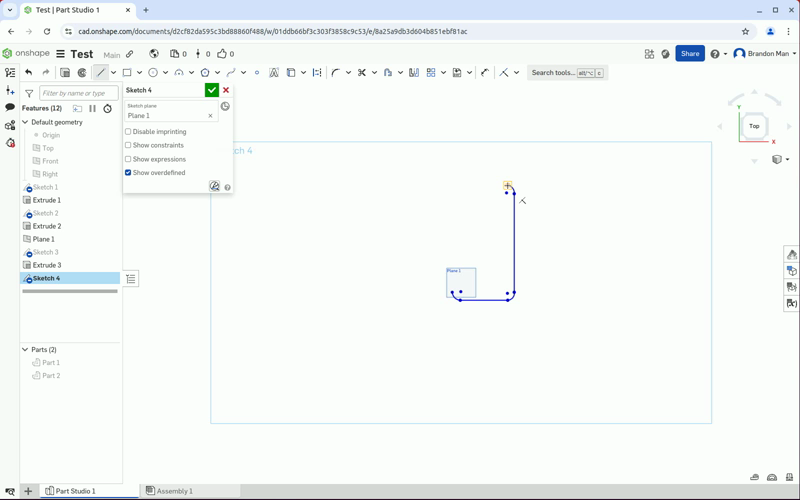
mouse_move(537, 185)
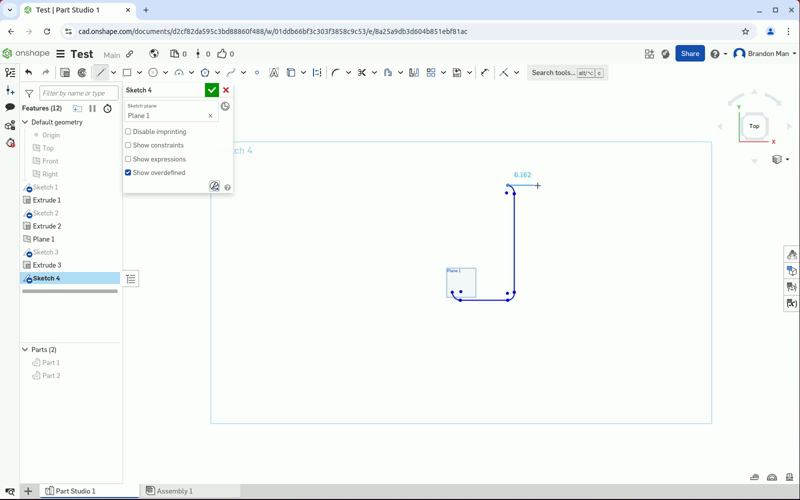
mouse_move(460, 185)
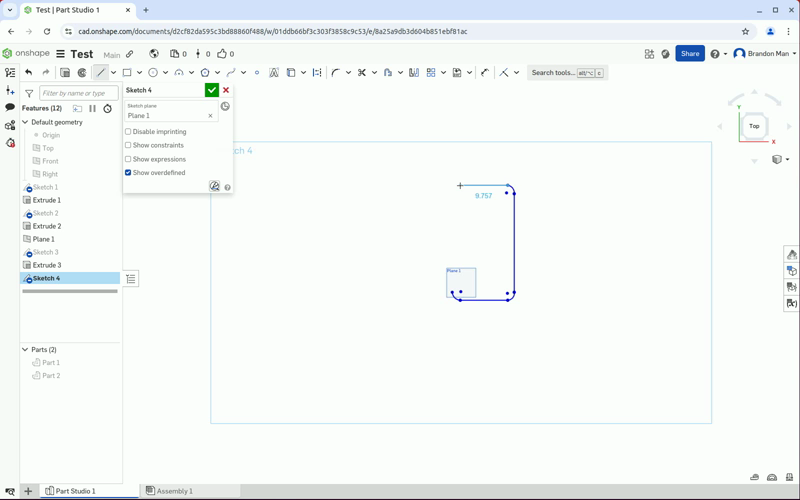
click(460, 185)
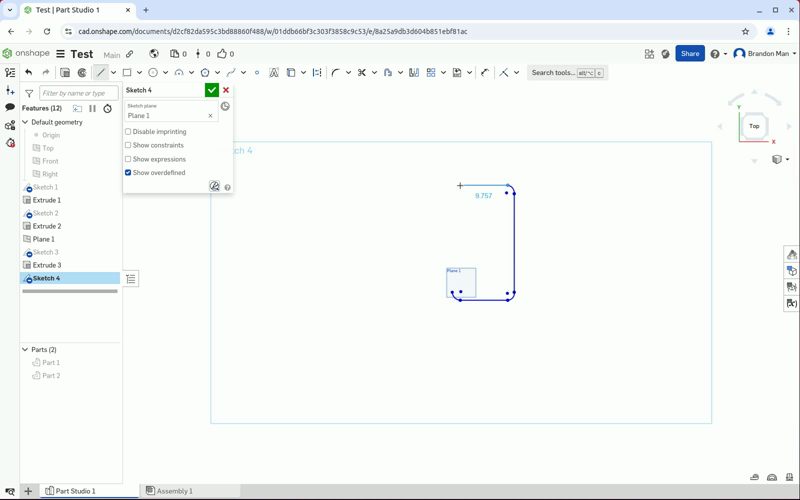
key_up(shift)
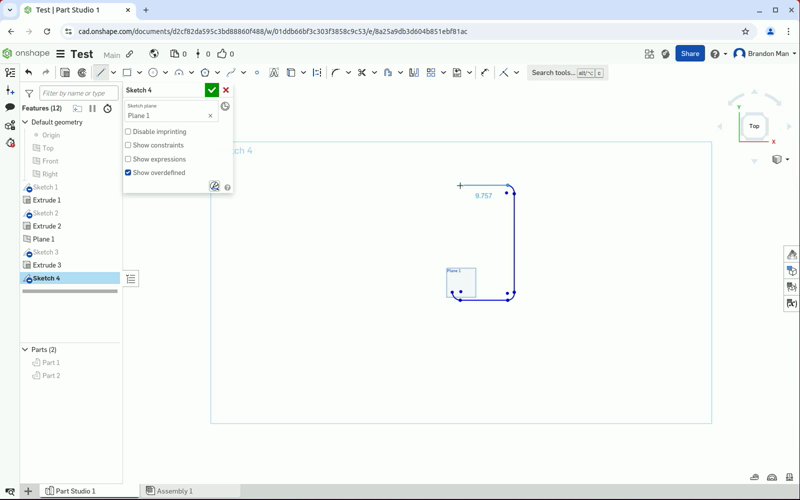
key(esc)
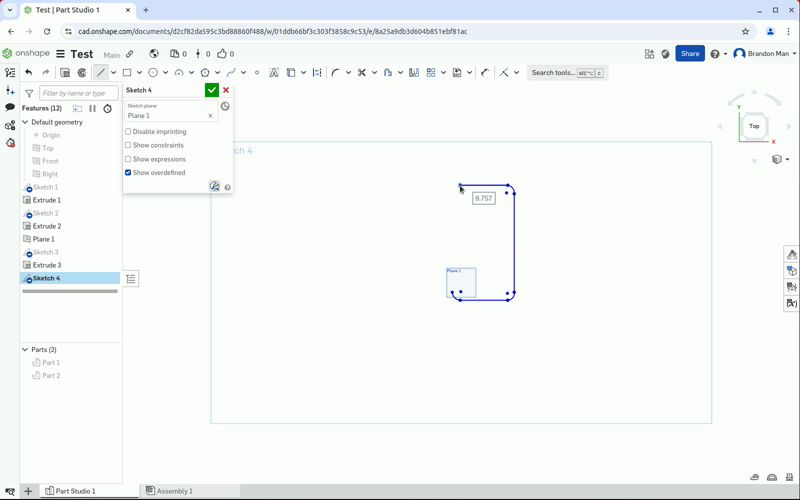
key(a)
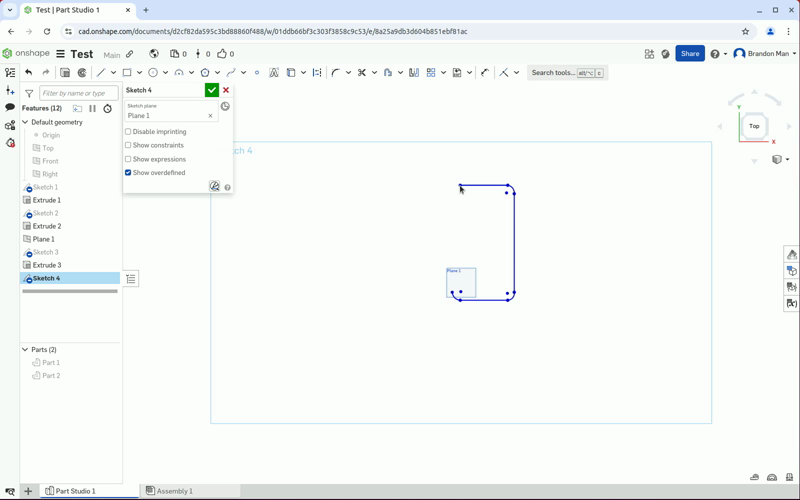
mouse_move(460, 185)
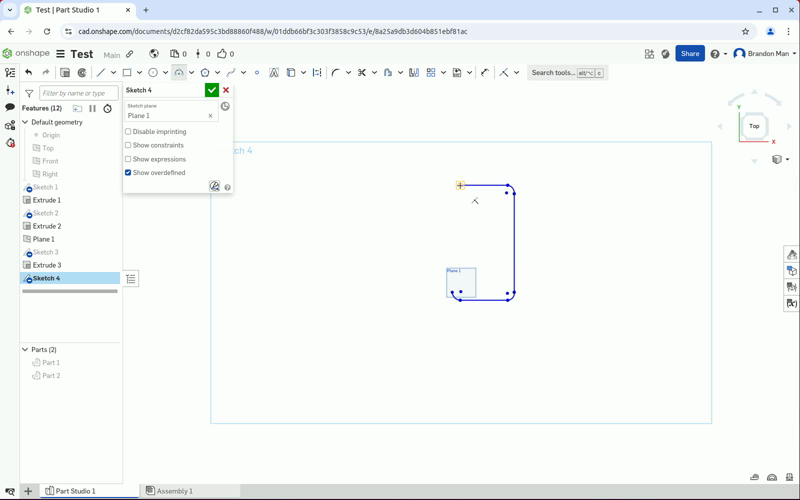
click(460, 185)
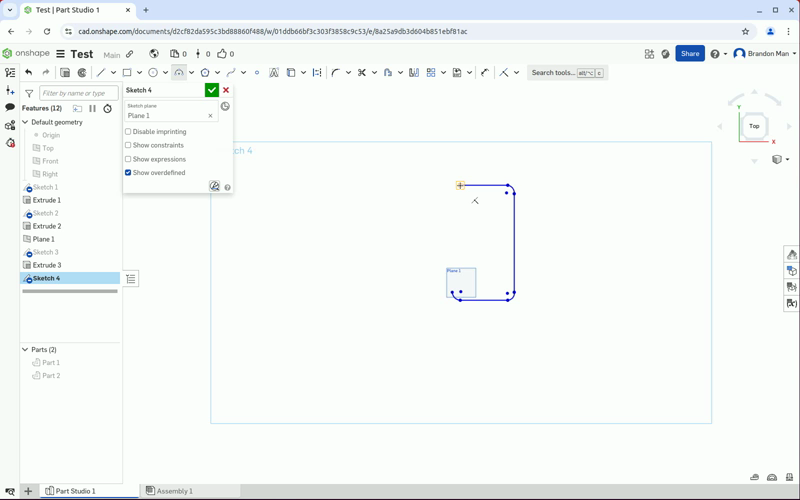
key_down(shift)
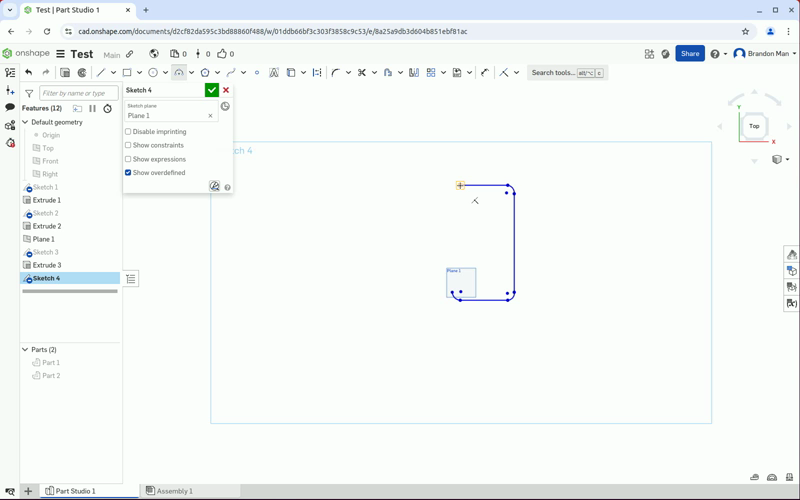
mouse_move(452, 193)
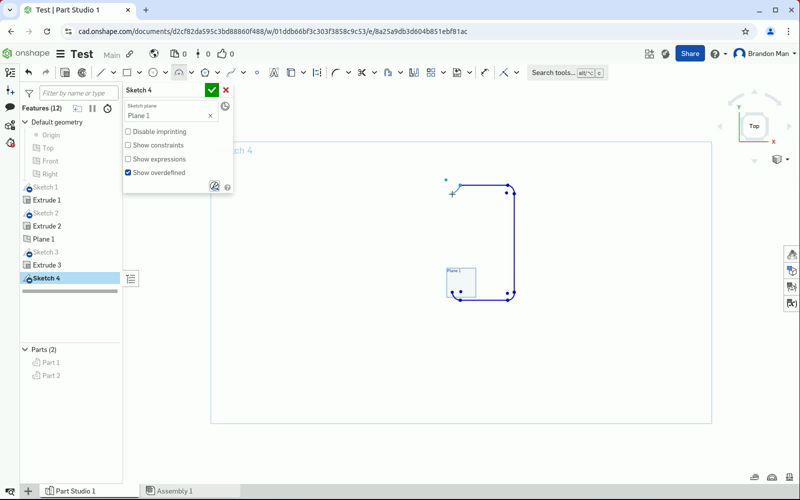
click(452, 193)
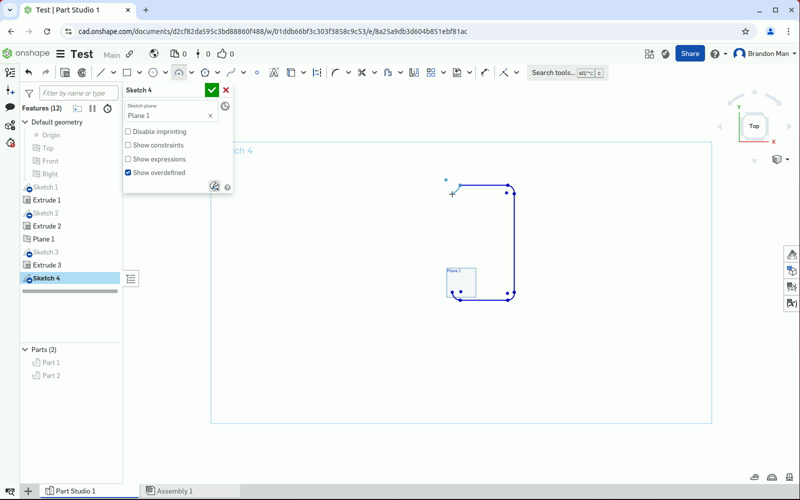
mouse_move(454, 187)
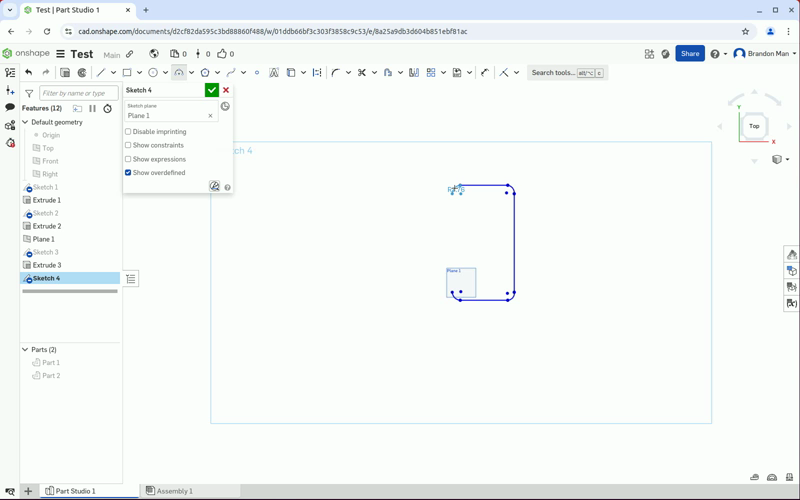
click(454, 187)
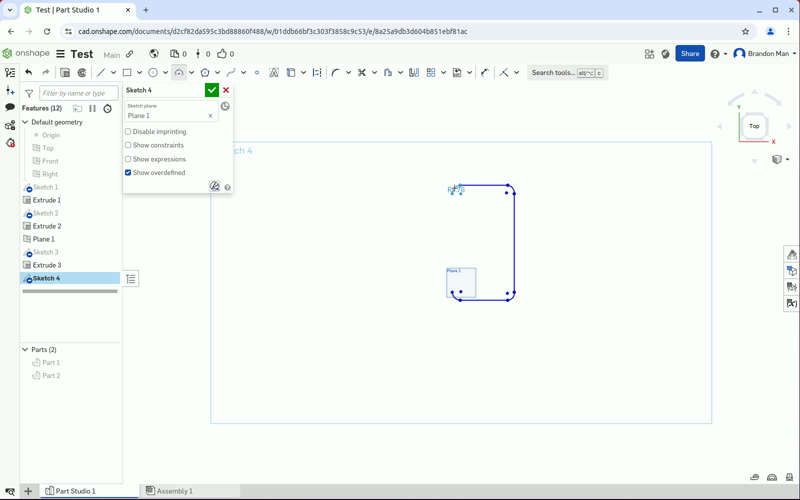
key_up(shift)
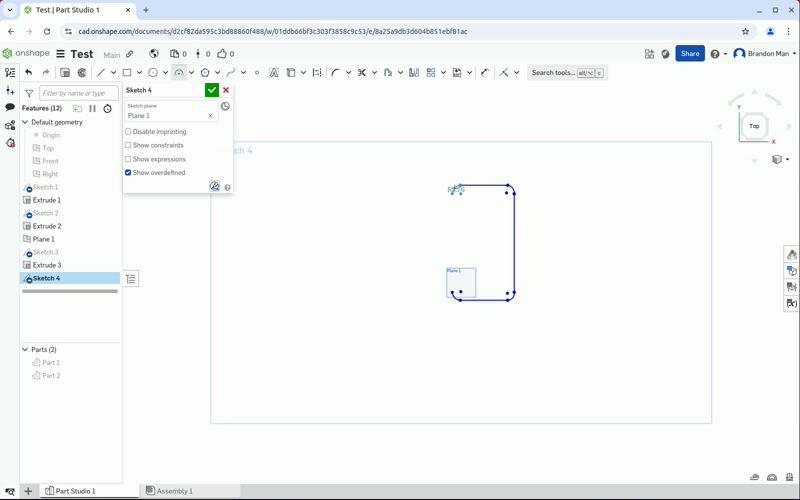
key(esc)
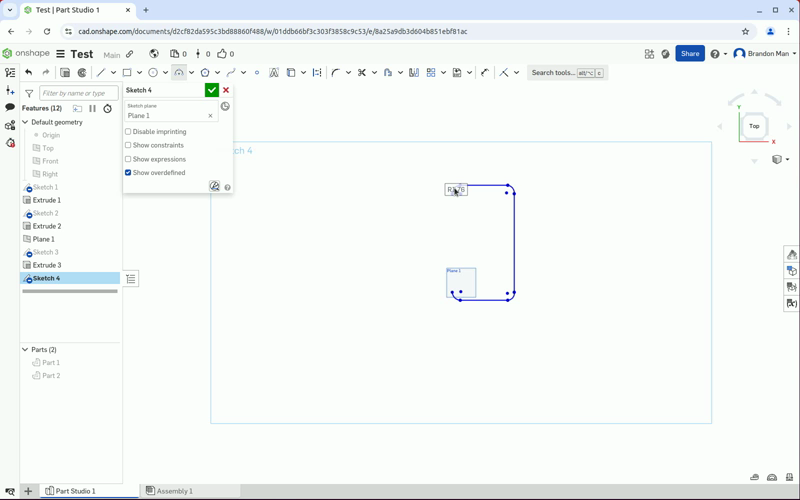
key(l)
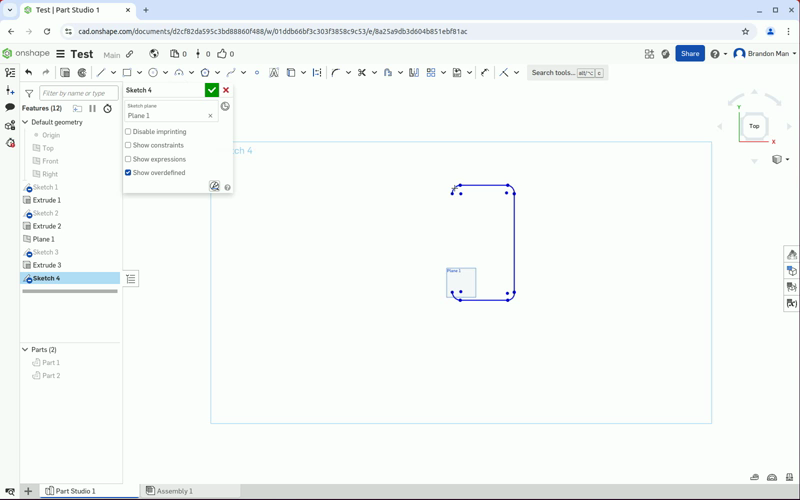
mouse_move(452, 193)
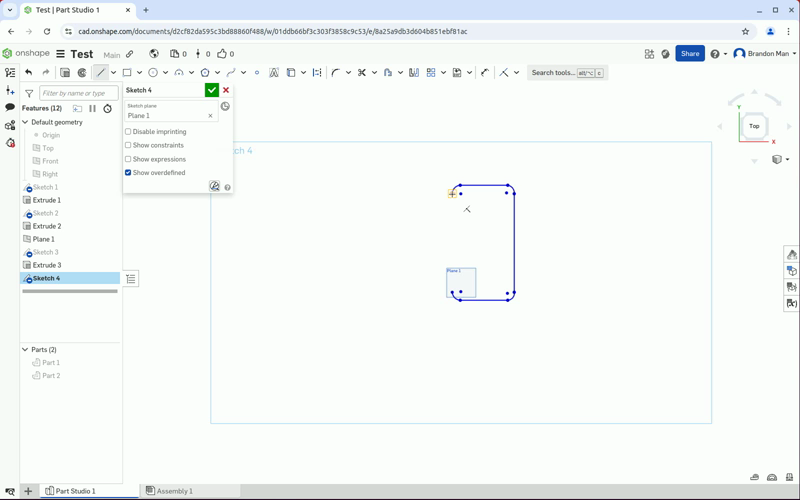
click(452, 193)
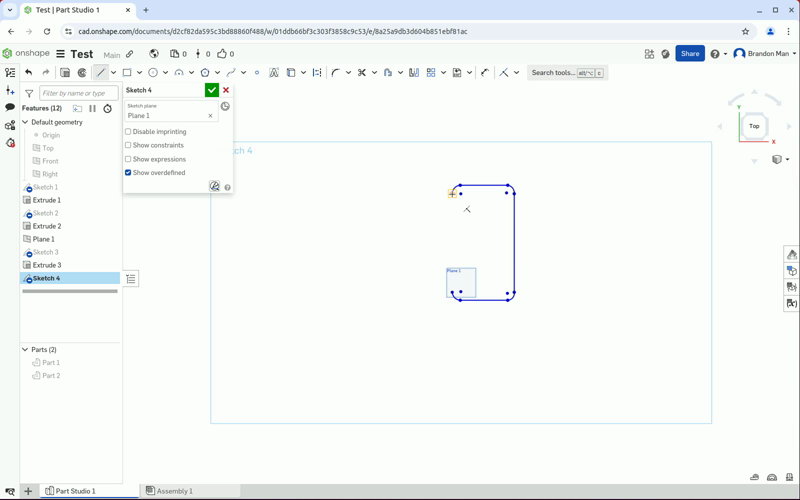
key_down(shift)
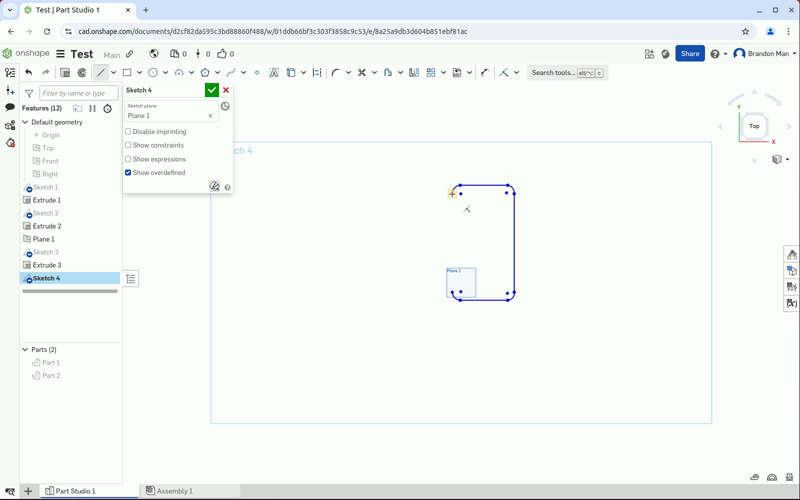
mouse_move(452, 292)
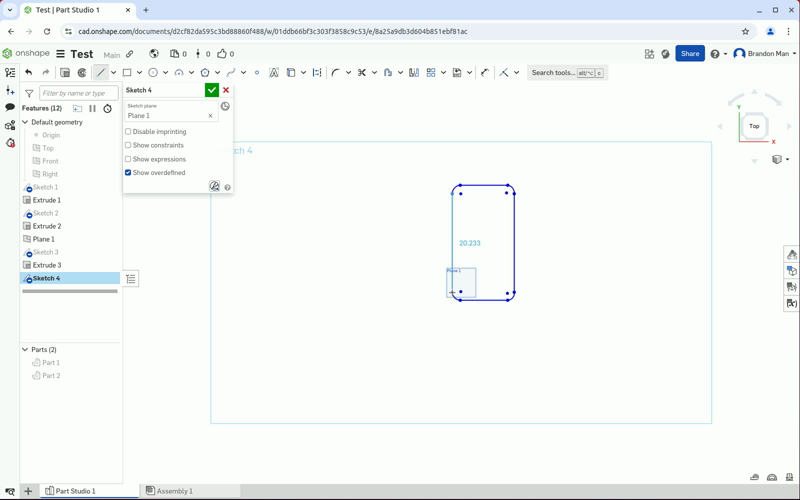
key_up(shift)
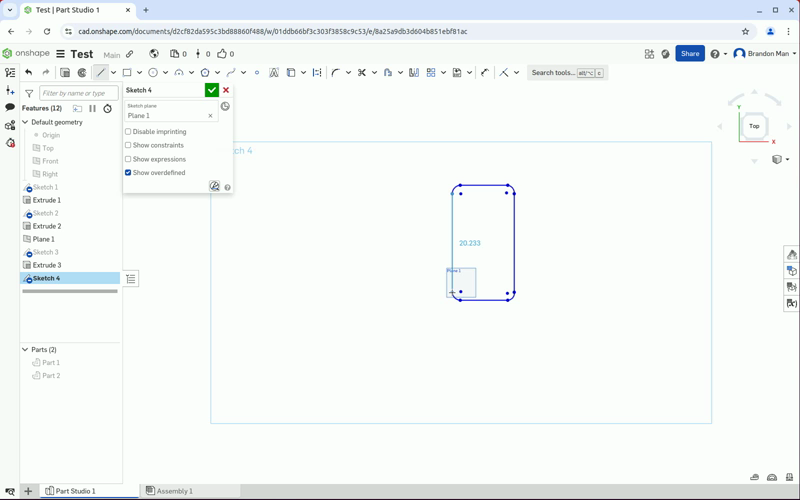
click(452, 292)
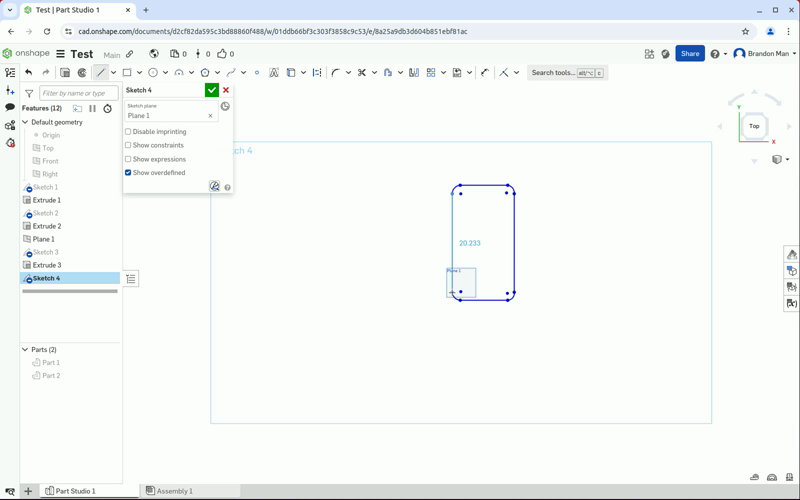
key(esc)
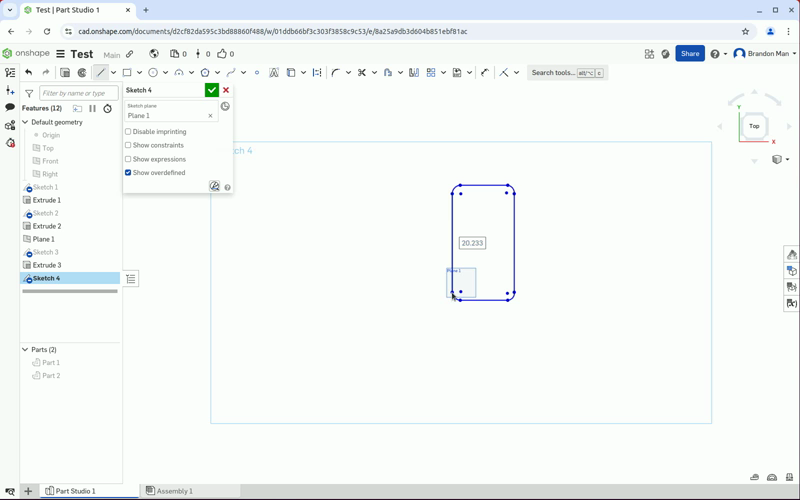
mouse_move(464, 251)
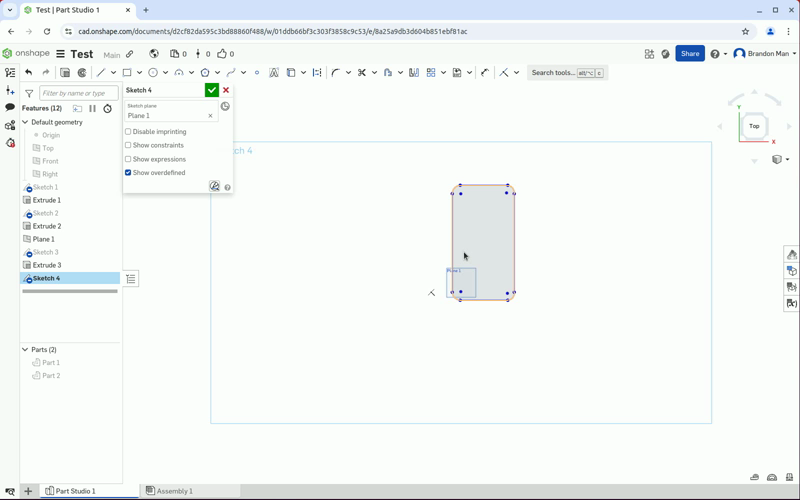
click(464, 251)
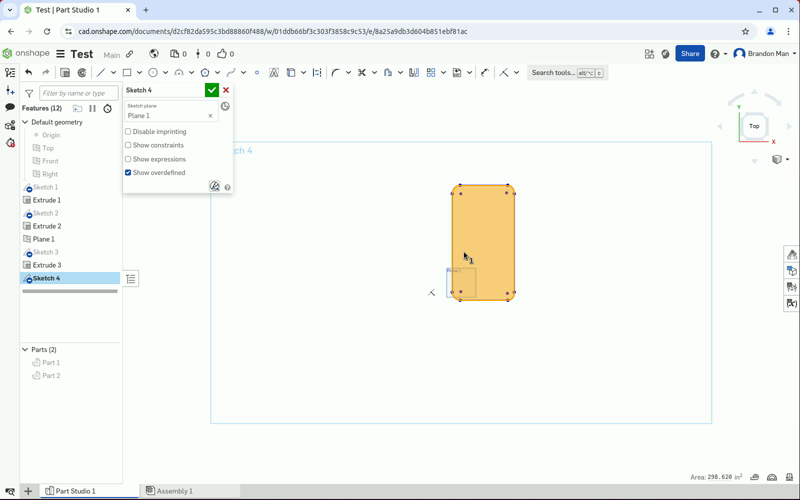
mouse_move(73, 352)
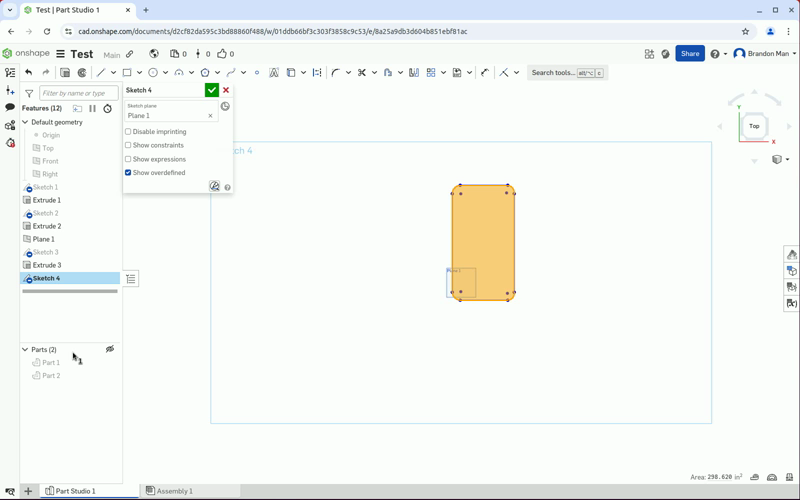
key(shift+y)
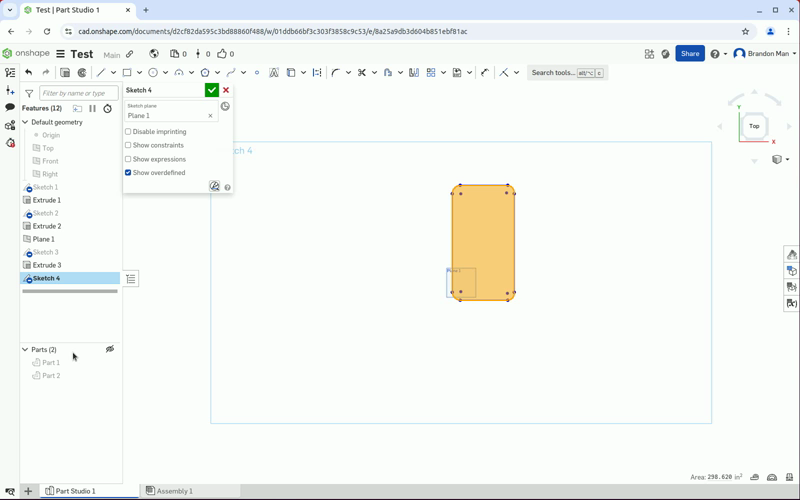
key(shift+e)
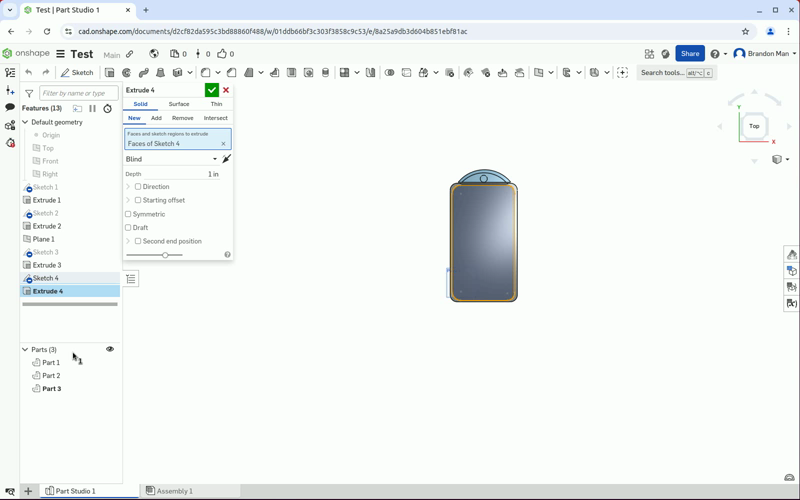
mouse_move(143, 106)
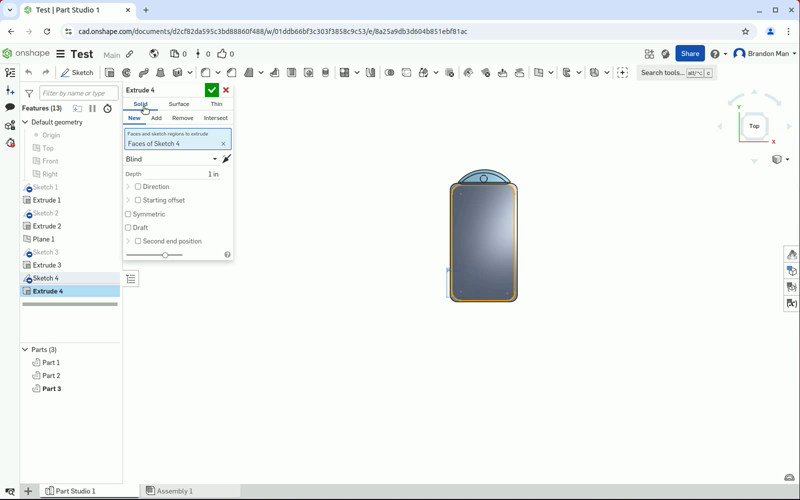
click(143, 106)
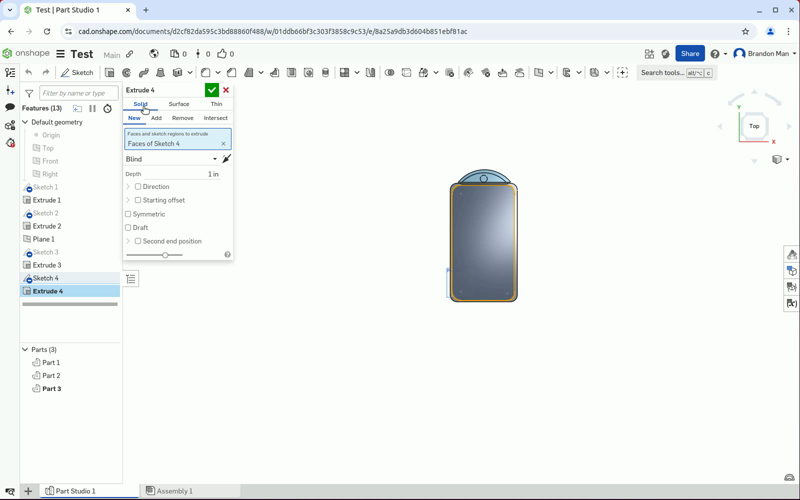
mouse_move(186, 120)
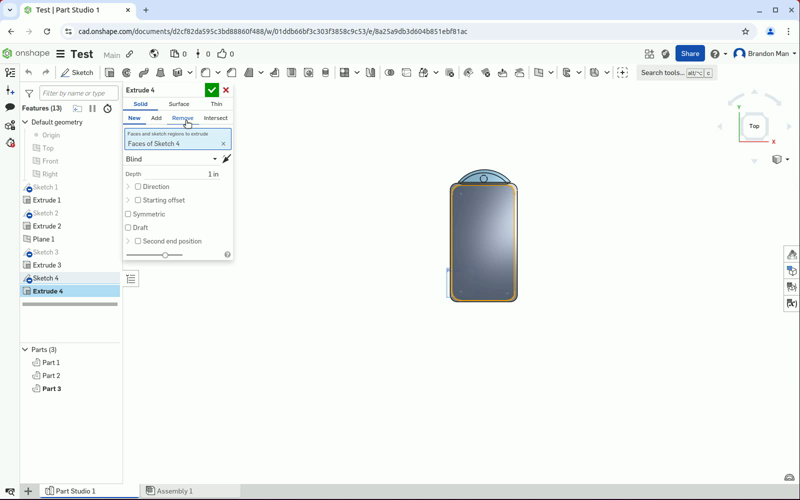
click(186, 120)
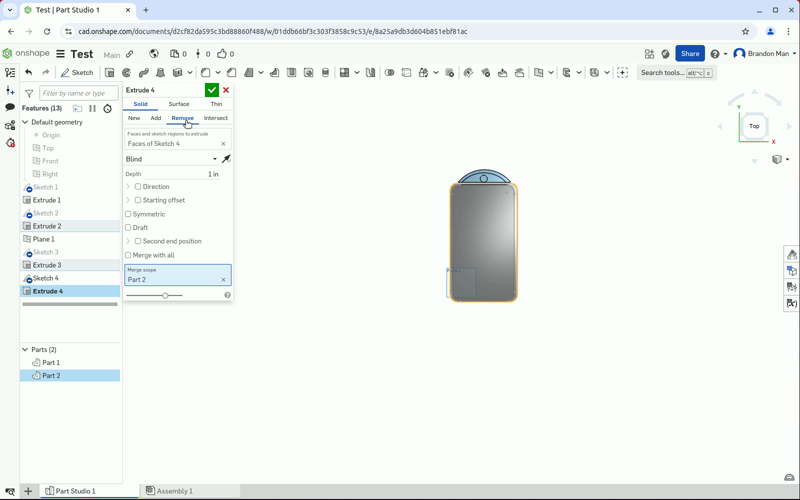
key(tab, 4)
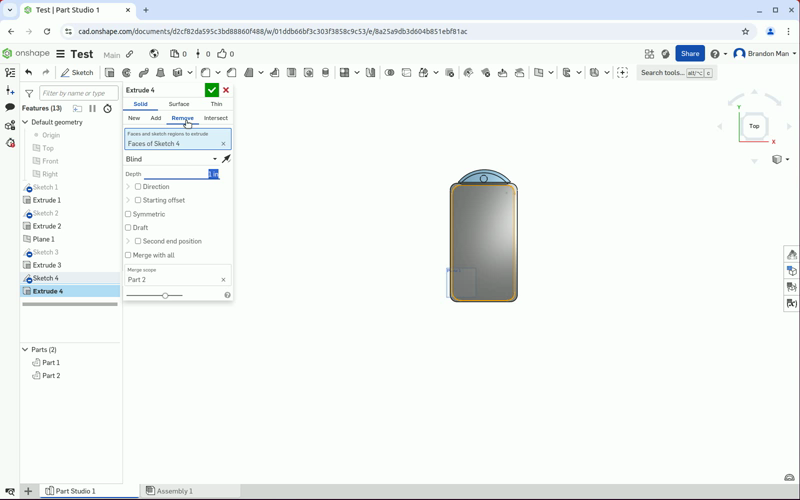
text(0.722)
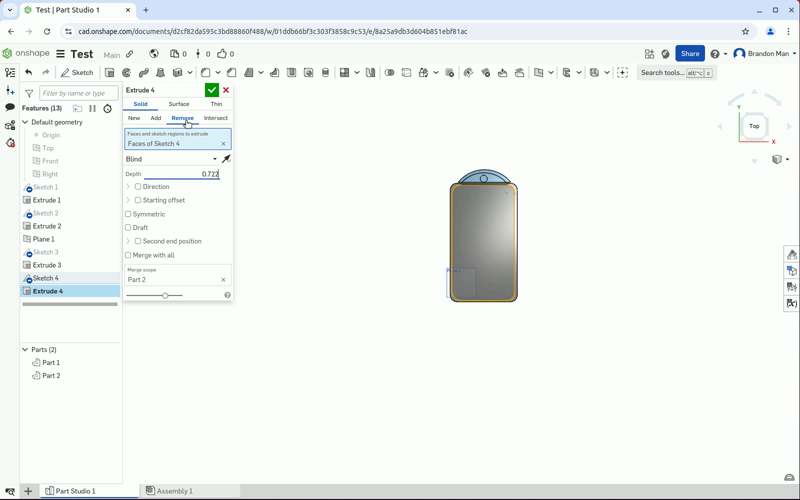
key(tab, 6)
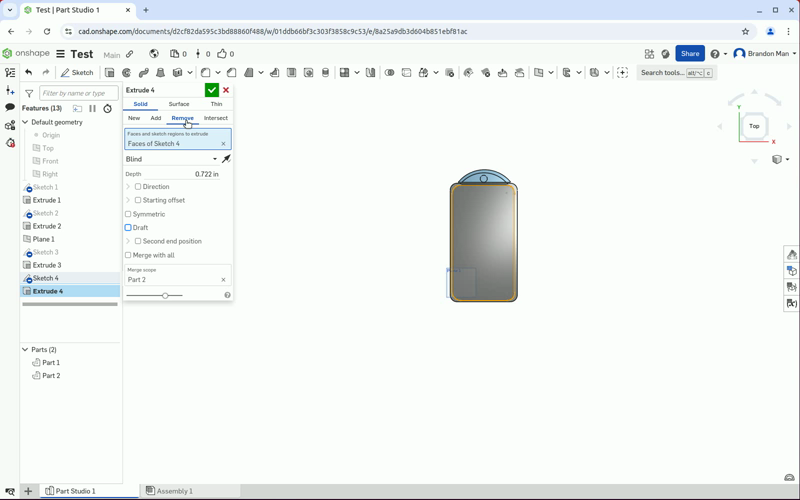
key(space)
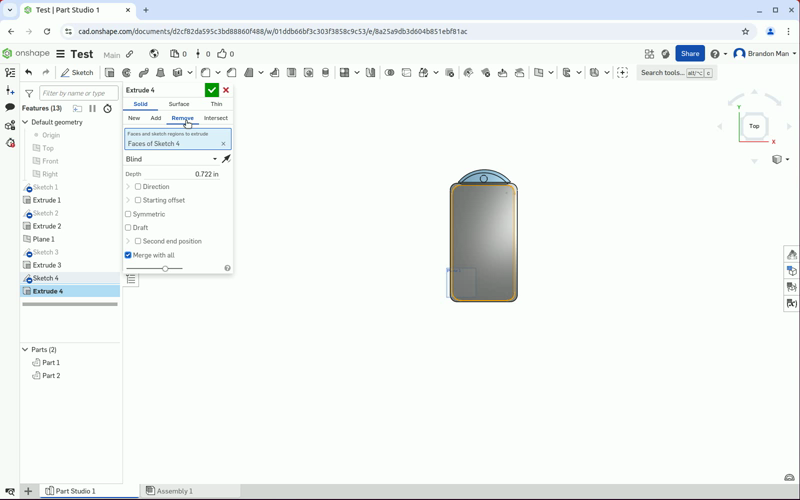
key(enter)
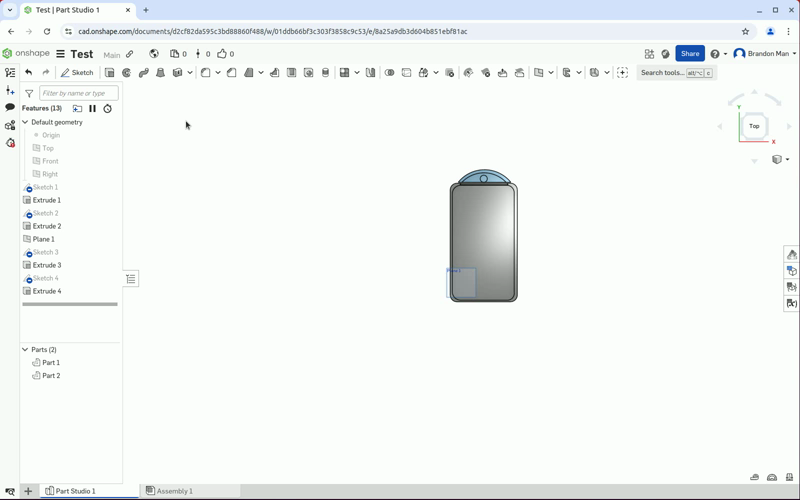
key(shift+h)
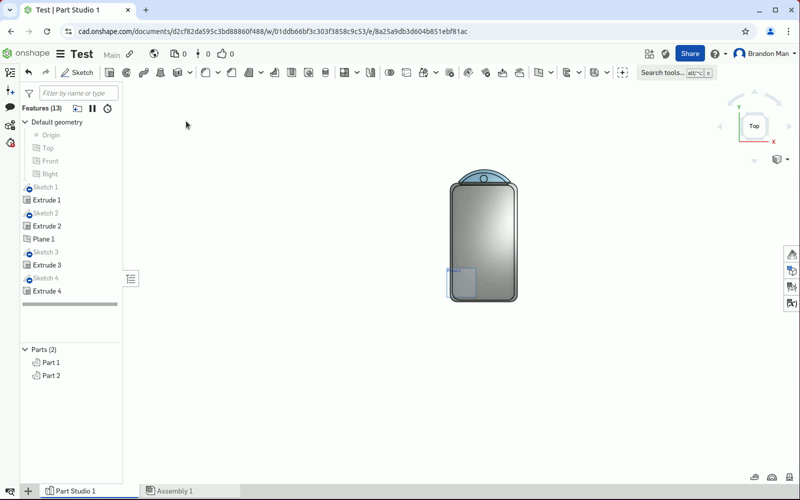
key(shift+h)
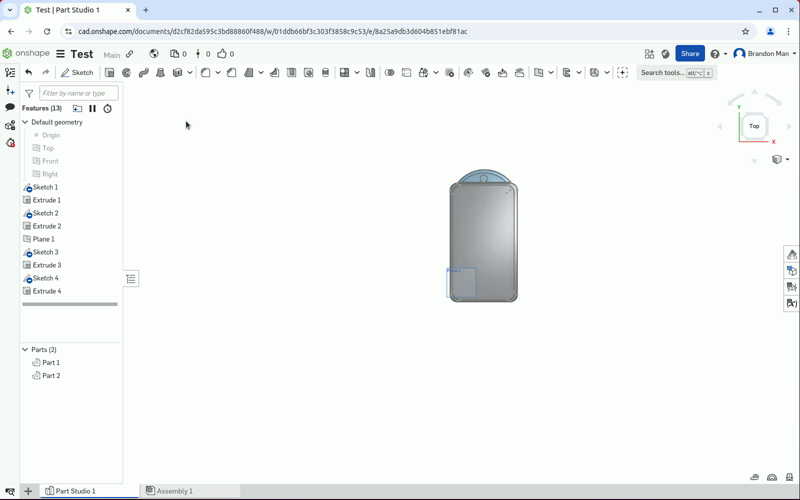
key(shift+7)
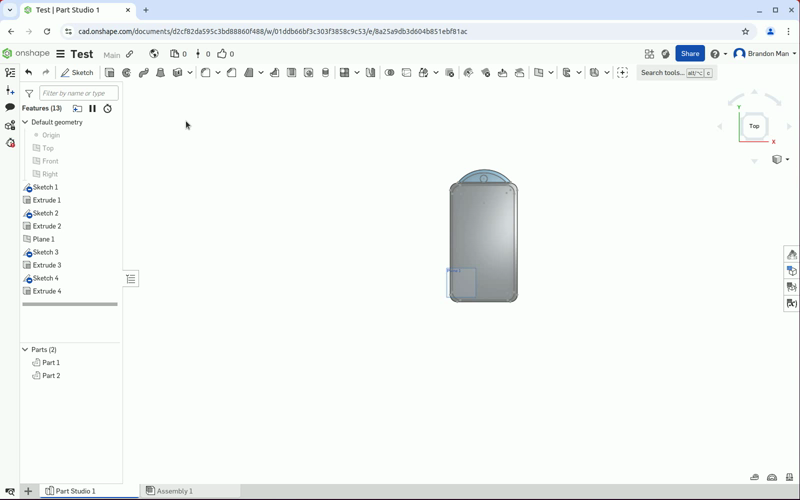
key(up, 3)
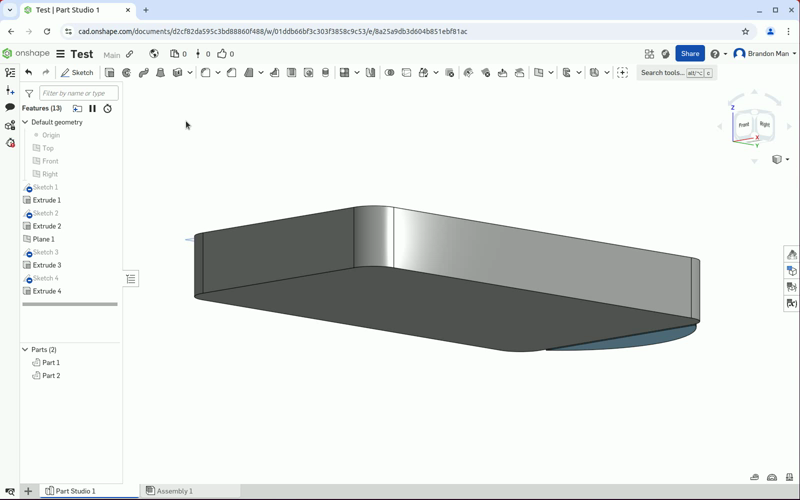
key(left, 3)
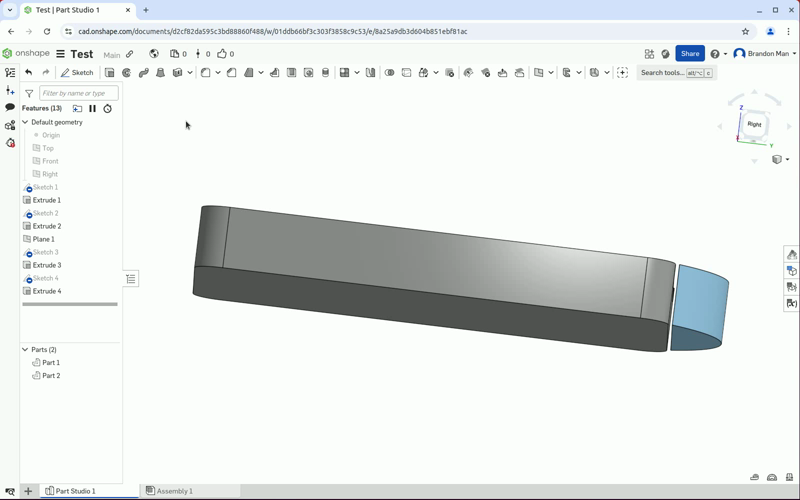
key(right, 3)
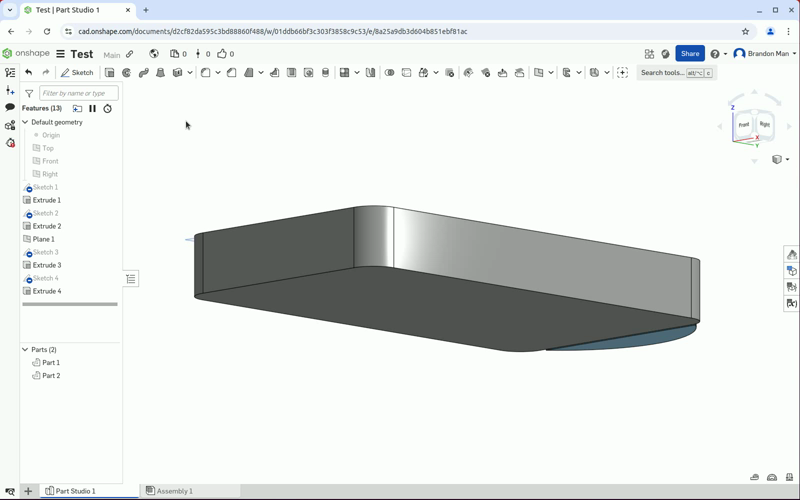
key(down, 3)
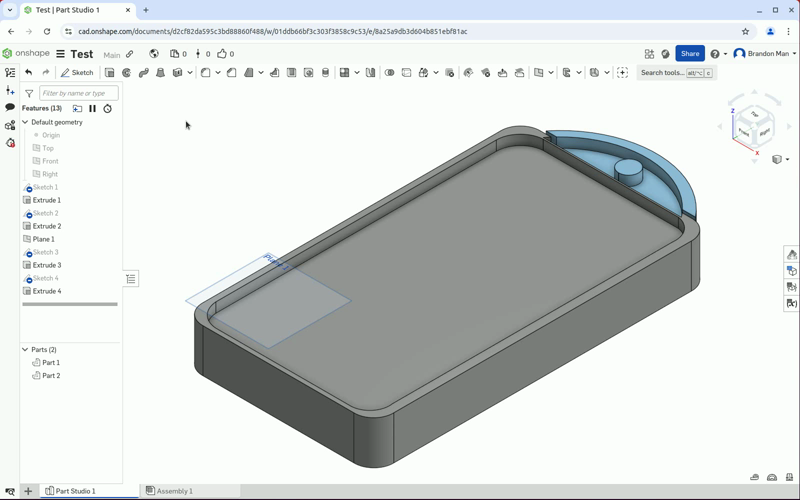
mouse_move(73, 189)
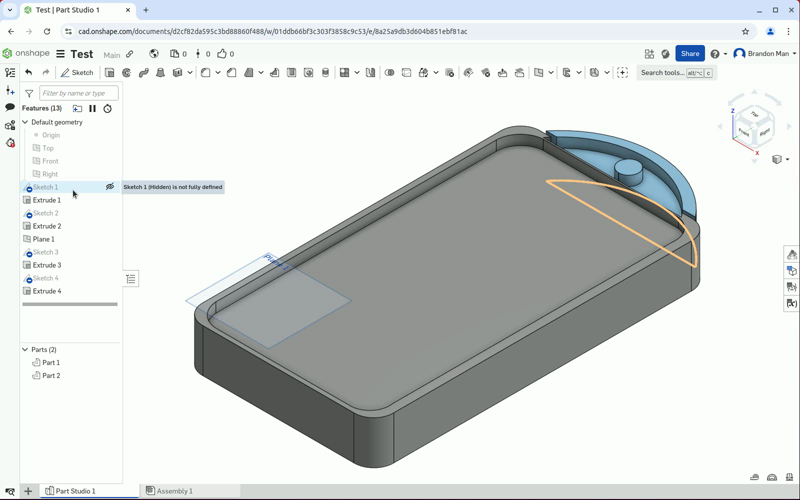
click(73, 189)